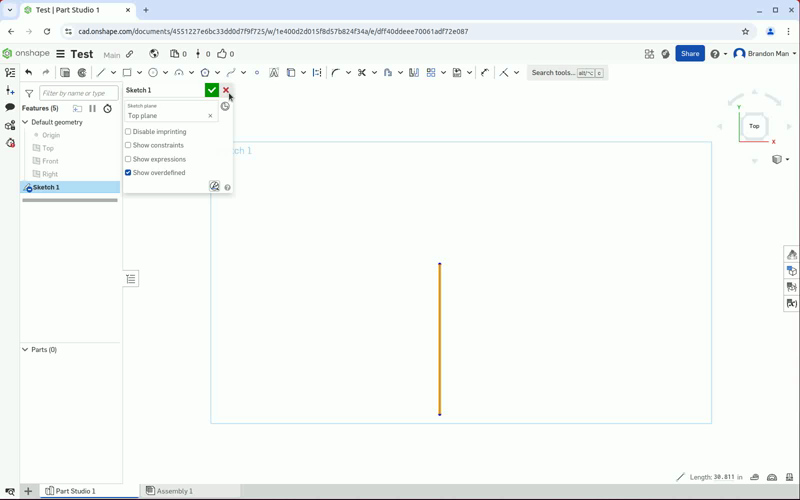
key(shift+h)
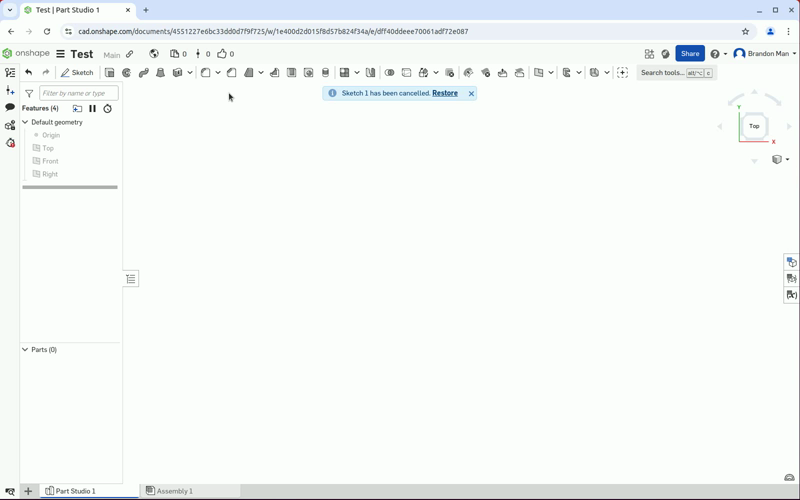
mouse_move(73, 352)
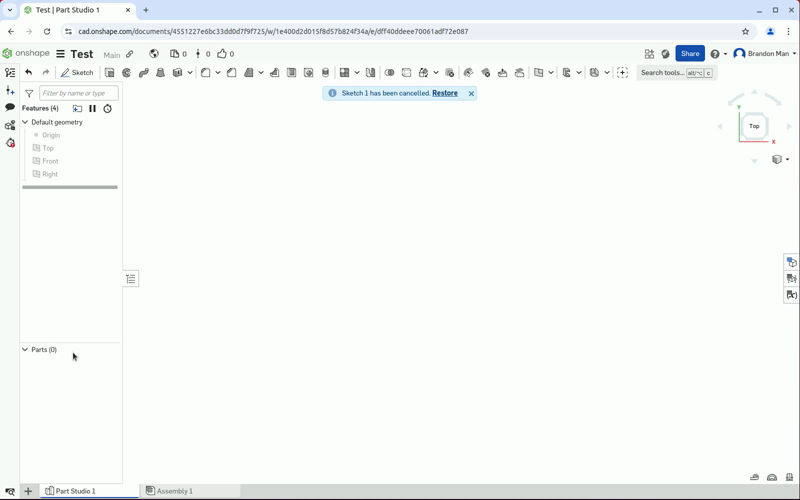
key(y)
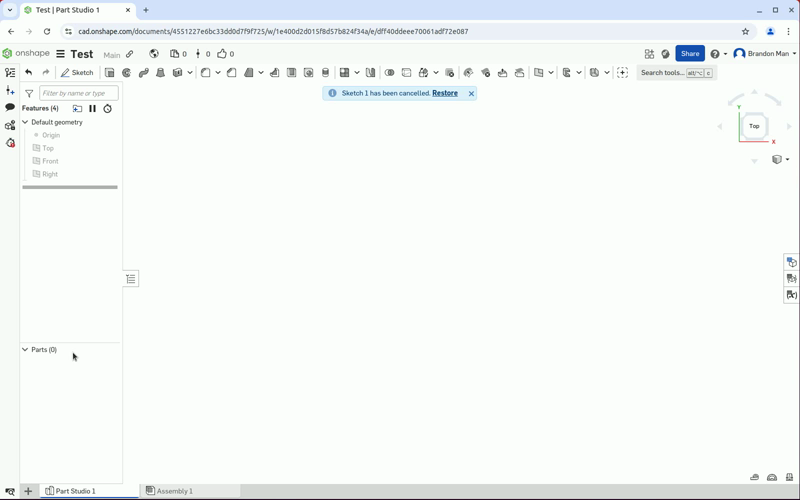
key(shift+p)
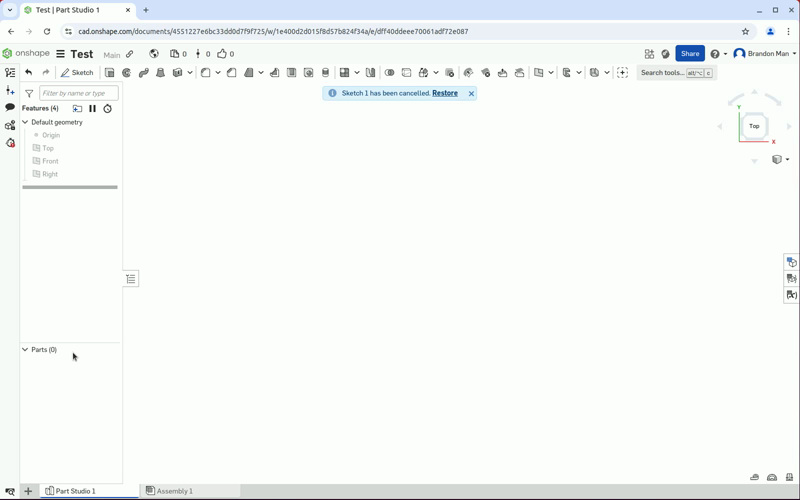
key(space)
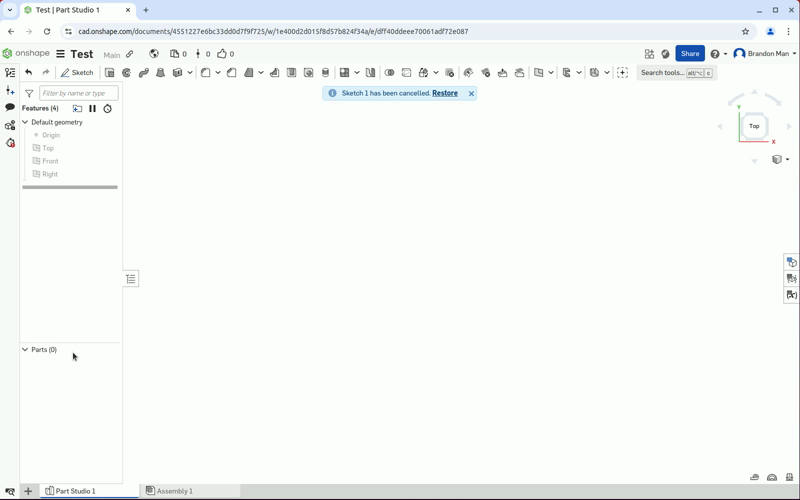
key_down(shift)
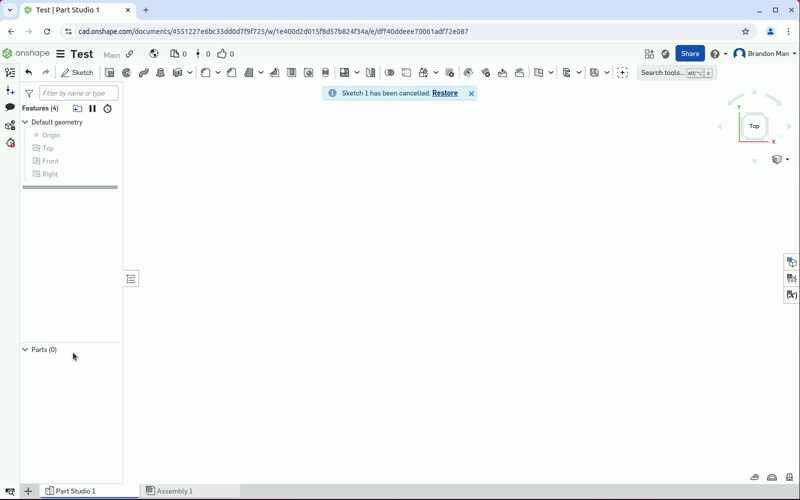
key(up)
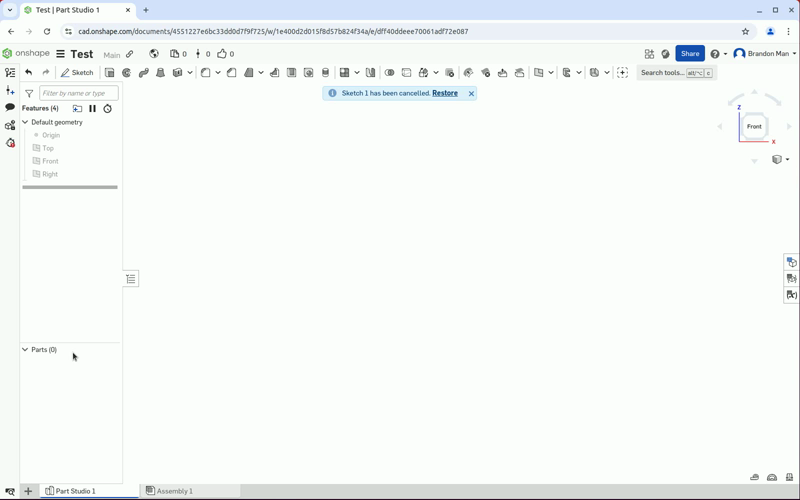
key_up(shift)
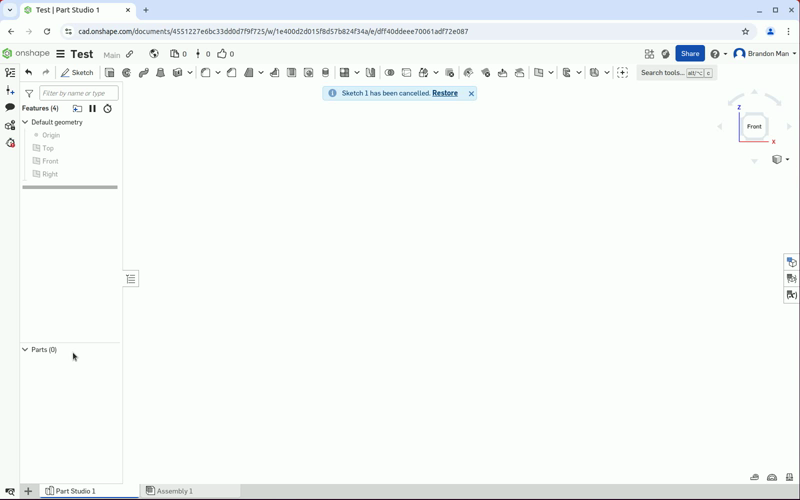
mouse_move(73, 352)
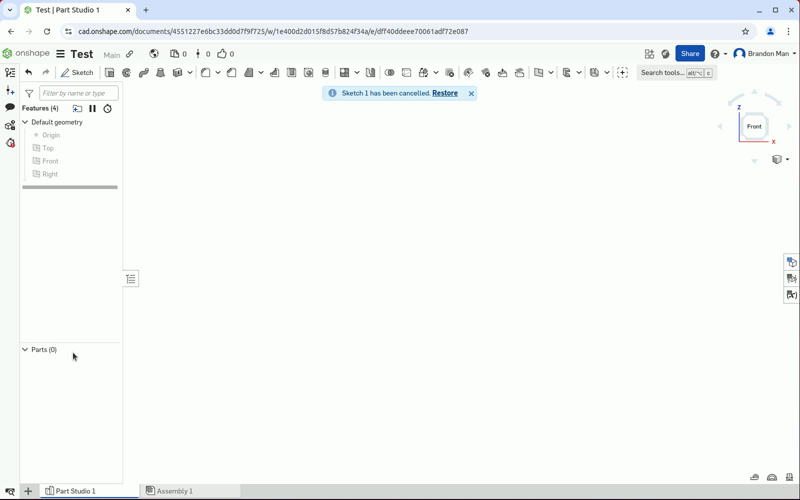
key(shift+y)
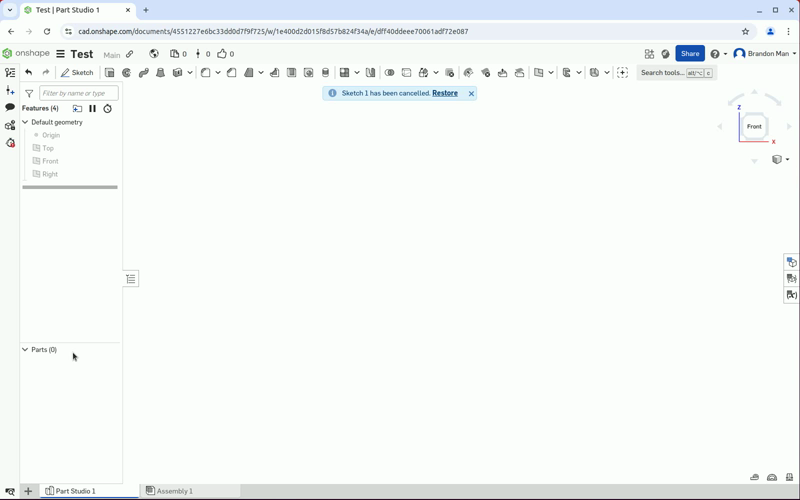
key(shift+s)
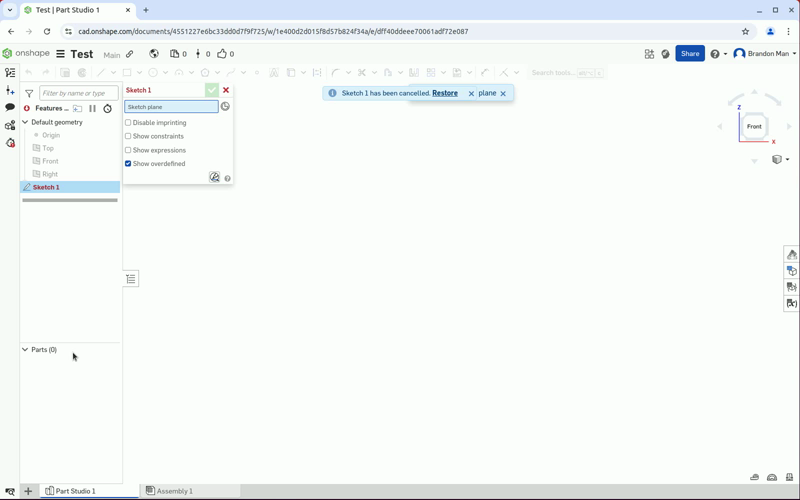
mouse_move(73, 163)
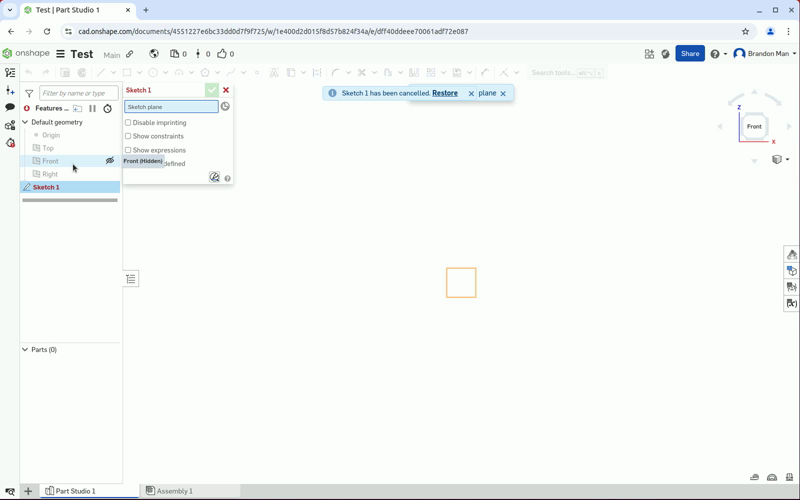
click(73, 163)
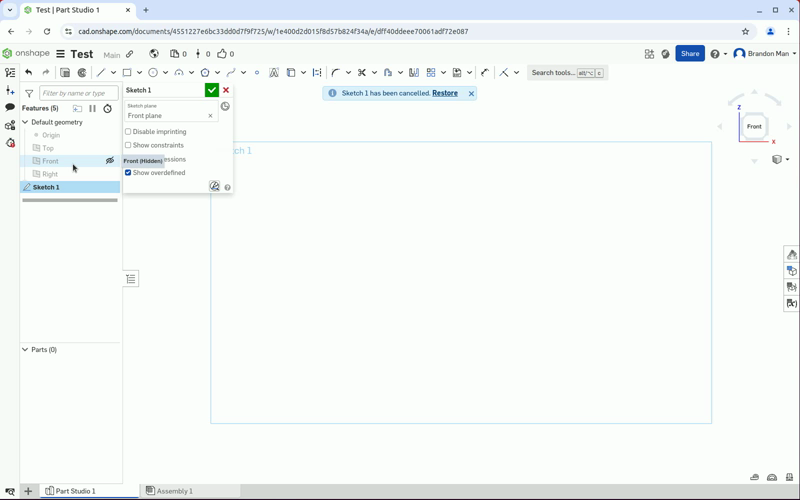
mouse_move(73, 352)
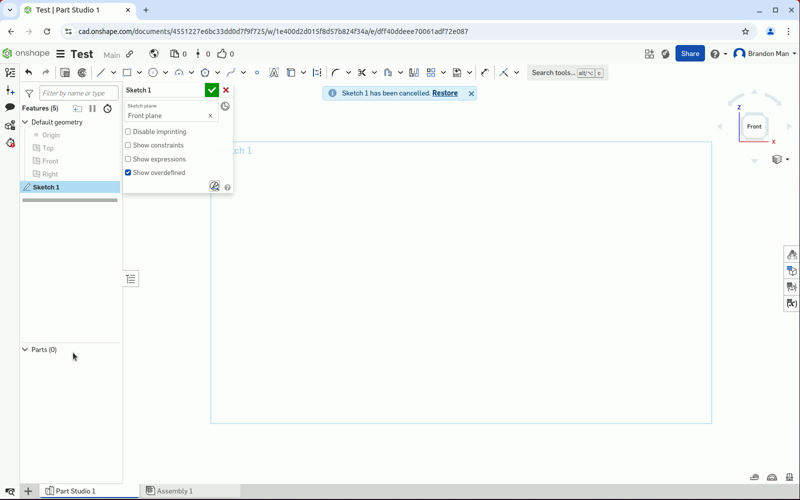
key(y)
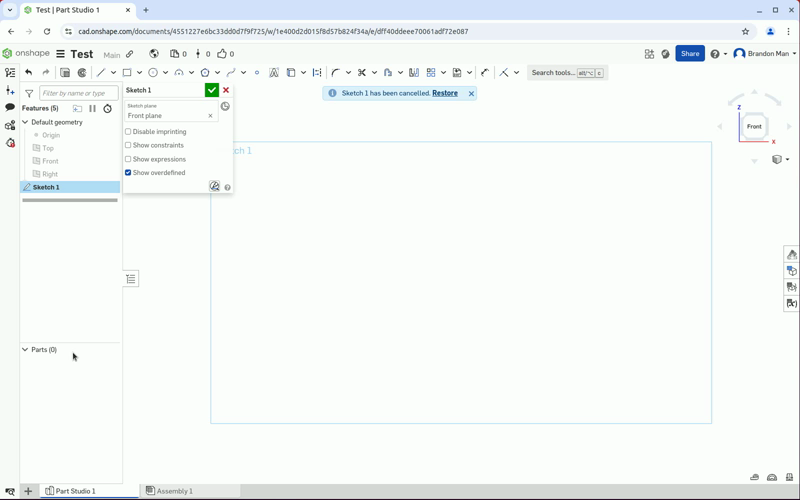
key(l)
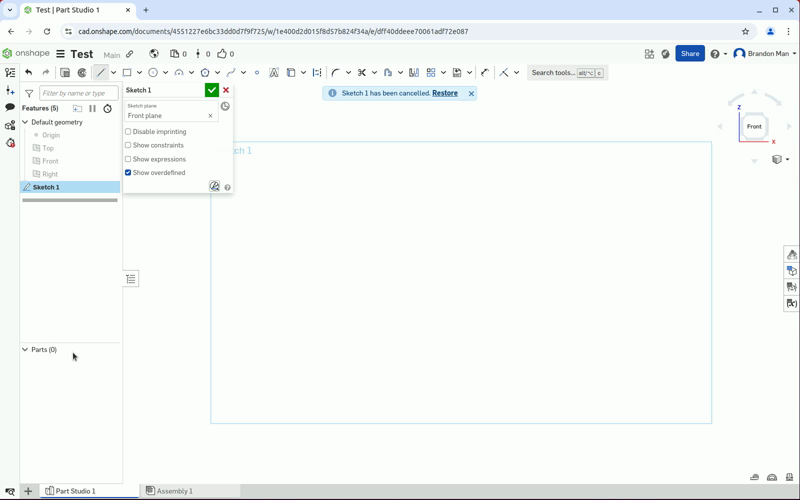
key_down(shift)
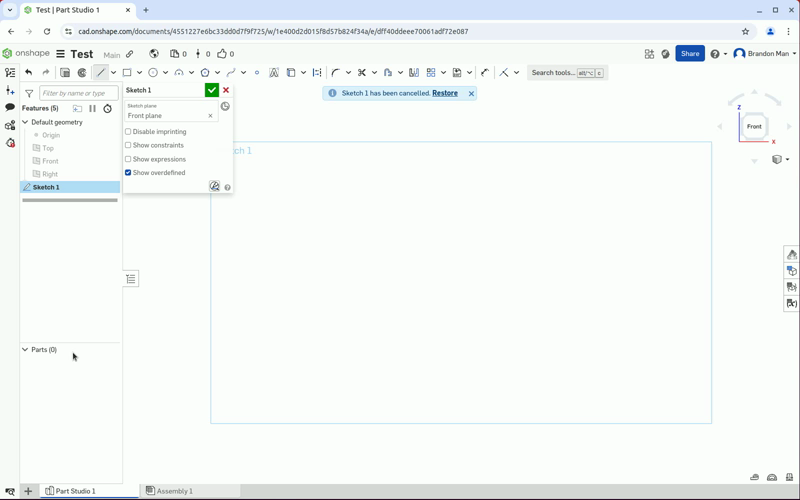
mouse_move(460, 282)
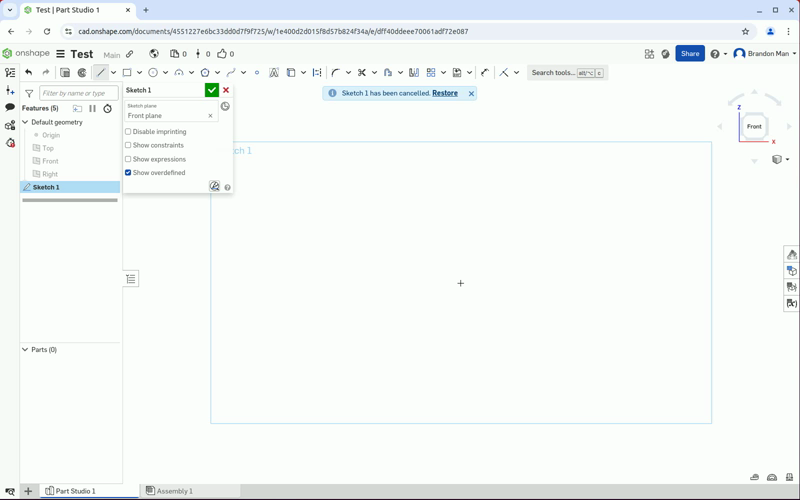
click(460, 282)
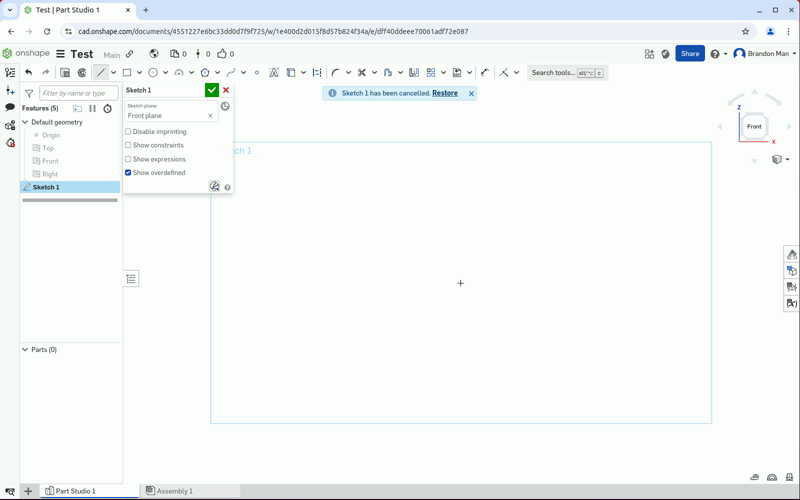
key_up(shift)
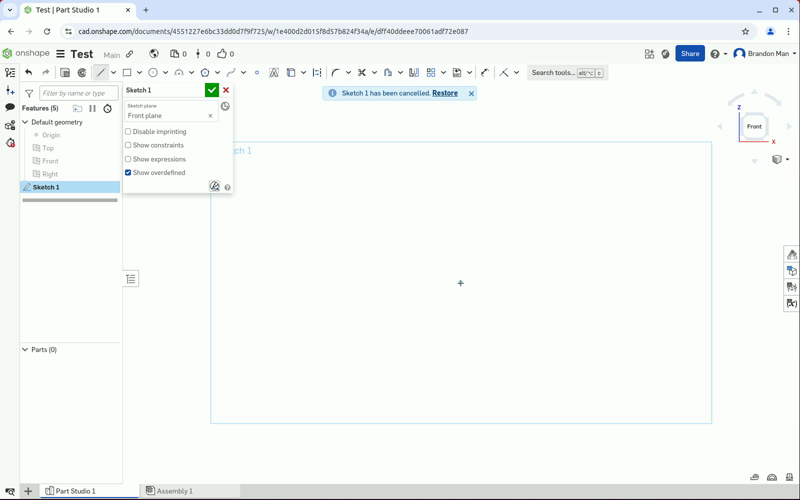
key_down(shift)
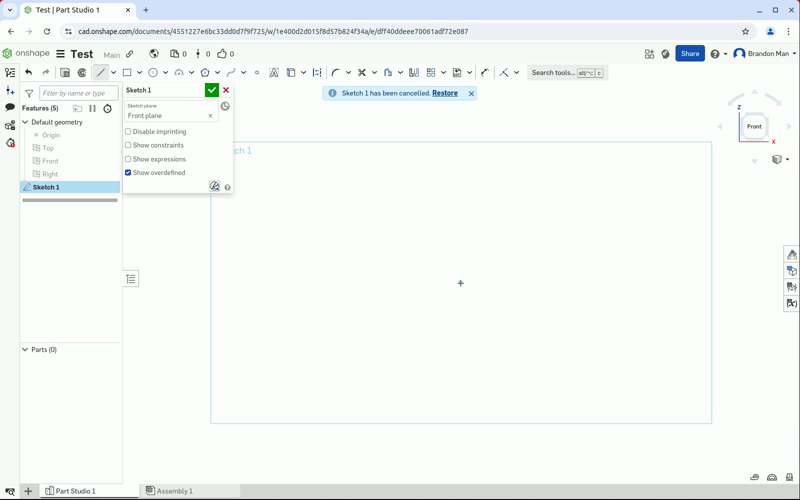
mouse_move(573, 282)
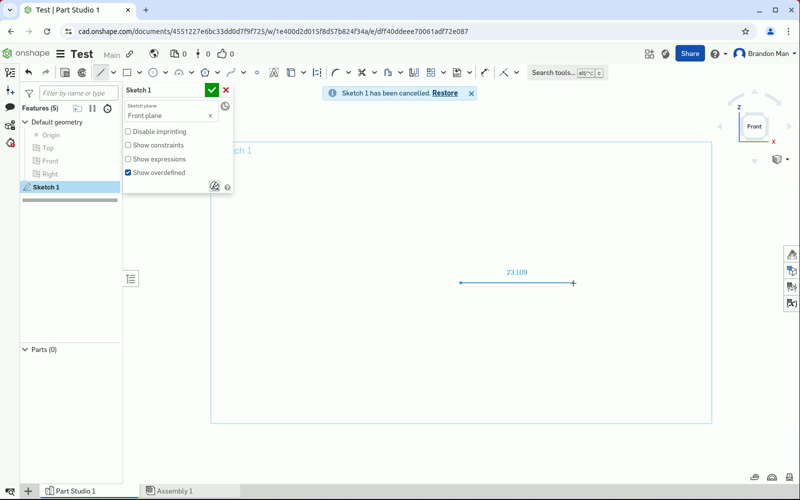
click(573, 282)
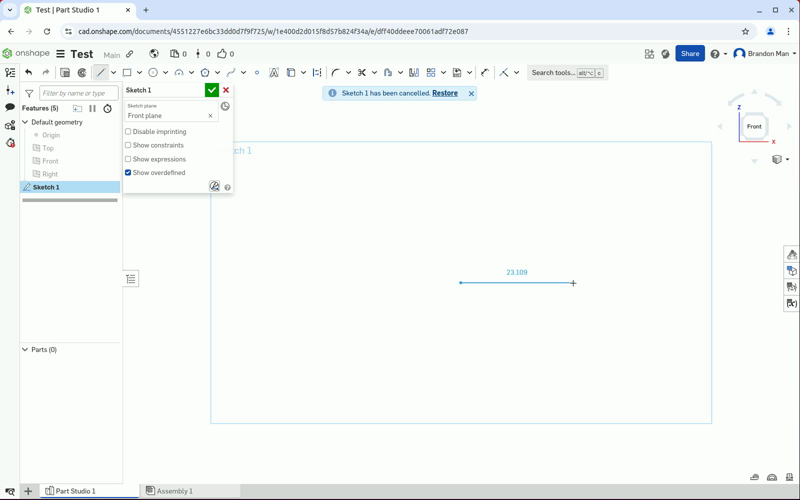
key_up(shift)
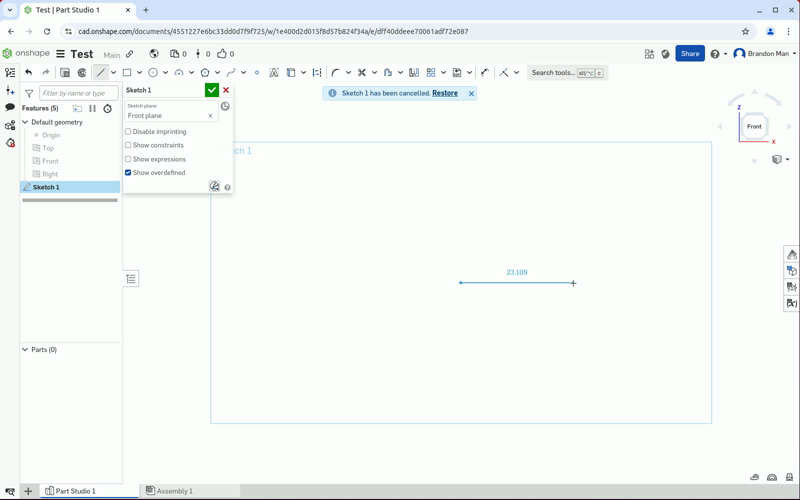
key_down(shift)
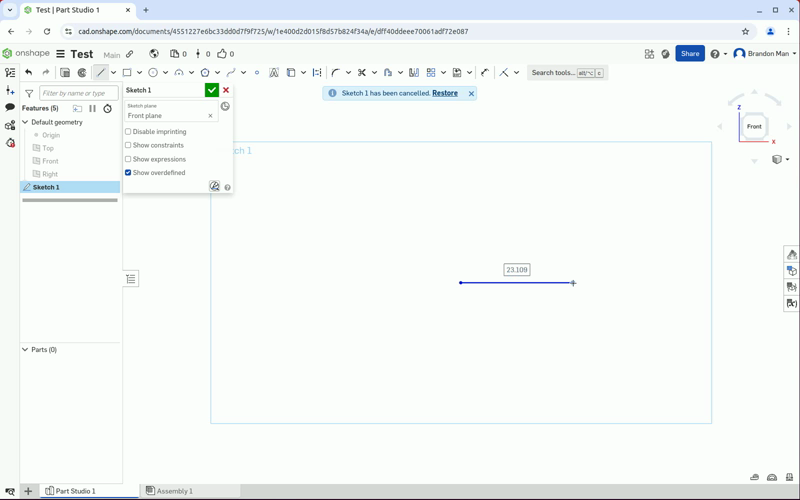
mouse_move(589, 282)
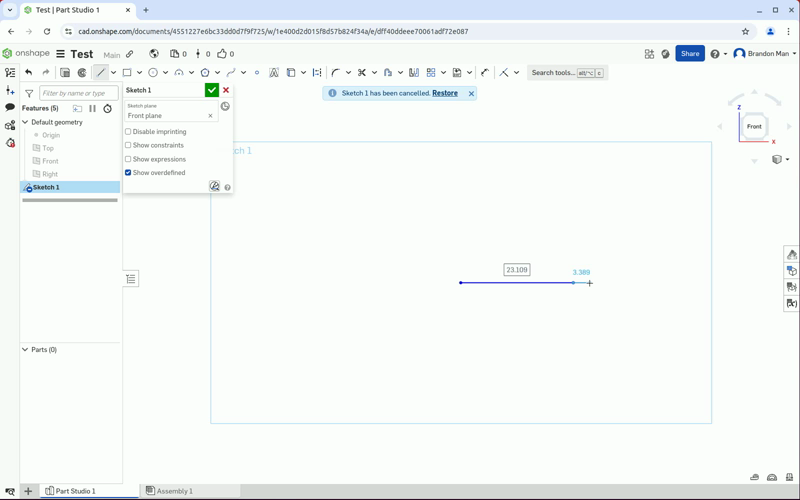
mouse_move(573, 264)
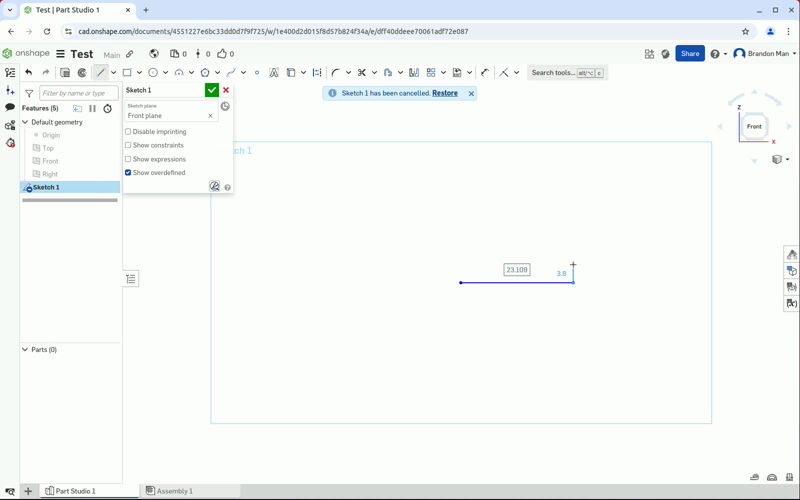
click(573, 264)
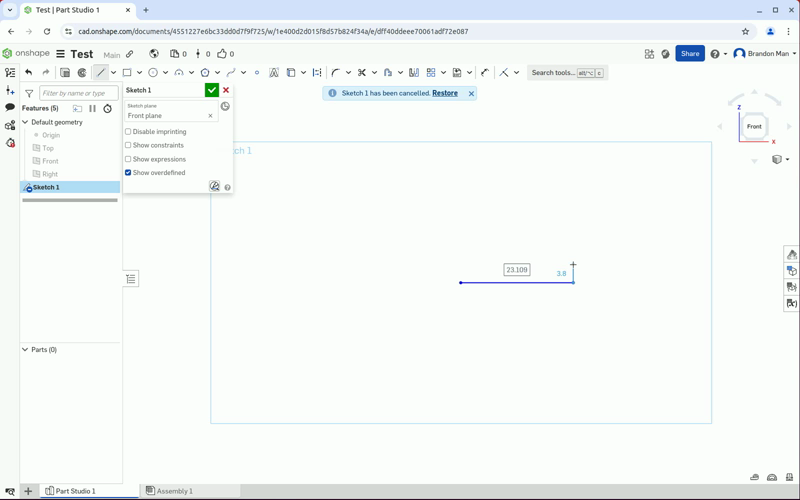
key_up(shift)
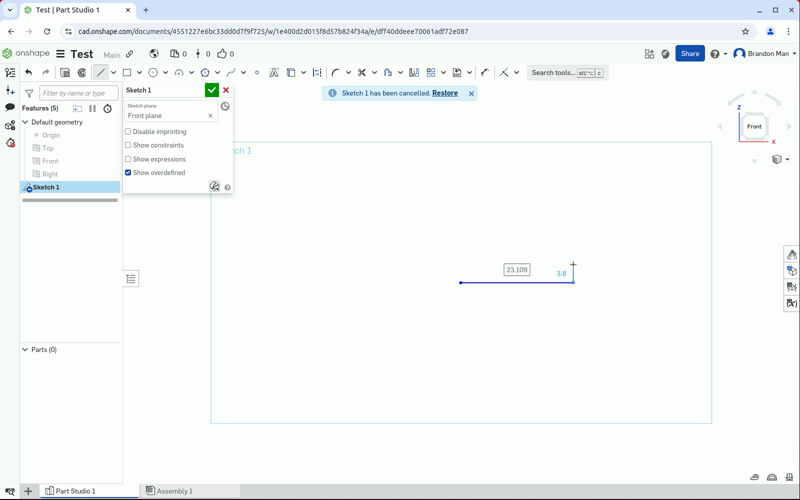
key_down(shift)
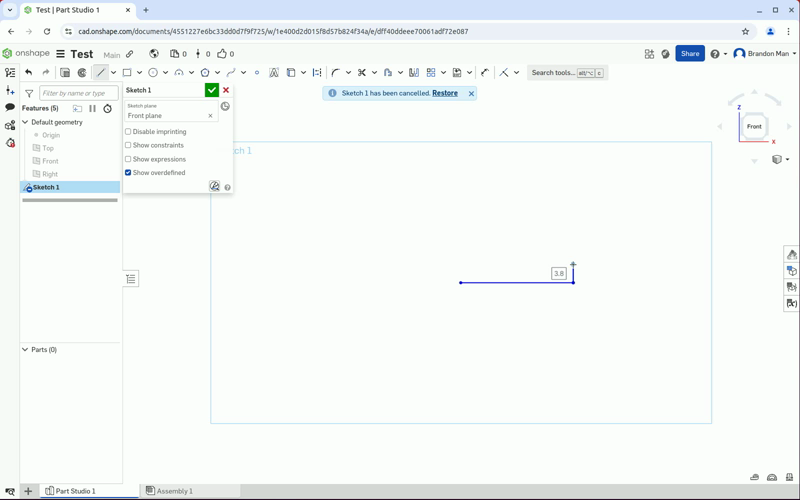
mouse_move(498, 264)
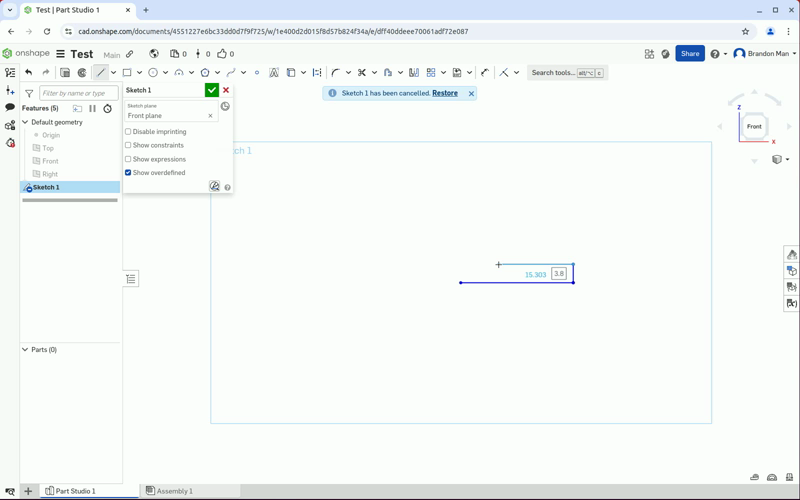
click(498, 264)
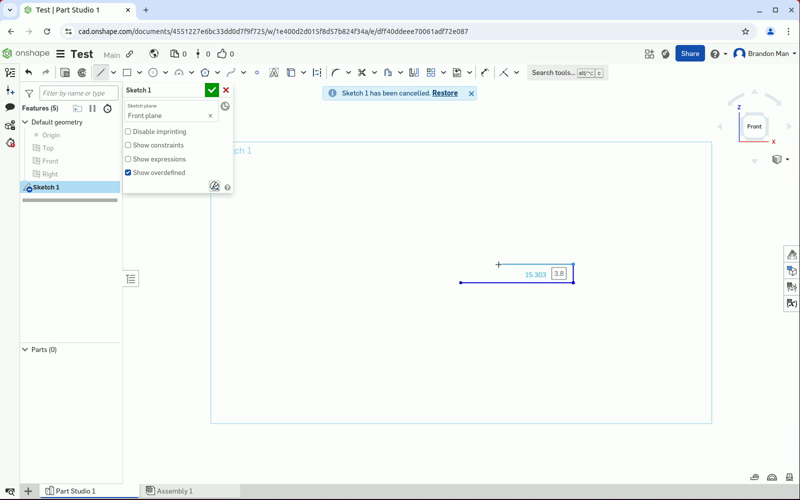
key_up(shift)
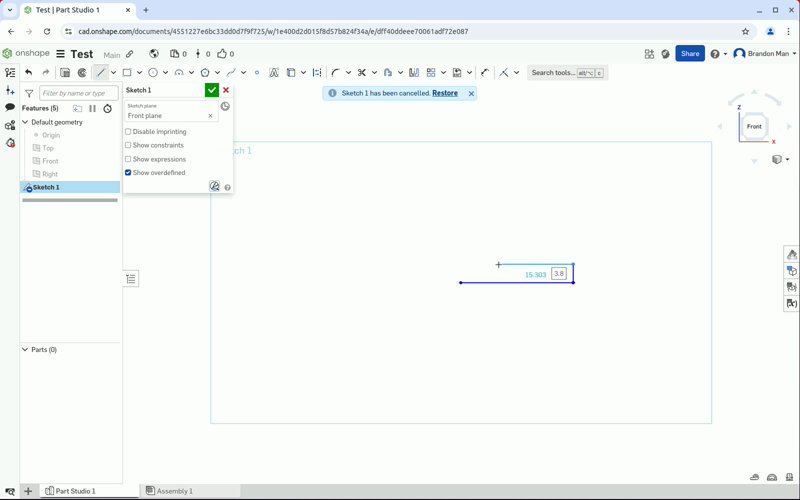
key_down(shift)
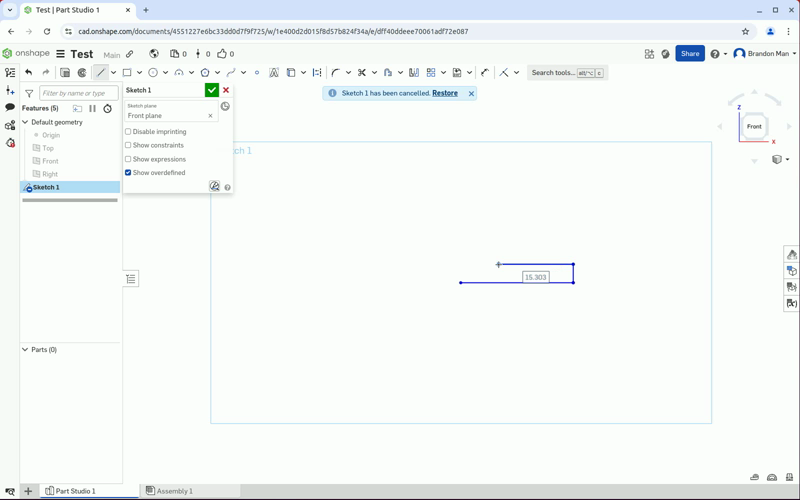
mouse_move(528, 264)
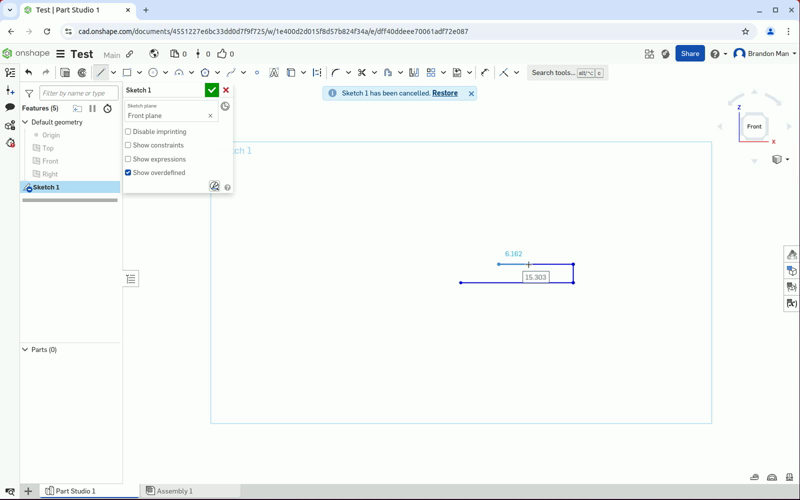
mouse_move(498, 226)
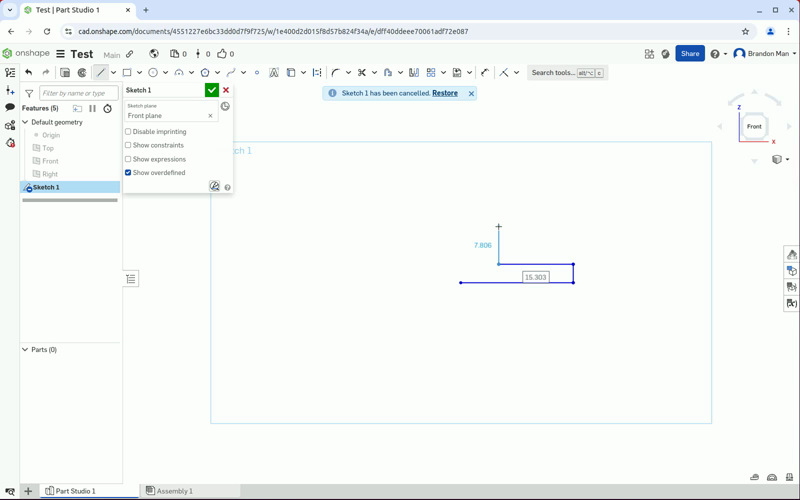
click(498, 226)
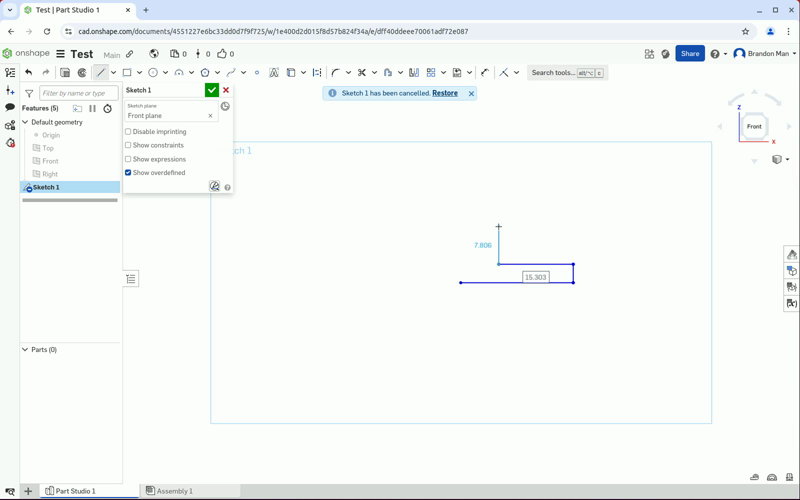
key_up(shift)
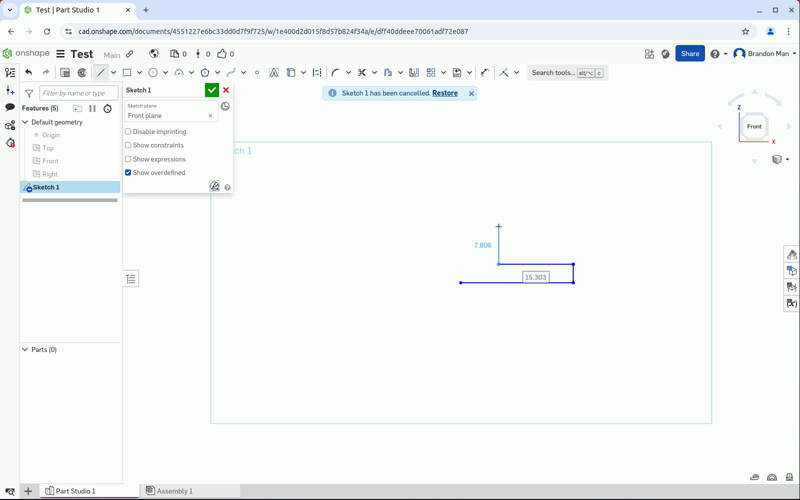
key_down(shift)
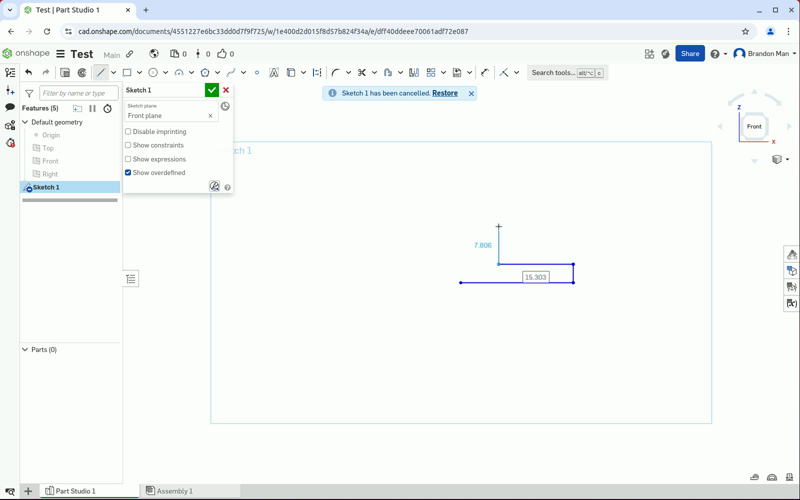
mouse_move(528, 226)
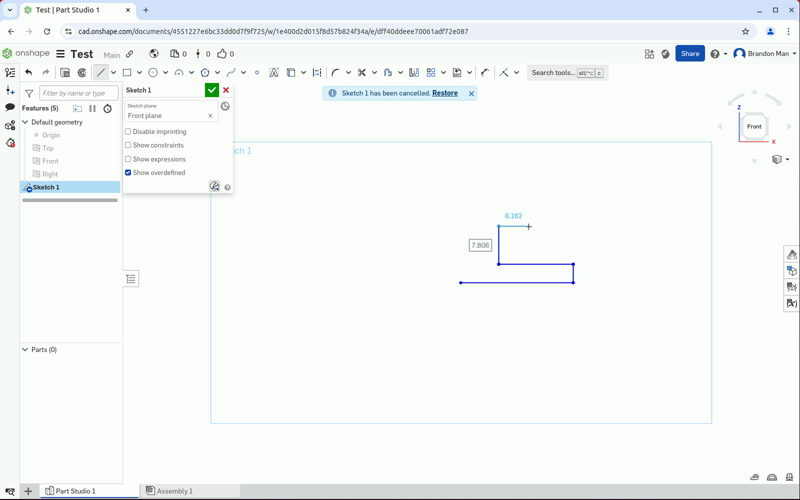
mouse_move(498, 208)
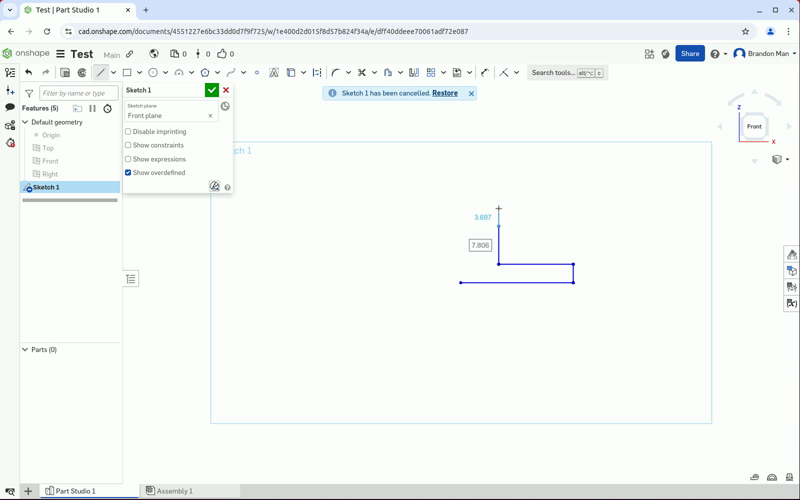
click(498, 208)
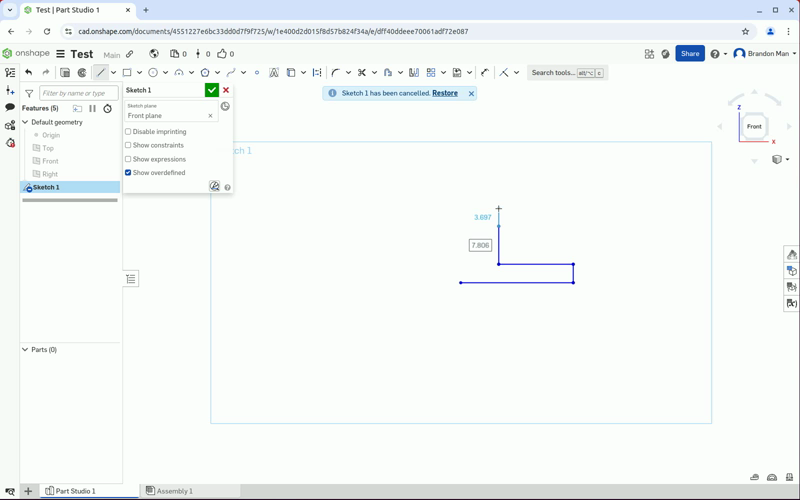
key_up(shift)
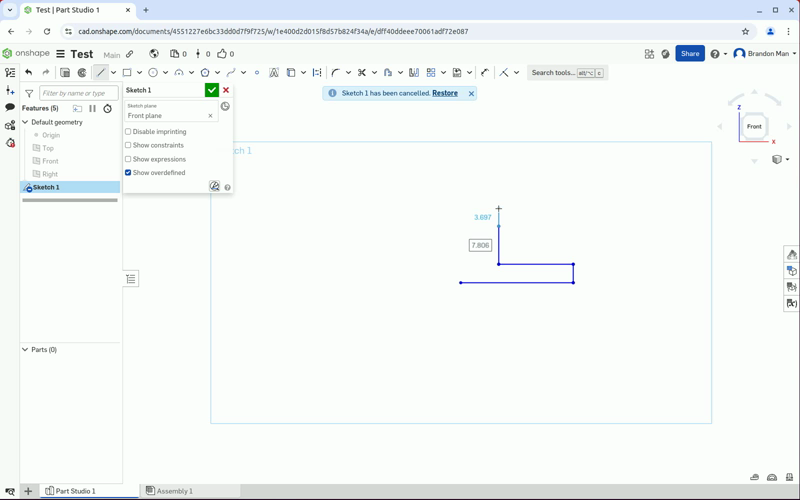
key_down(shift)
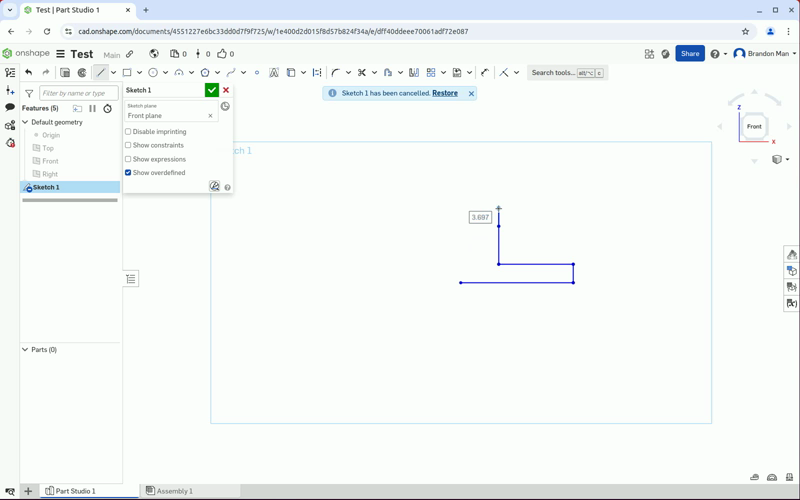
mouse_move(528, 208)
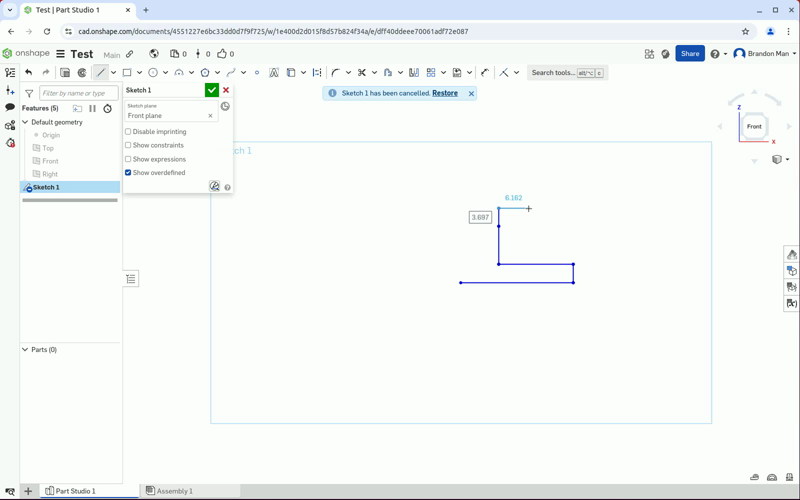
mouse_move(460, 208)
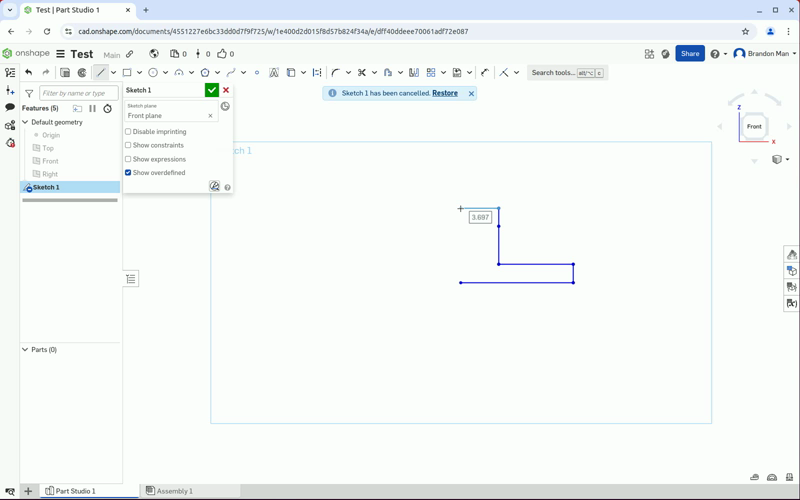
click(460, 208)
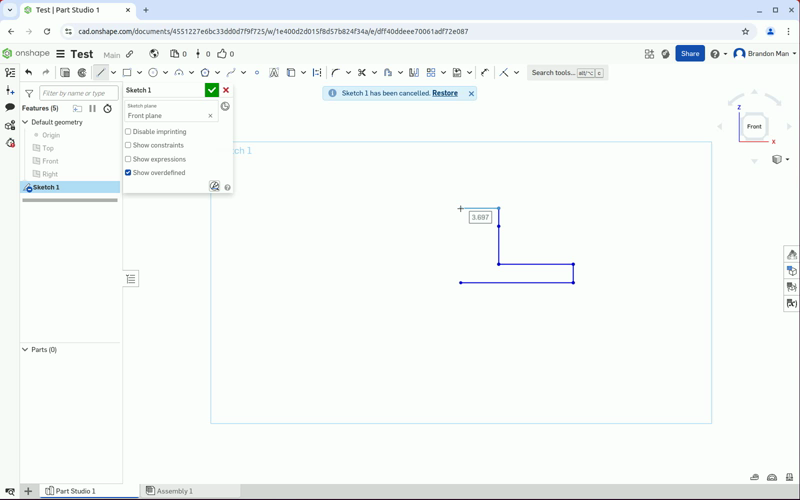
key_up(shift)
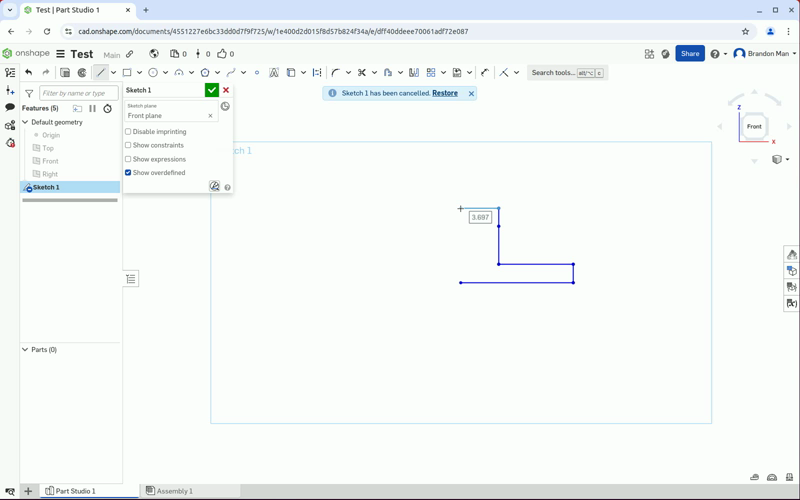
key_down(shift)
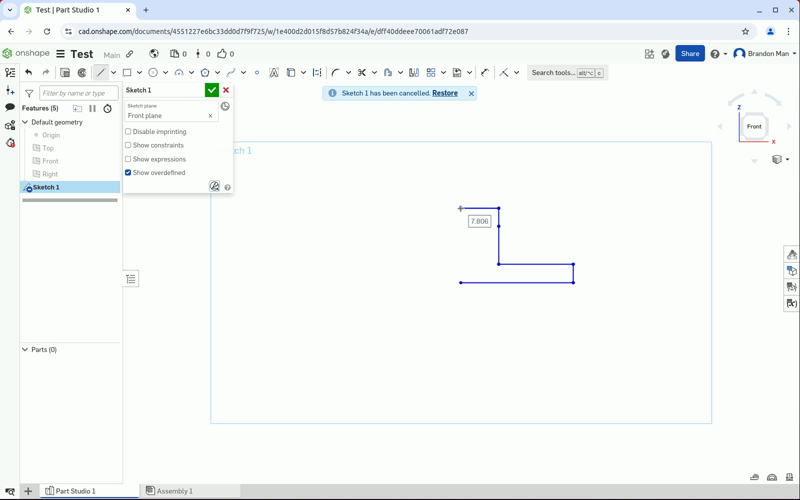
mouse_move(460, 282)
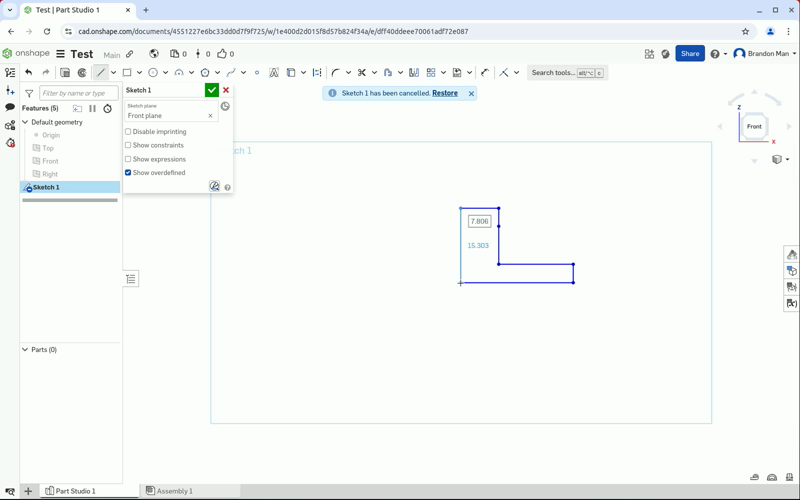
key_up(shift)
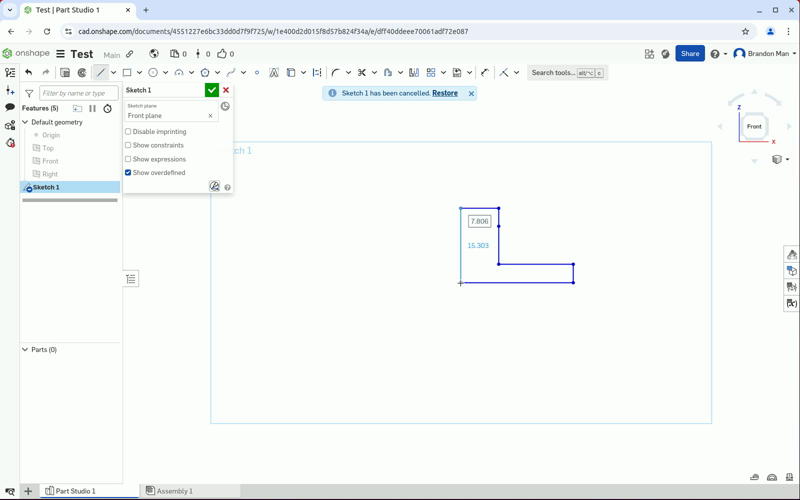
click(460, 282)
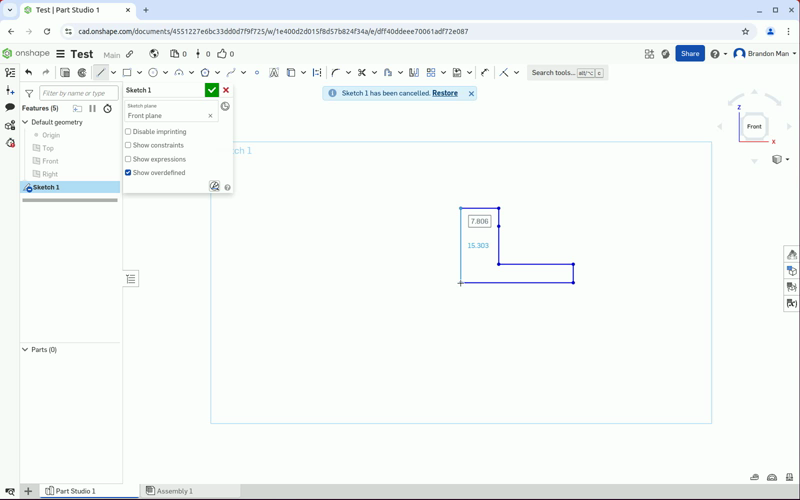
key(esc)
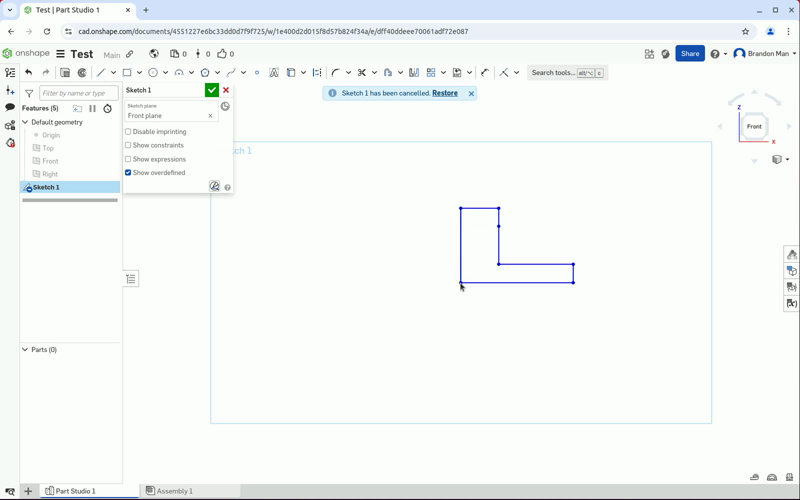
mouse_move(545, 271)
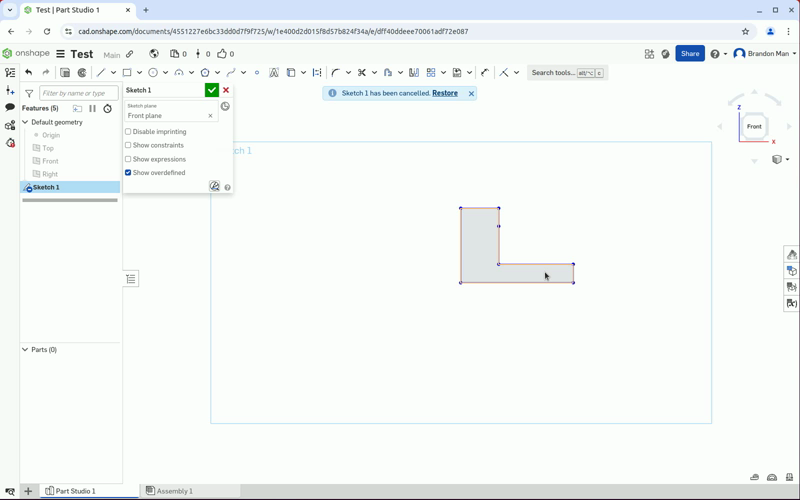
click(545, 271)
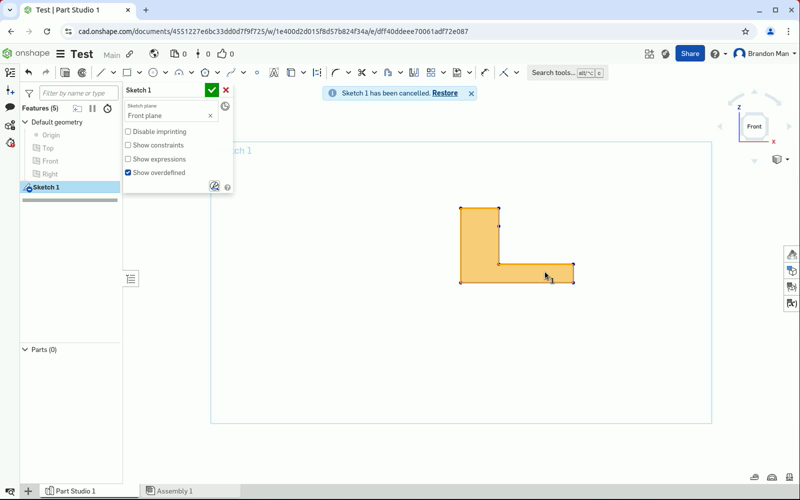
mouse_move(73, 352)
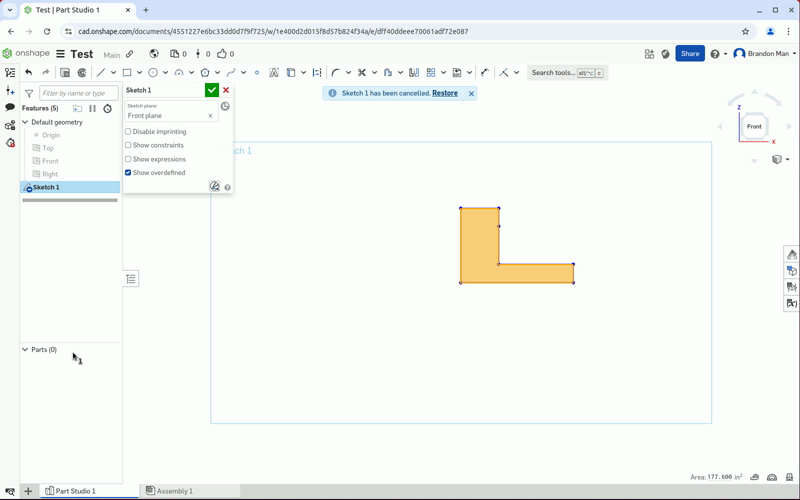
key(shift+y)
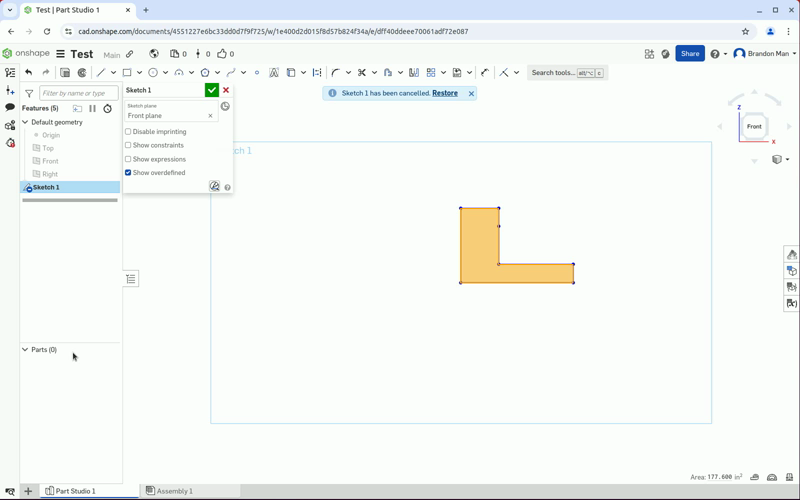
key(shift+e)
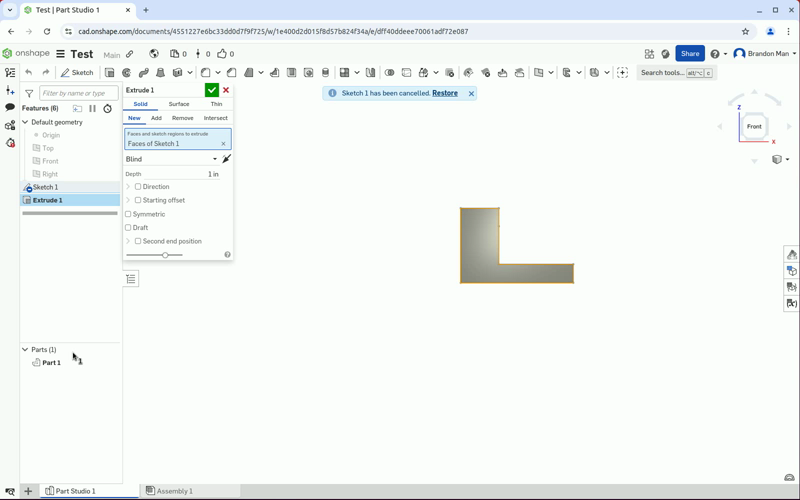
mouse_move(143, 106)
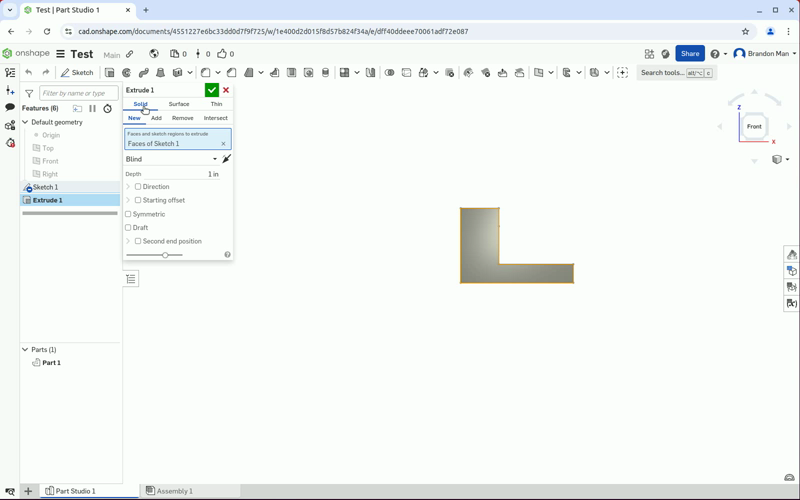
click(143, 106)
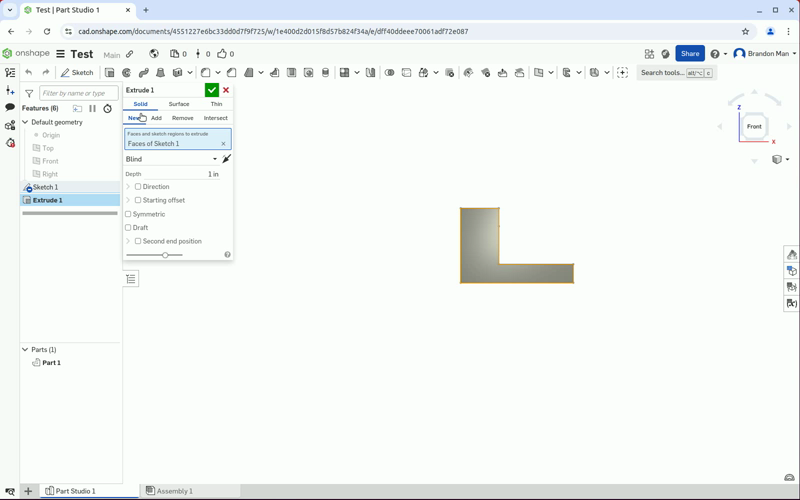
mouse_move(137, 120)
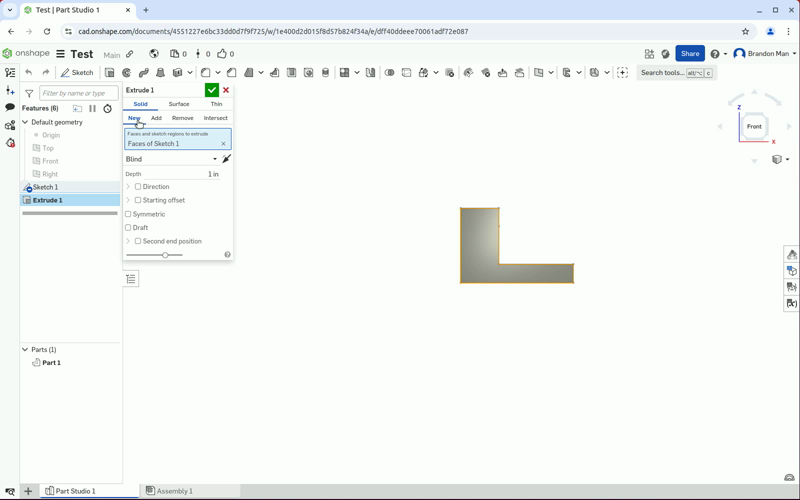
click(137, 120)
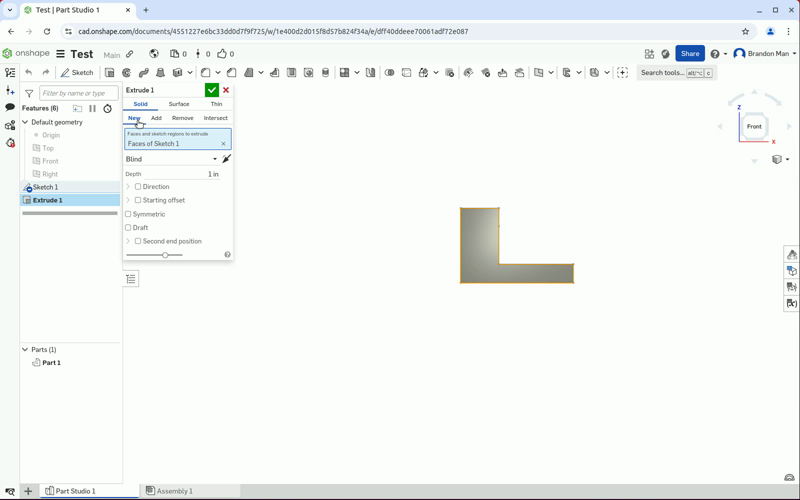
key(tab, 4)
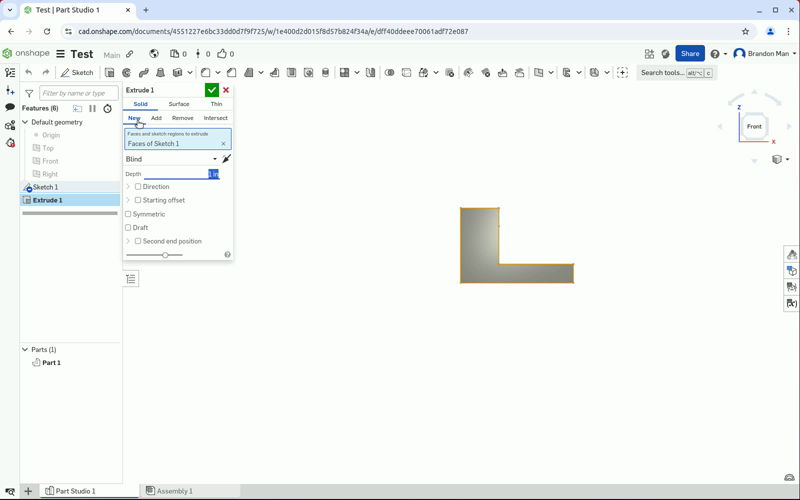
text(15.405)
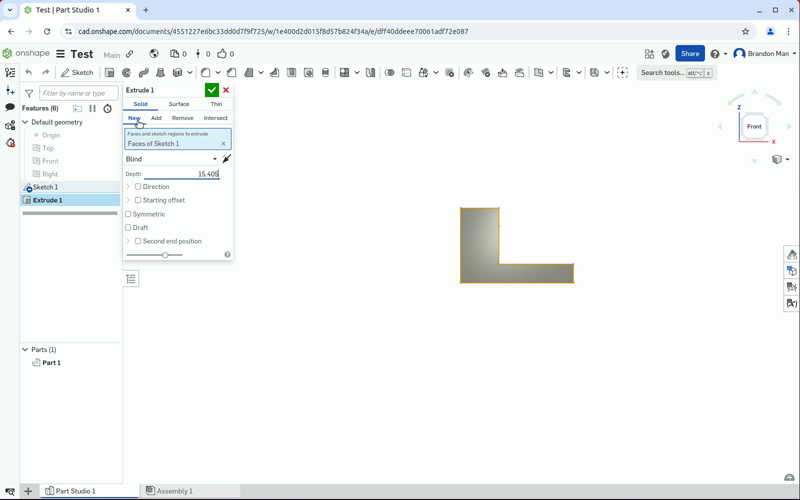
key(enter)
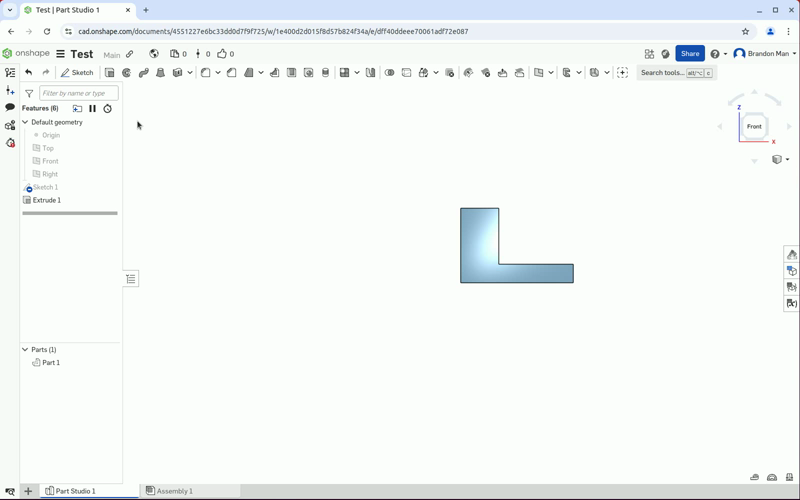
key(shift+h)
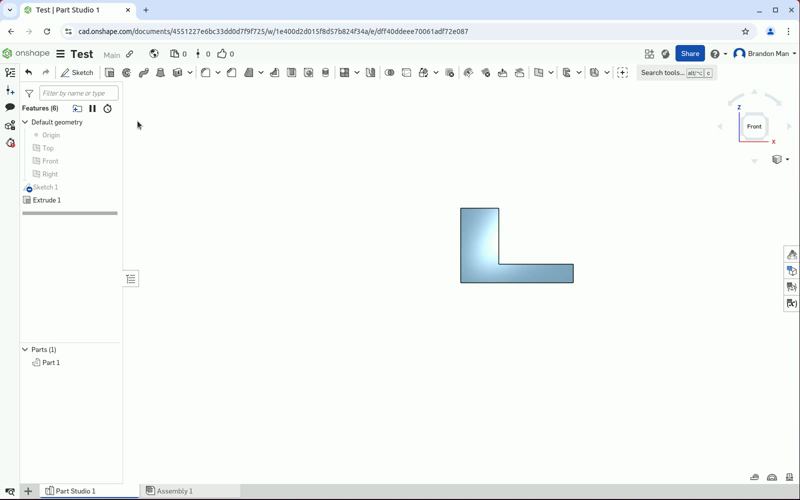
key(shift+h)
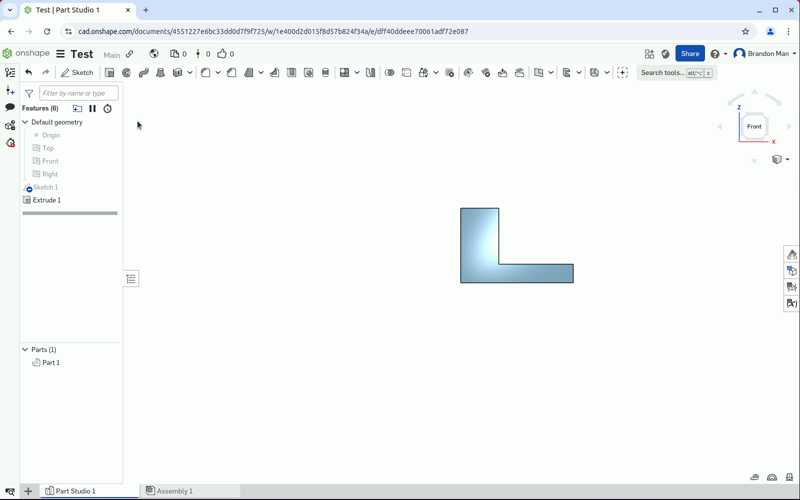
mouse_move(73, 189)
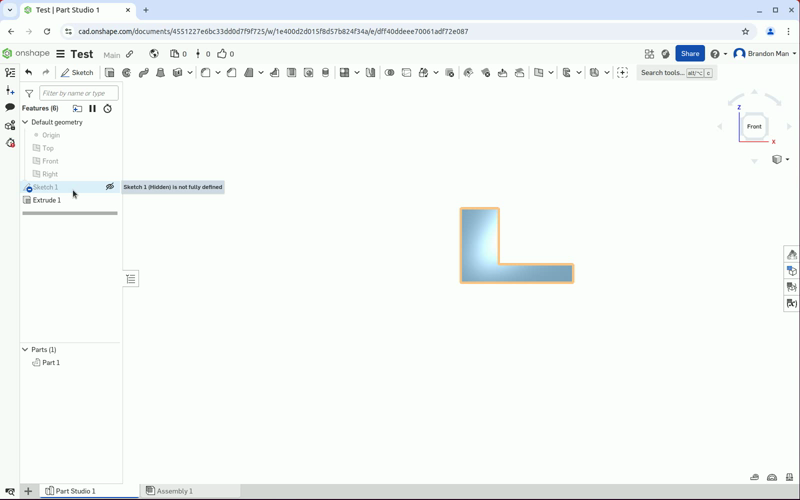
click(73, 189)
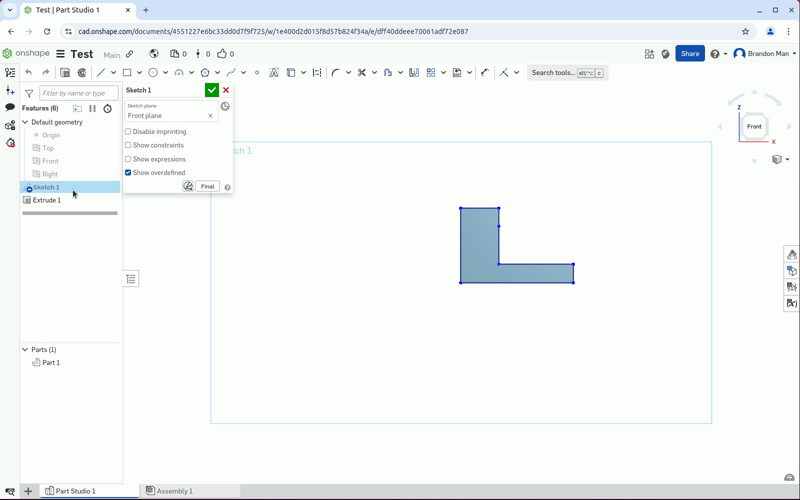
mouse_move(229, 92)
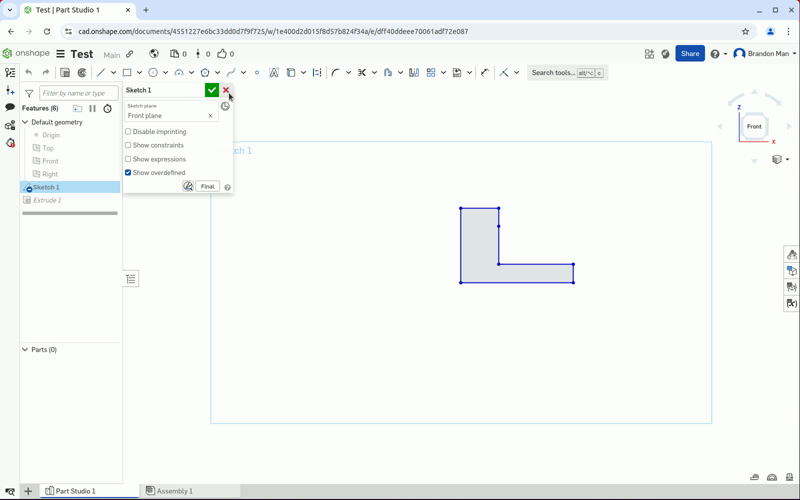
click(229, 92)
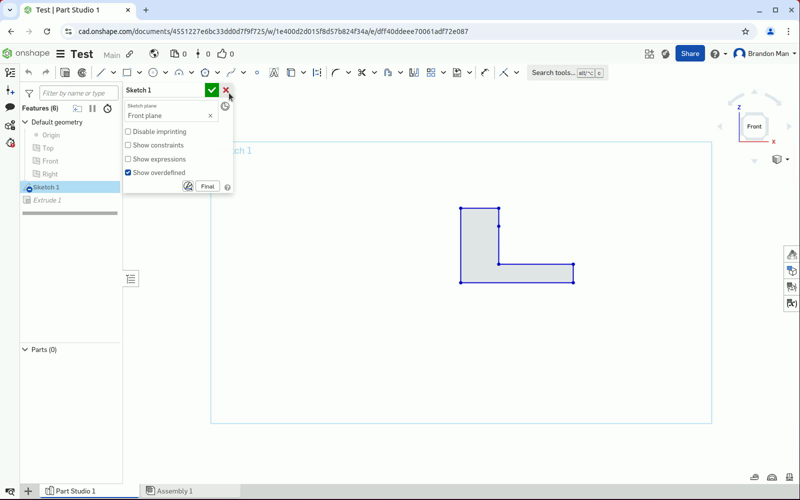
key(shift+s)
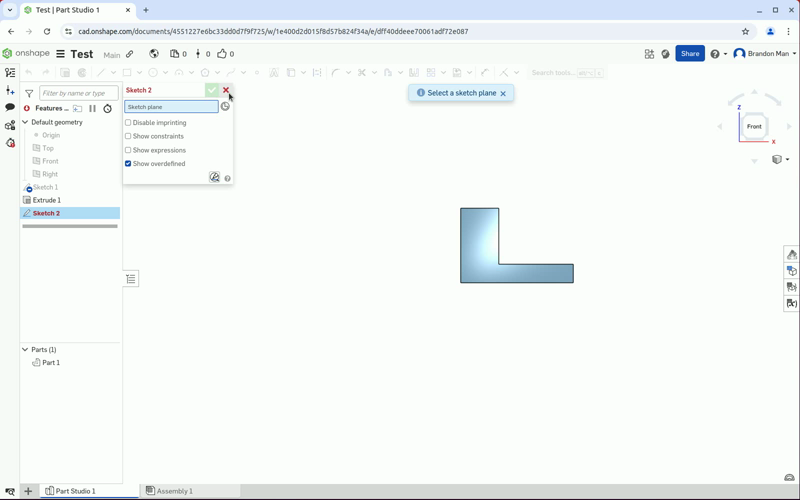
mouse_move(73, 163)
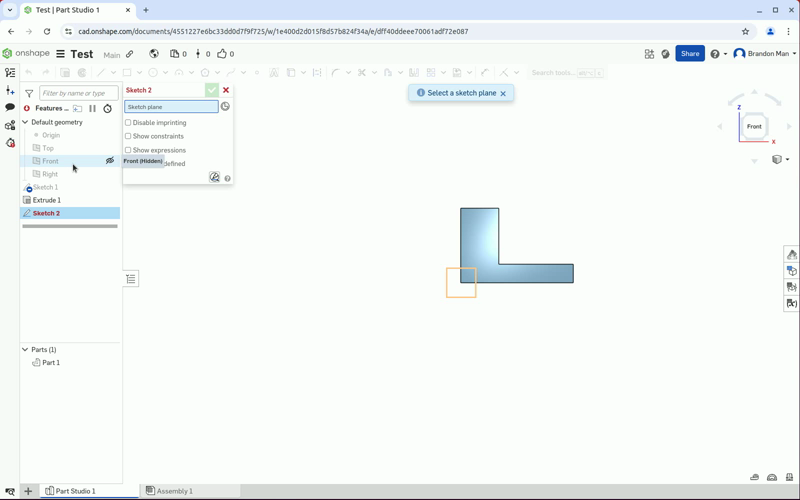
click(73, 163)
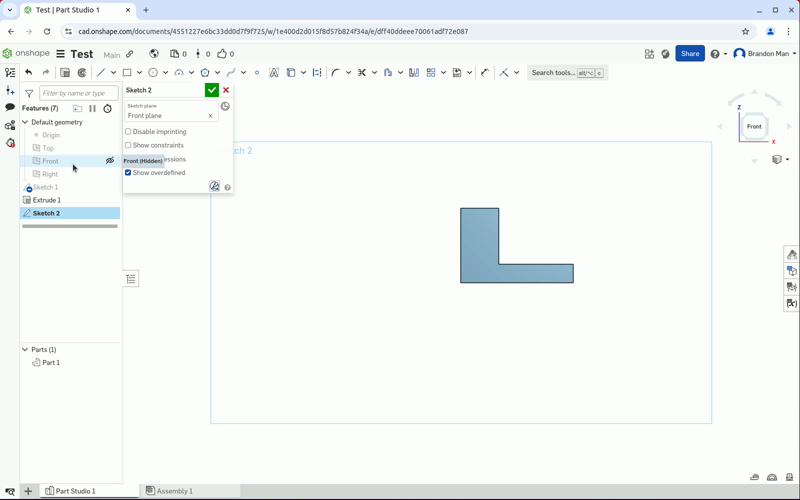
mouse_move(73, 352)
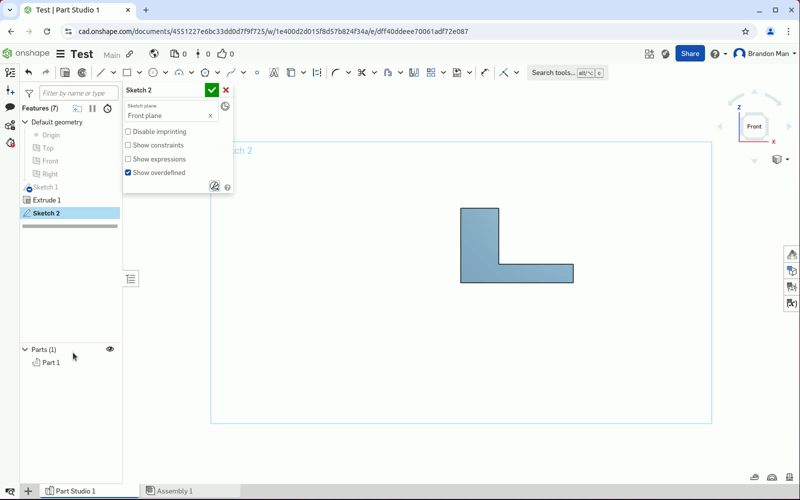
key(y)
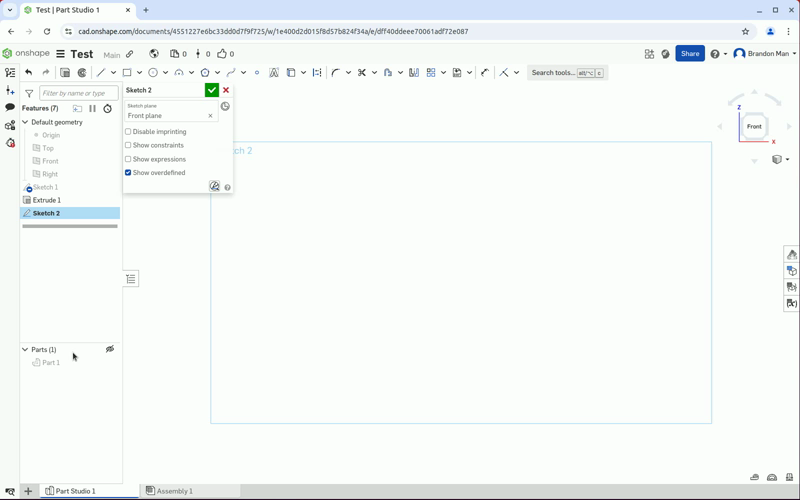
key(l)
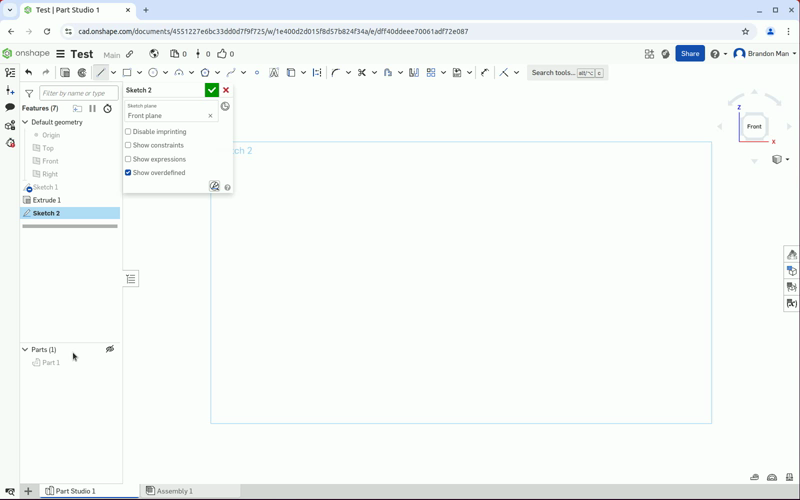
key_down(shift)
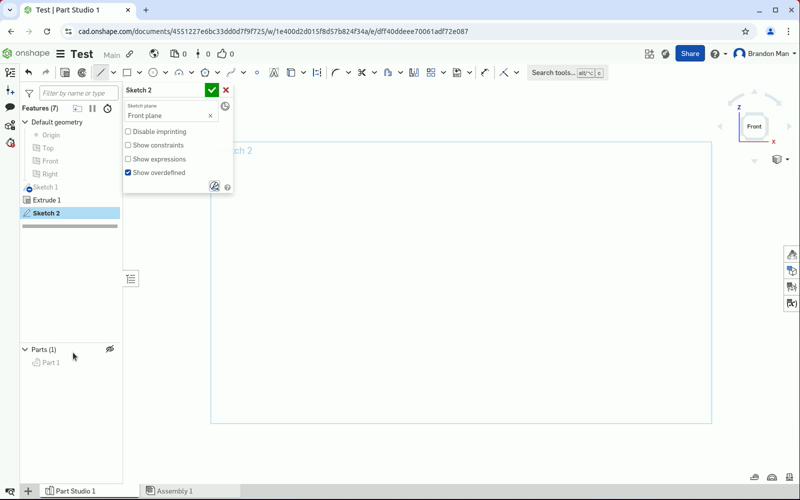
mouse_move(498, 264)
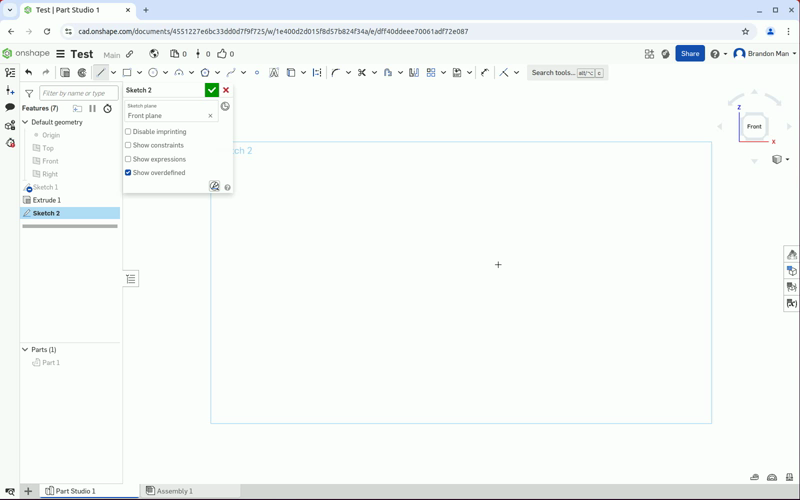
click(498, 264)
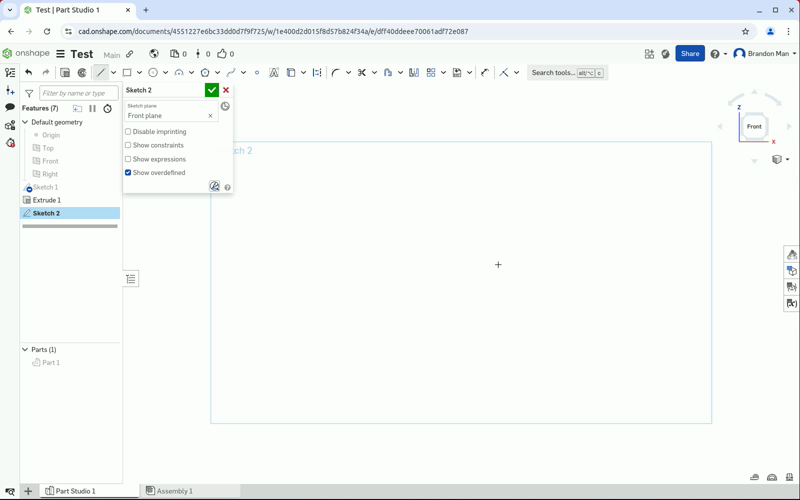
key_up(shift)
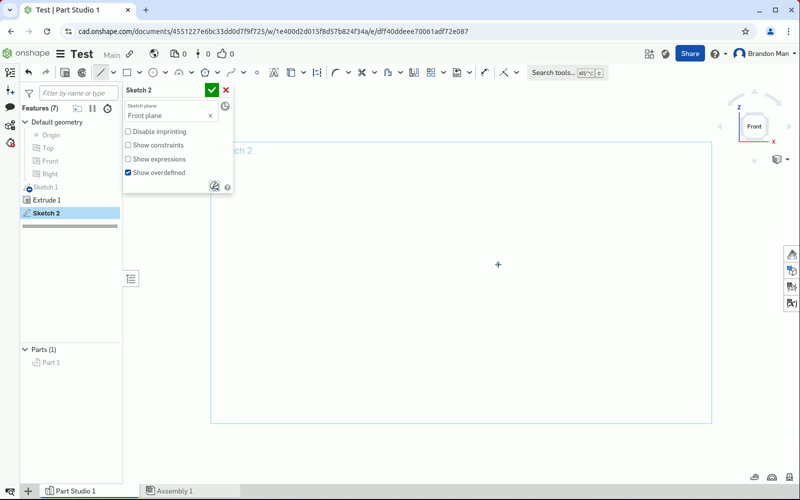
key_down(shift)
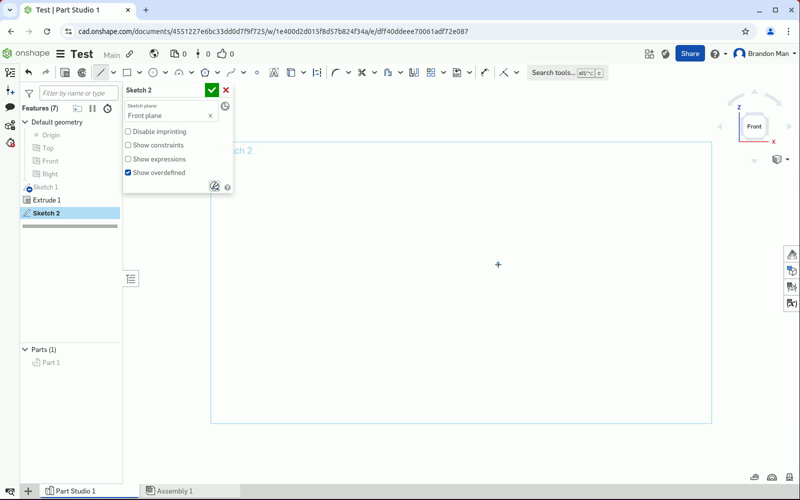
mouse_move(573, 264)
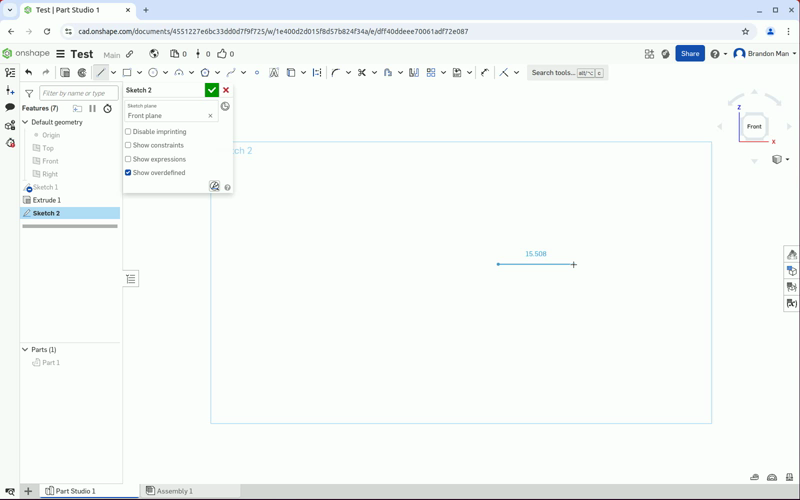
click(573, 264)
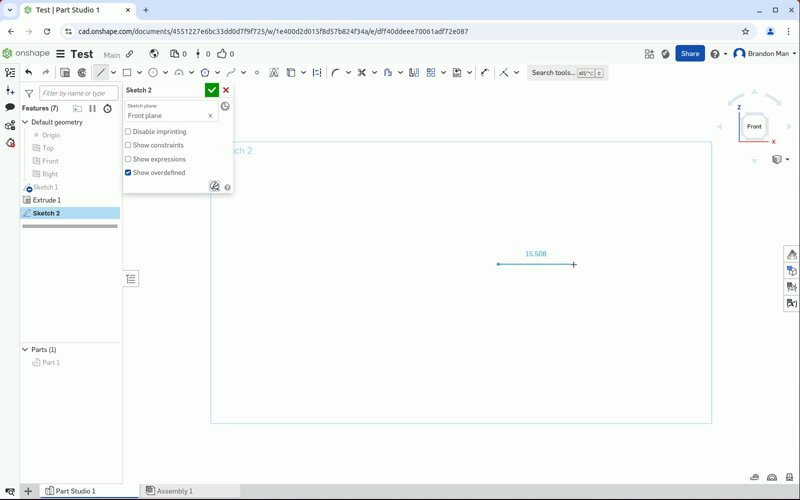
key_up(shift)
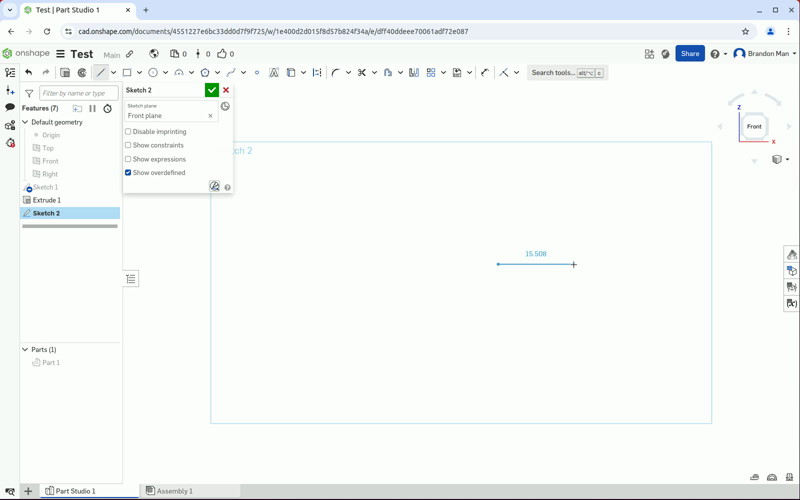
key_down(shift)
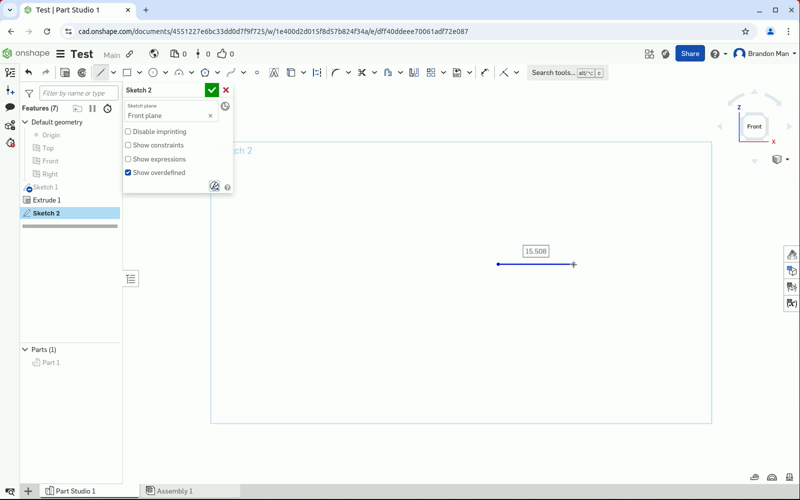
mouse_move(589, 264)
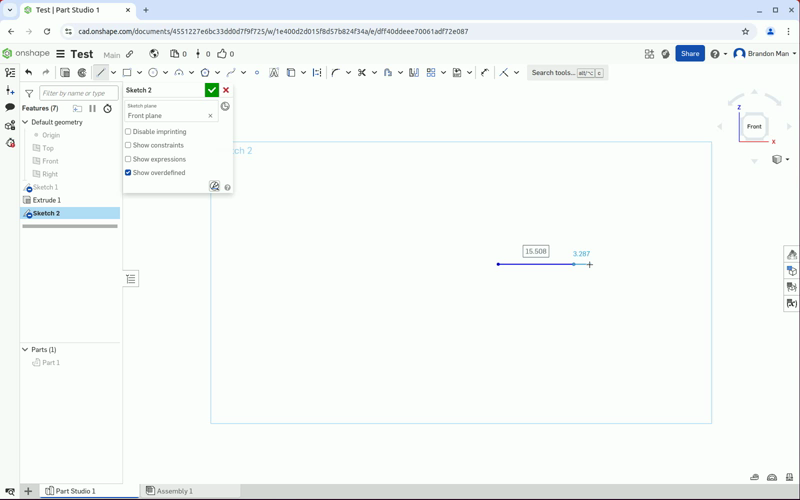
mouse_move(573, 226)
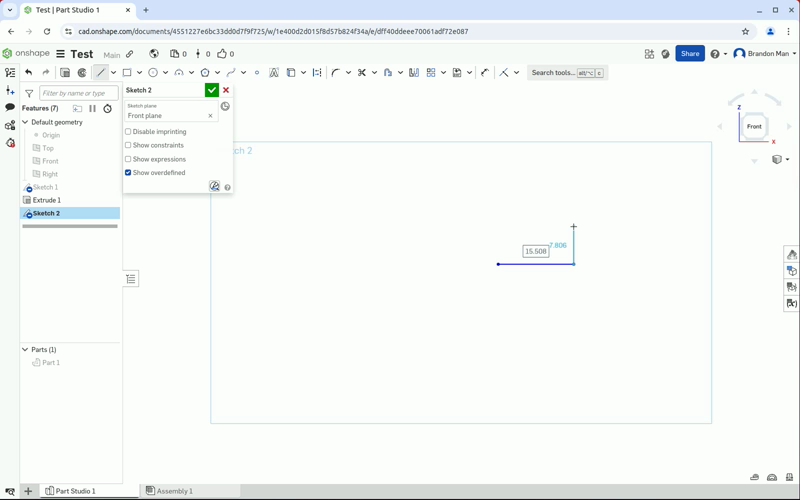
click(573, 226)
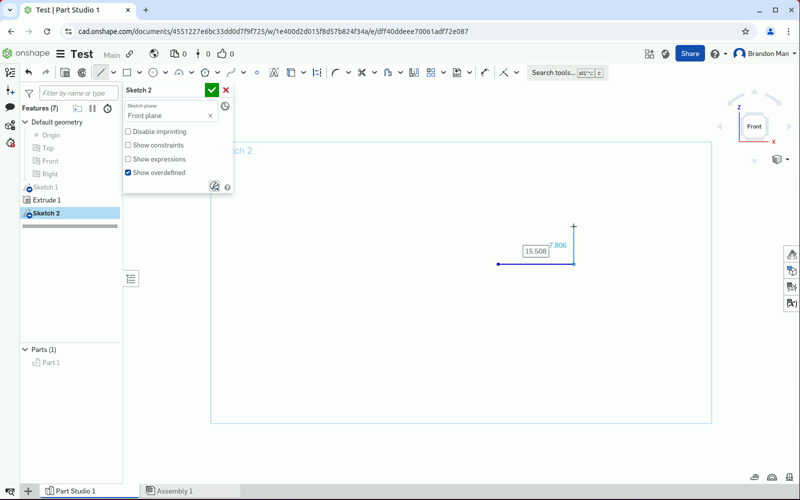
key_up(shift)
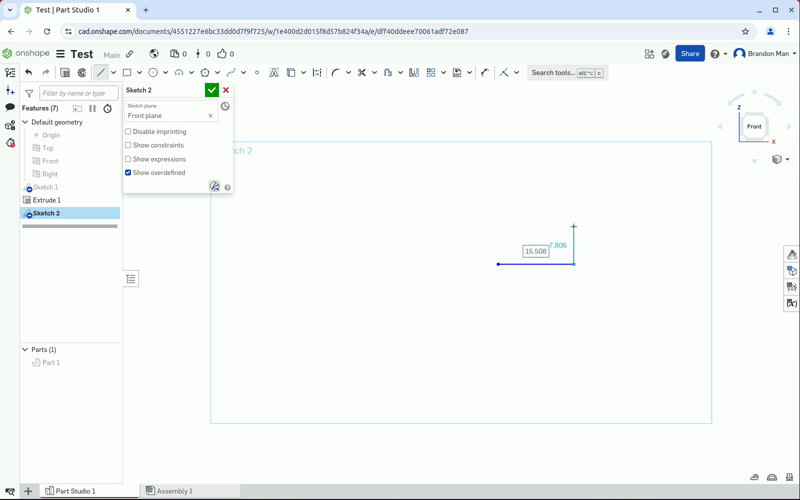
key_down(shift)
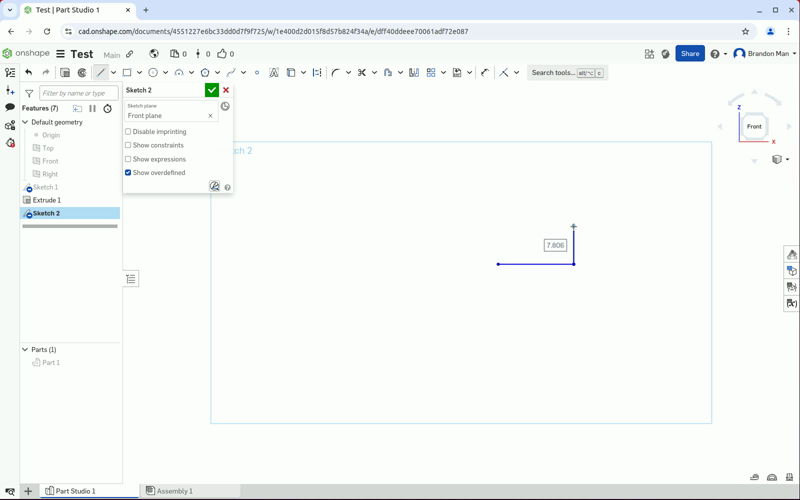
mouse_move(498, 226)
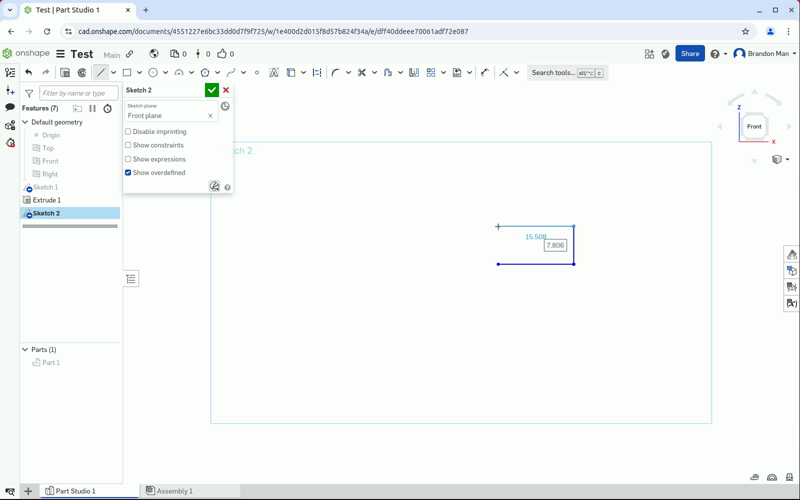
click(498, 226)
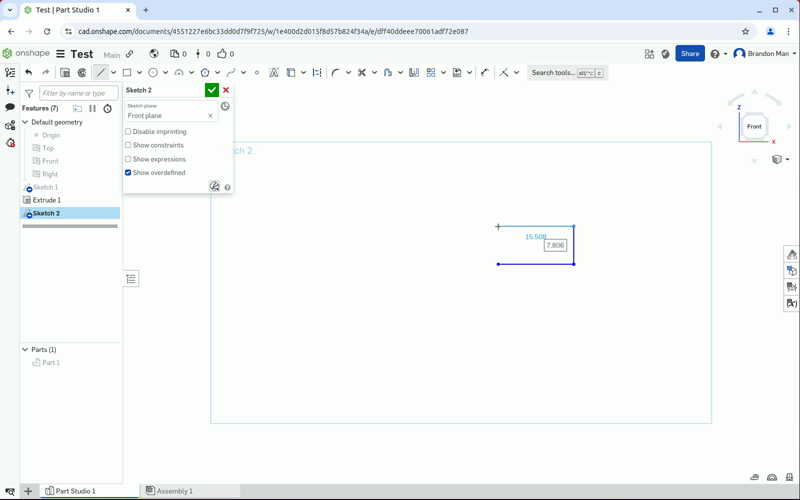
key_up(shift)
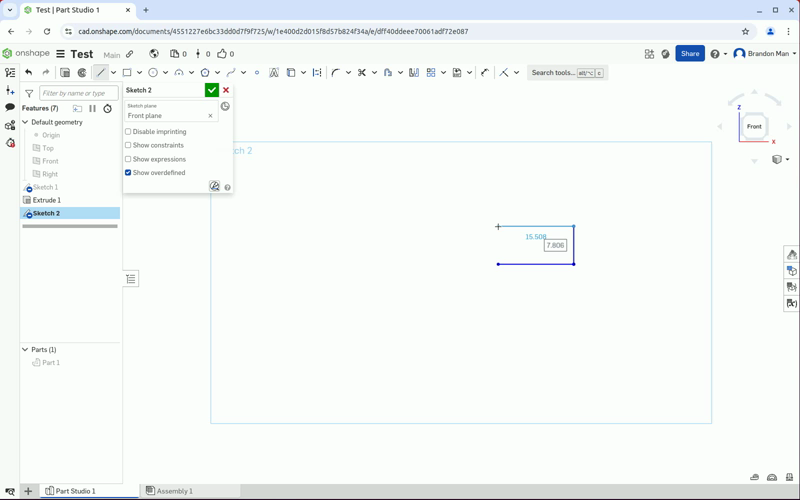
mouse_move(528, 226)
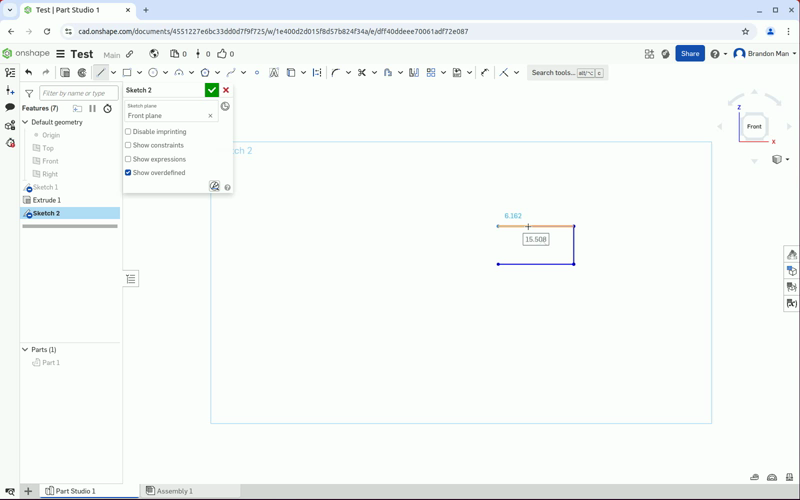
key_down(shift)
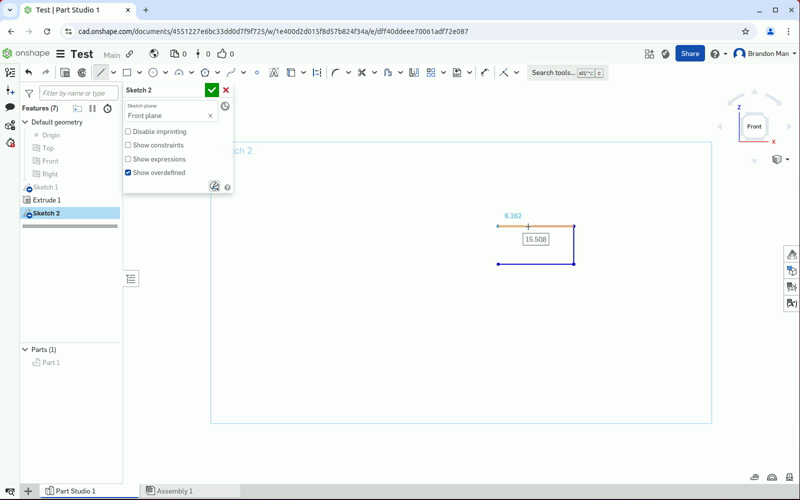
mouse_move(498, 264)
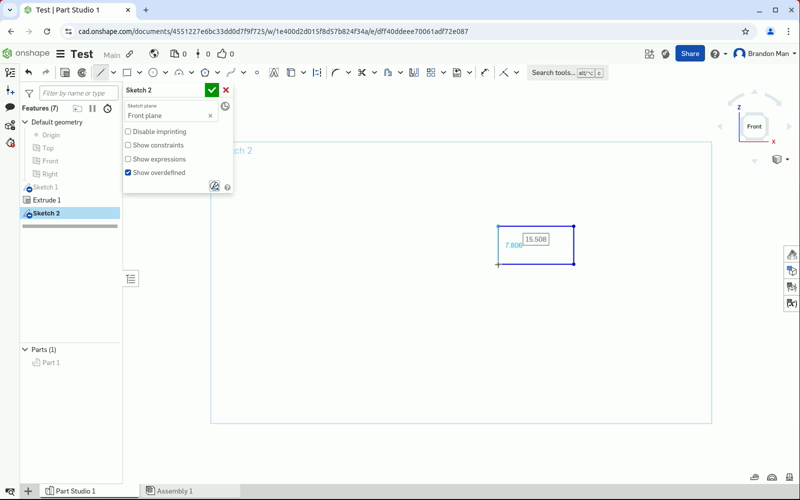
key_up(shift)
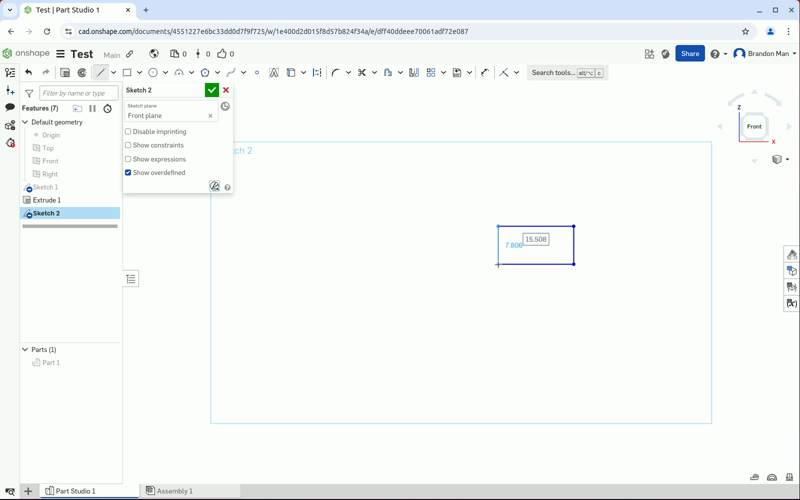
click(498, 264)
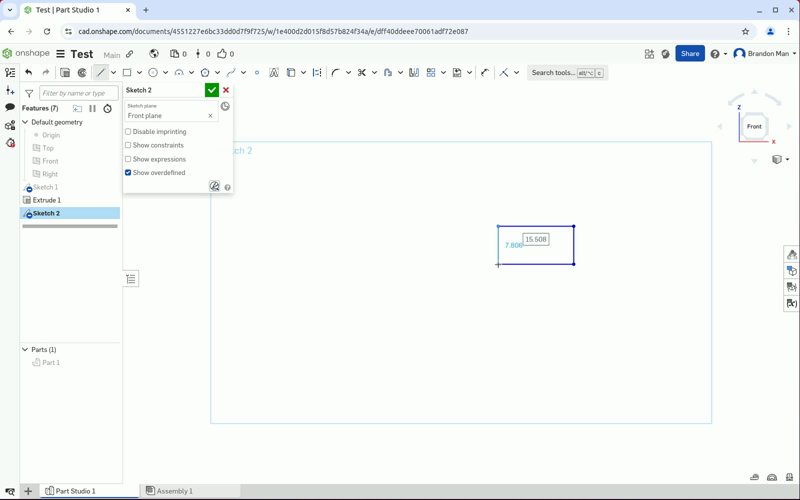
key(esc)
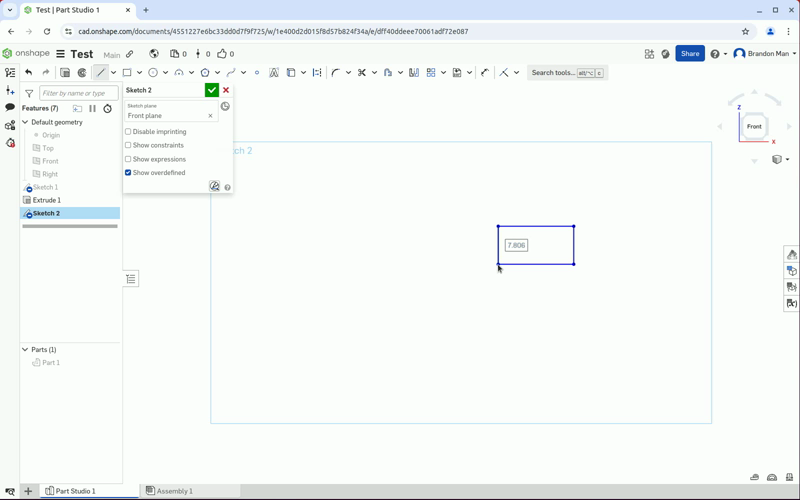
mouse_move(519, 229)
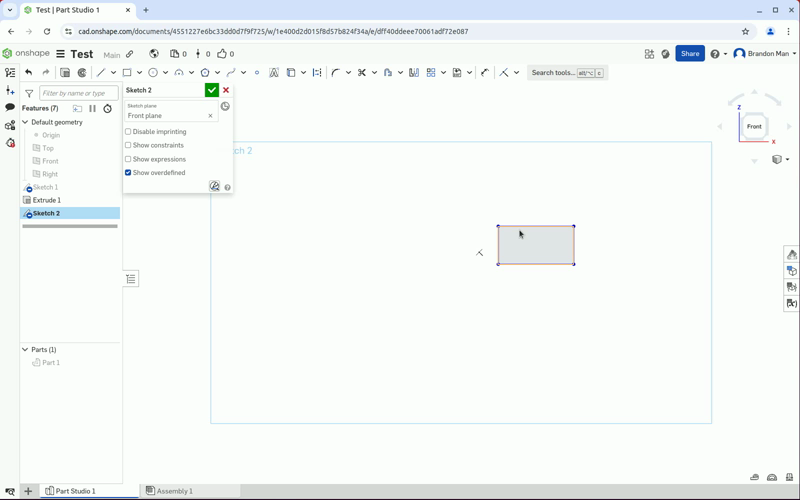
click(519, 229)
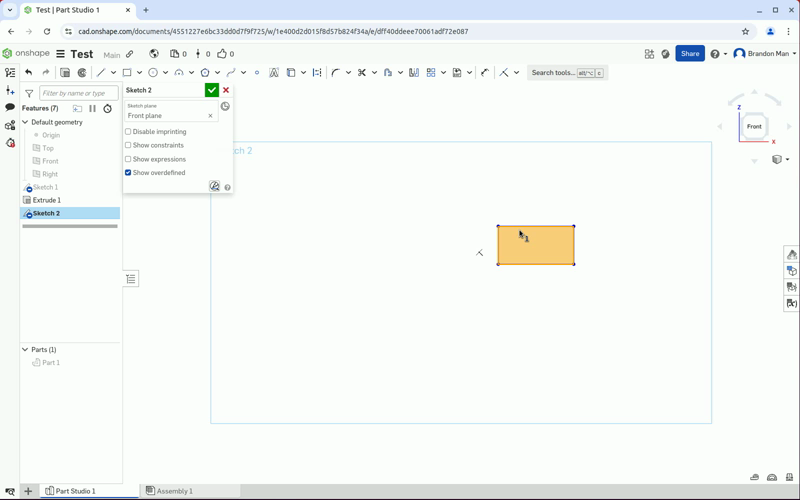
mouse_move(73, 352)
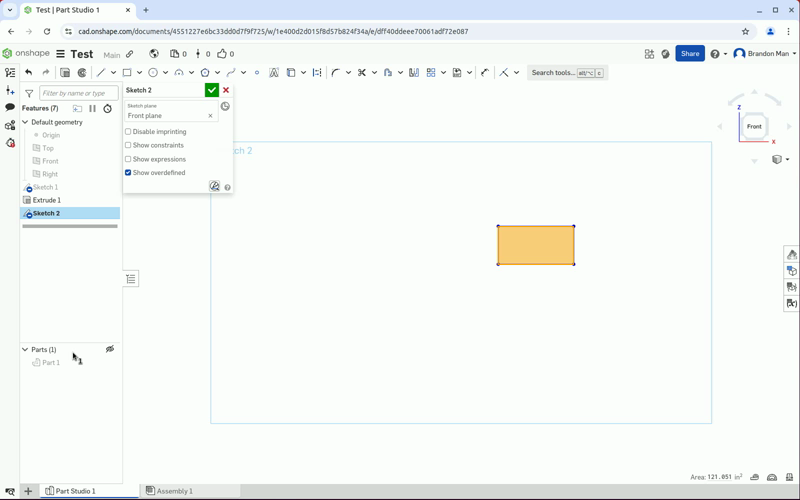
key(shift+y)
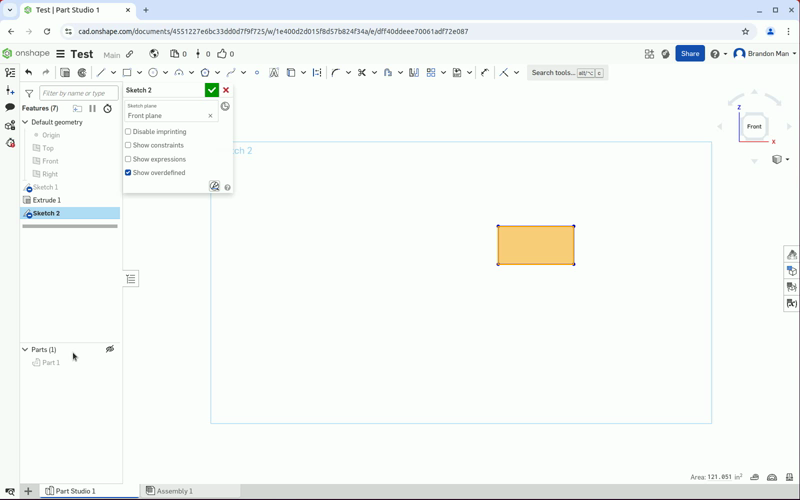
key(shift+e)
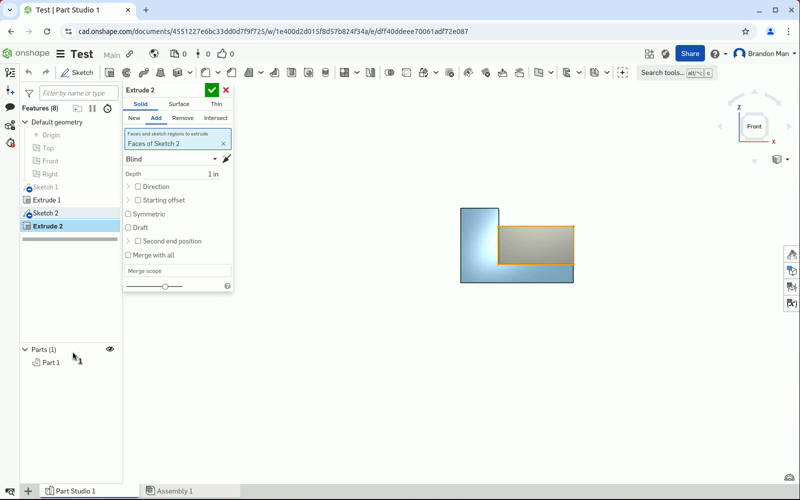
mouse_move(143, 106)
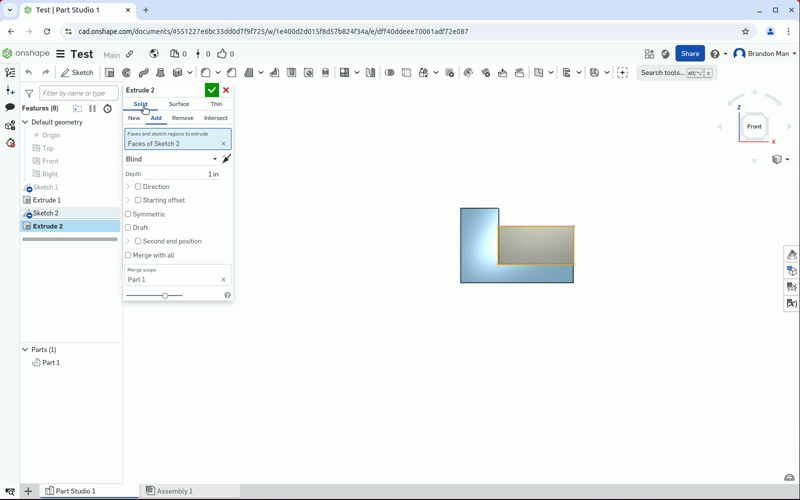
click(143, 106)
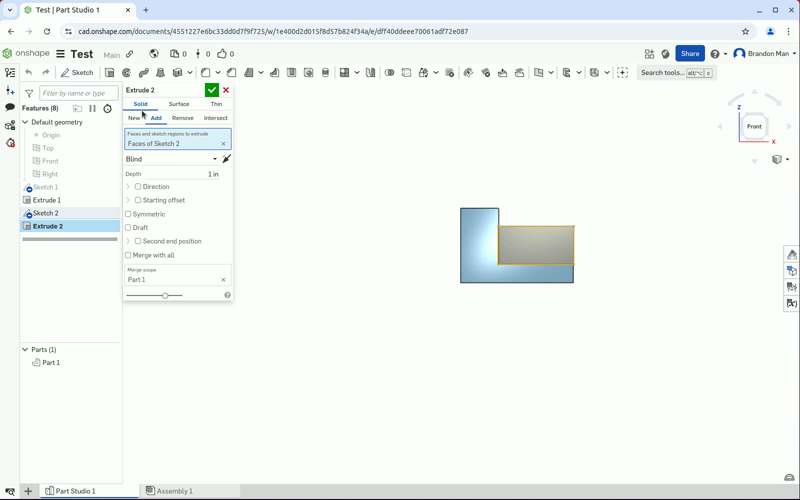
mouse_move(137, 120)
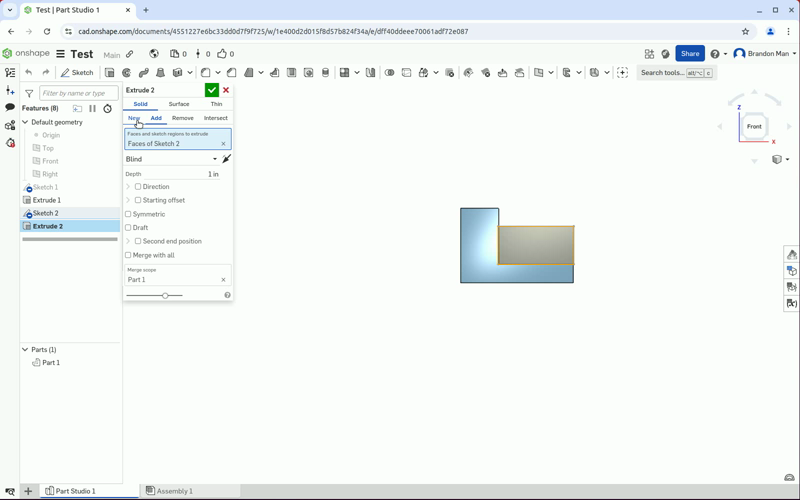
click(137, 120)
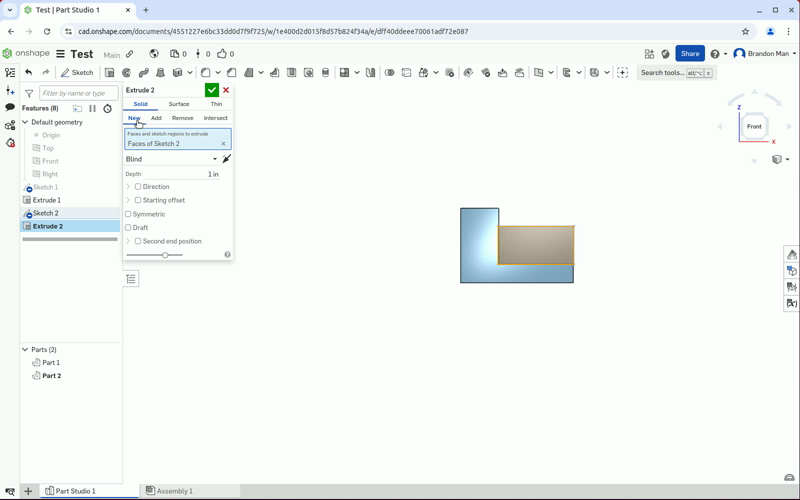
key(tab, 4)
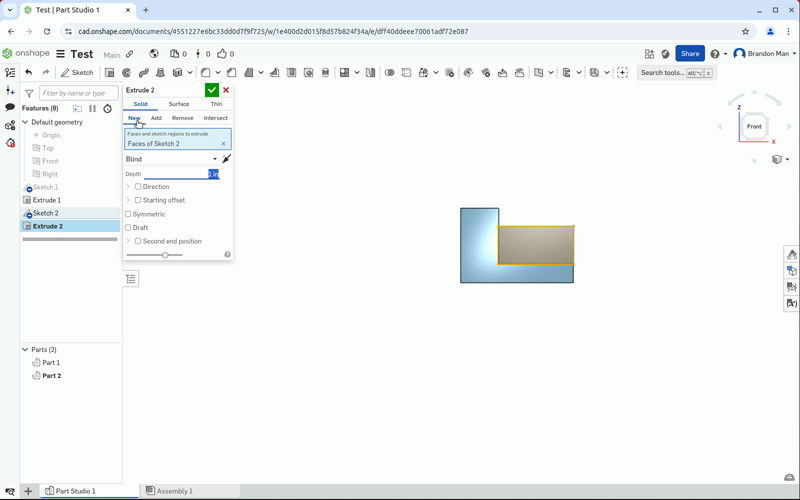
text(15.405)
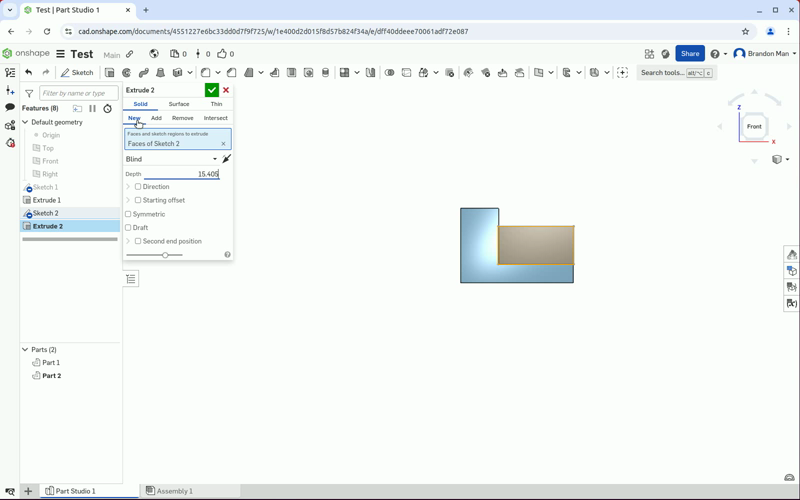
key(enter)
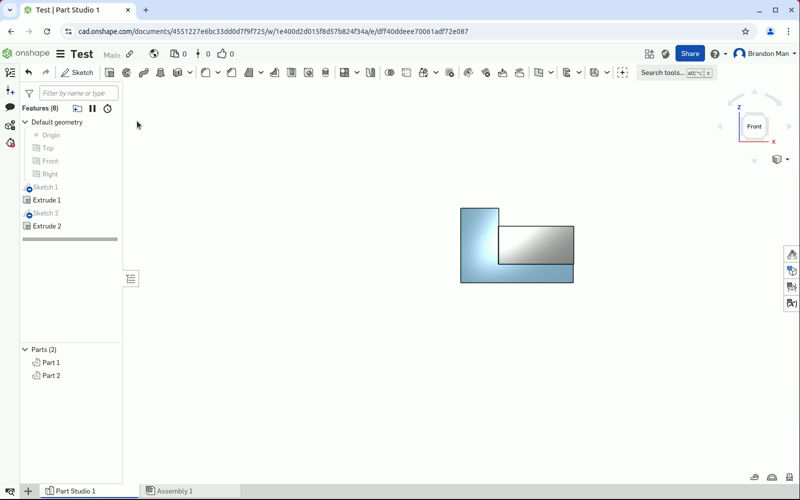
key(shift+h)
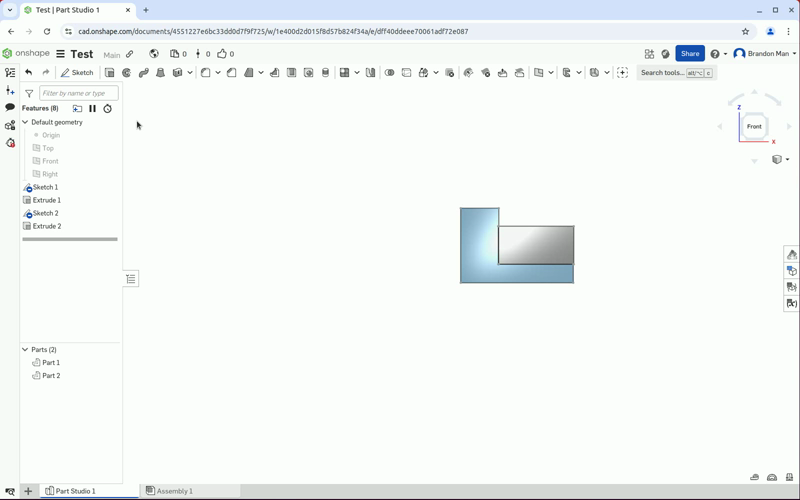
key(shift+h)
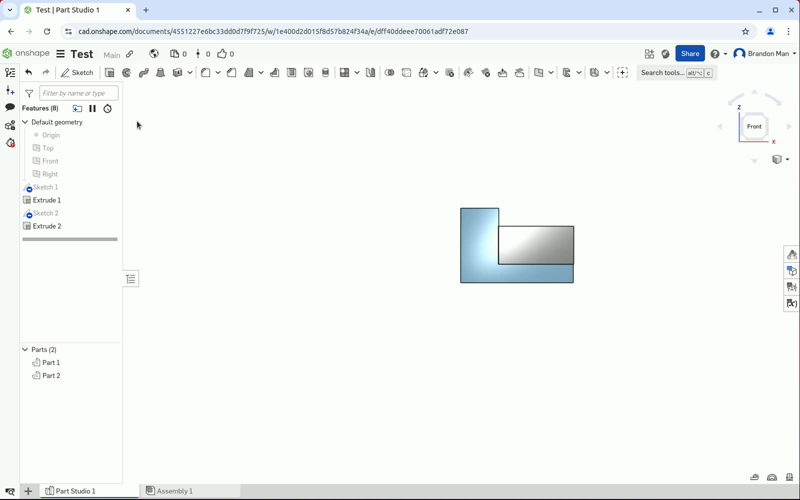
mouse_move(73, 189)
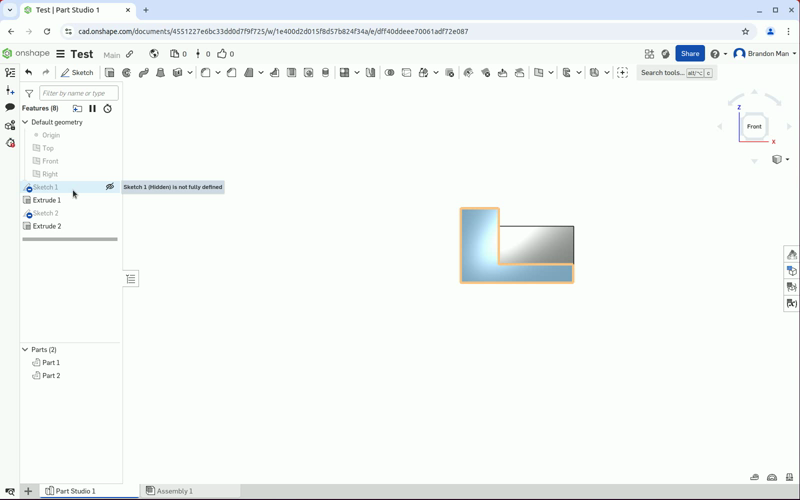
click(73, 189)
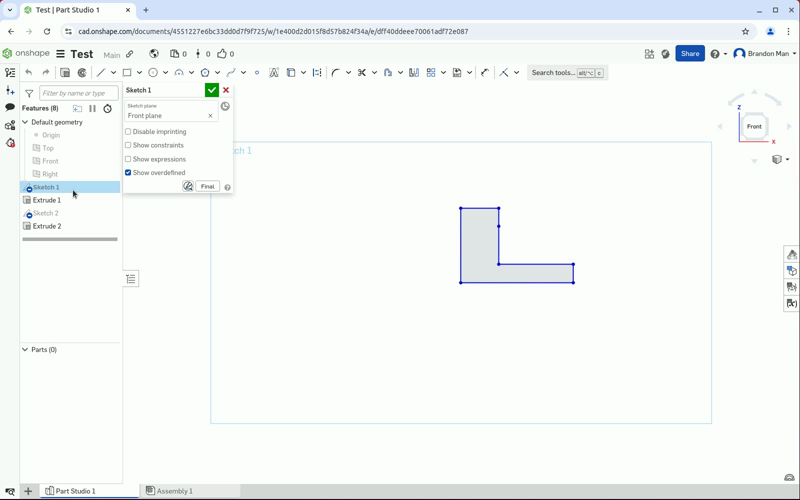
mouse_move(229, 92)
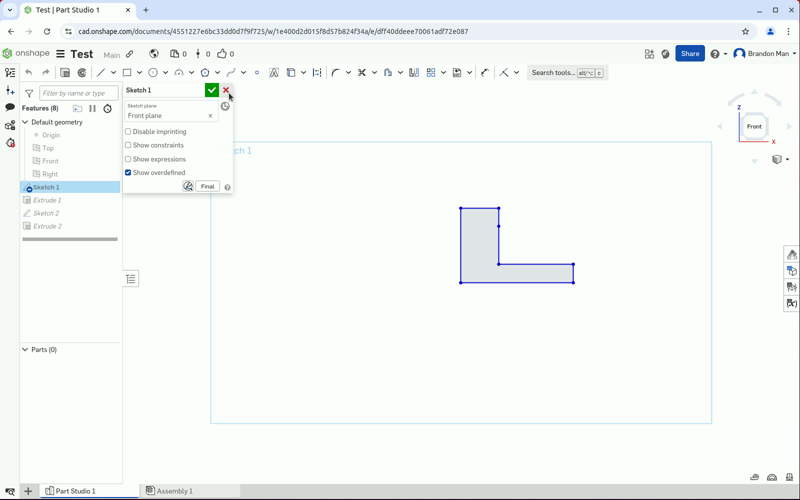
click(229, 92)
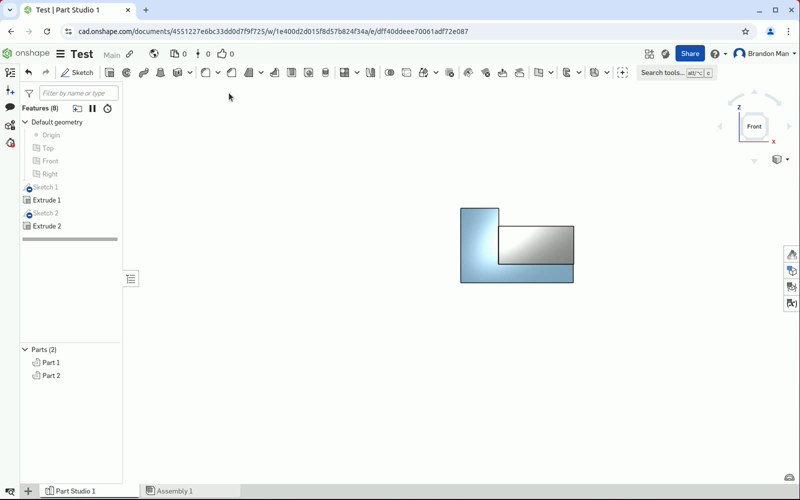
mouse_move(73, 352)
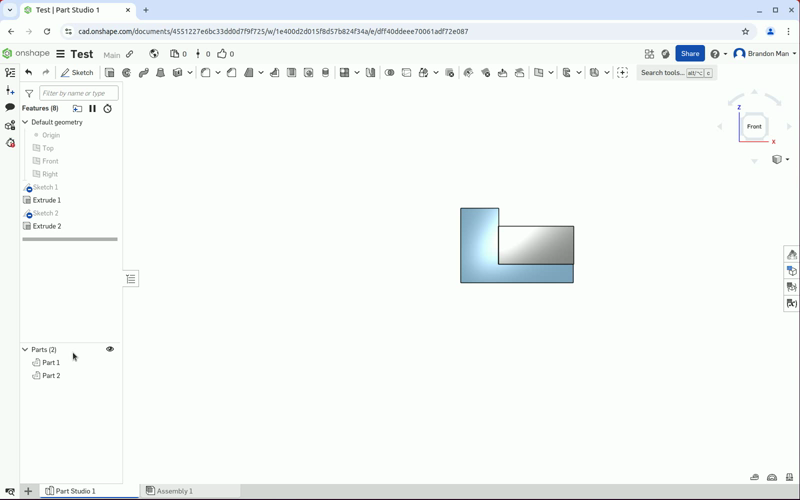
key(y)
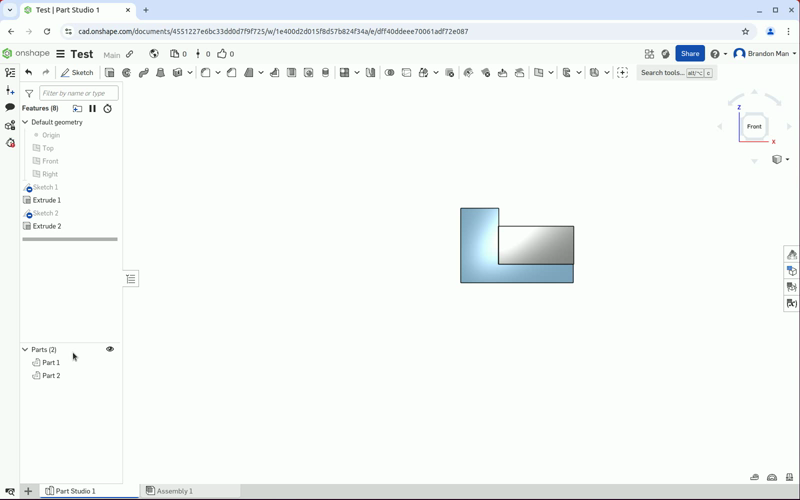
key(shift+p)
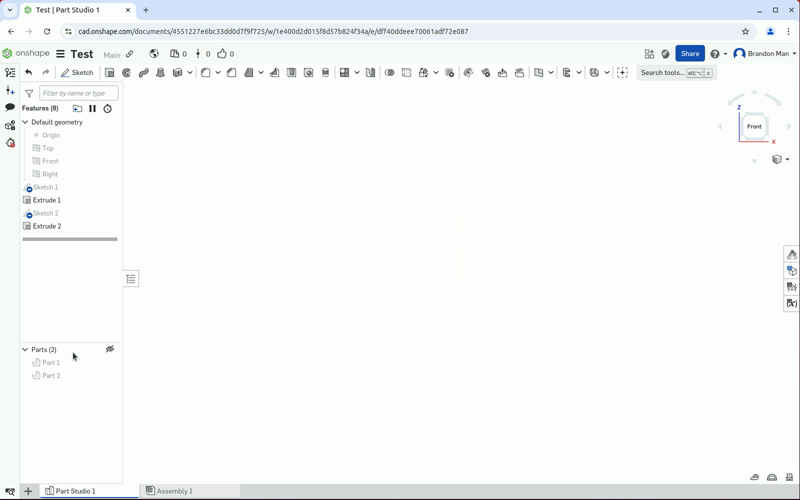
key(space)
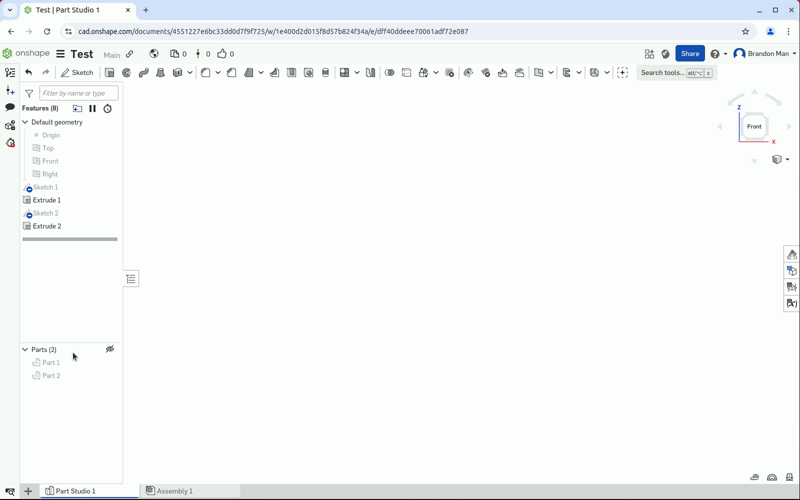
key_down(shift)
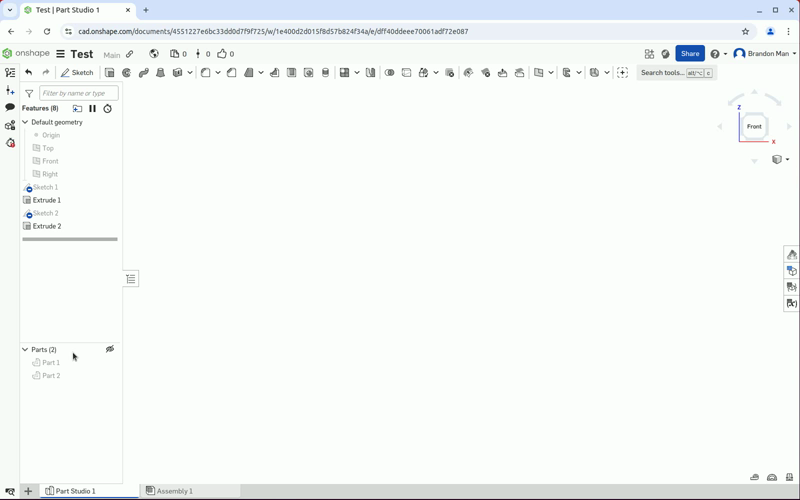
key(left)
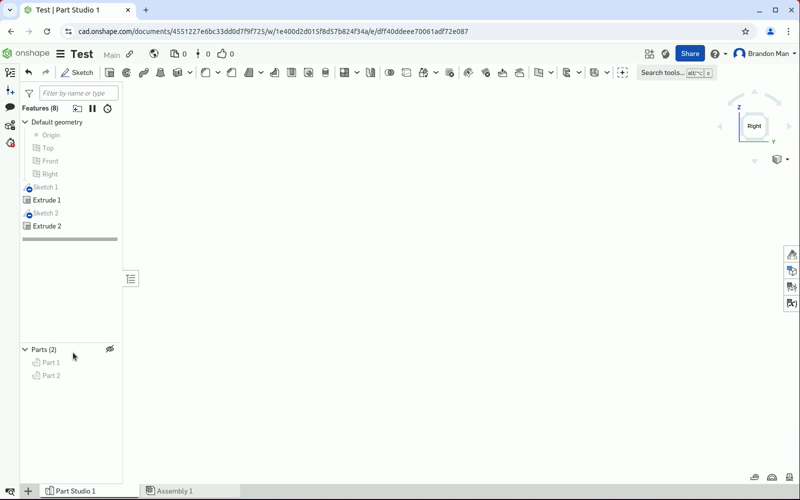
key_up(shift)
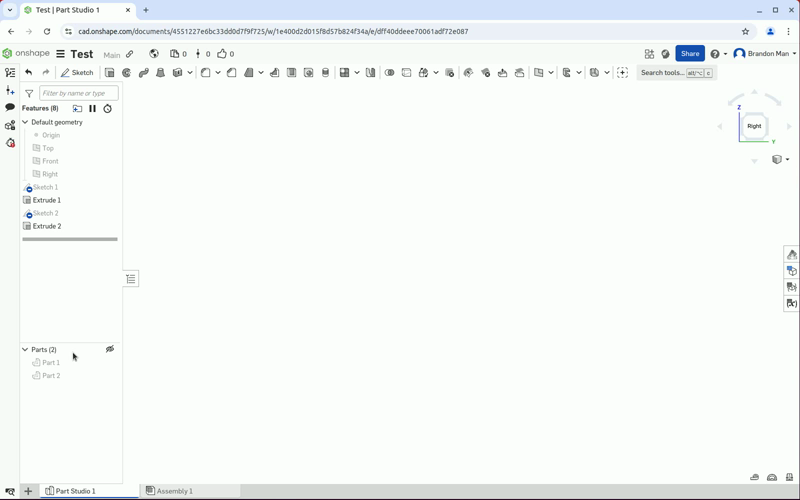
mouse_move(73, 352)
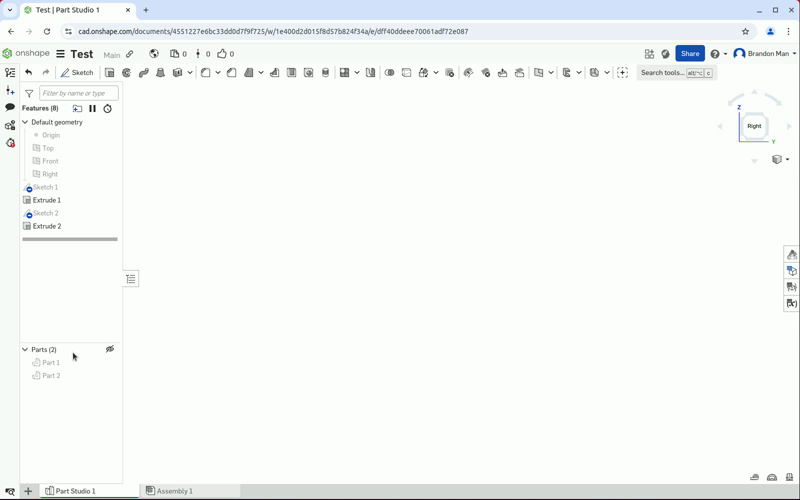
key(shift+y)
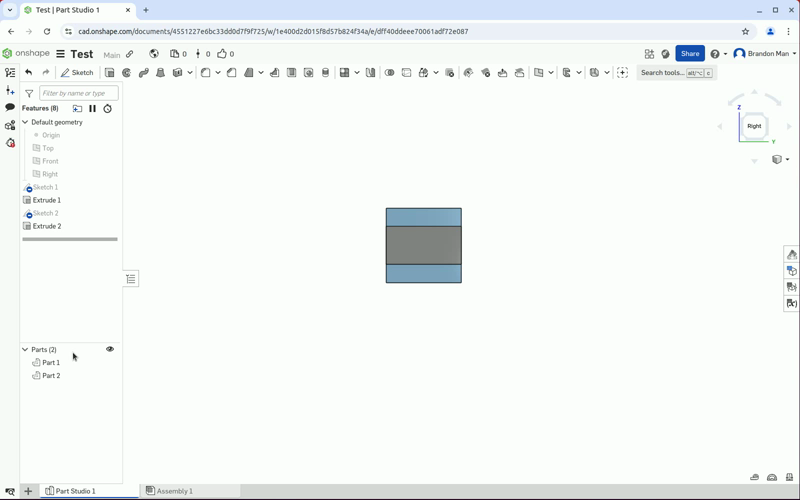
mouse_move(541, 75)
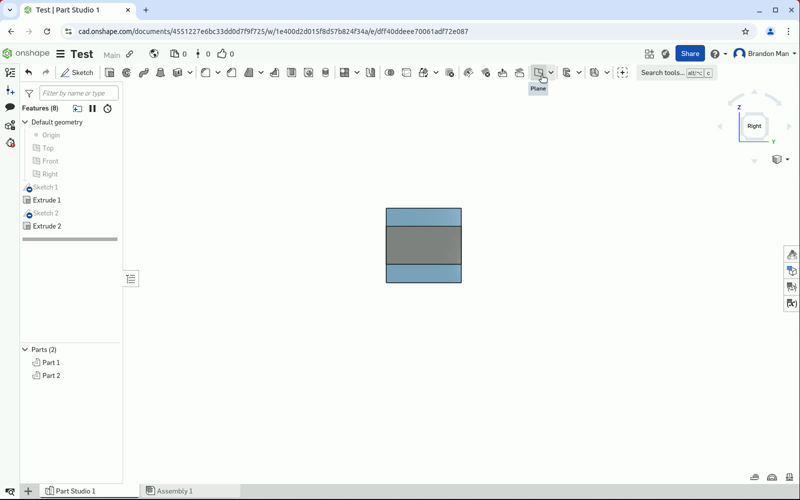
click(541, 75)
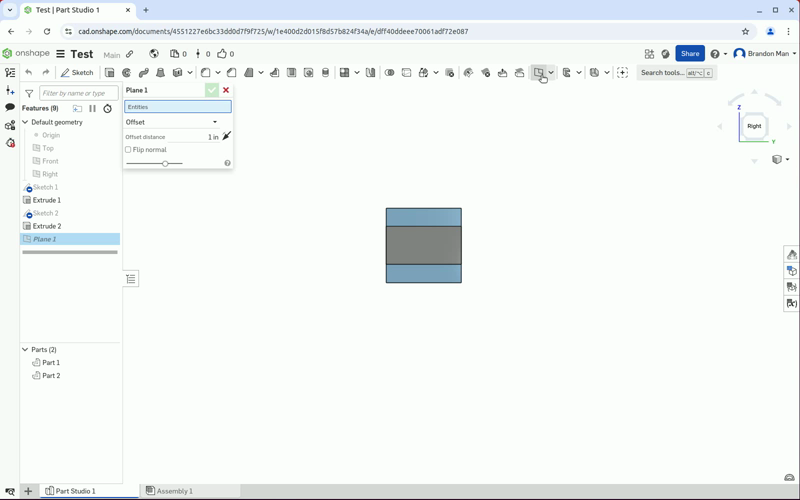
mouse_move(73, 176)
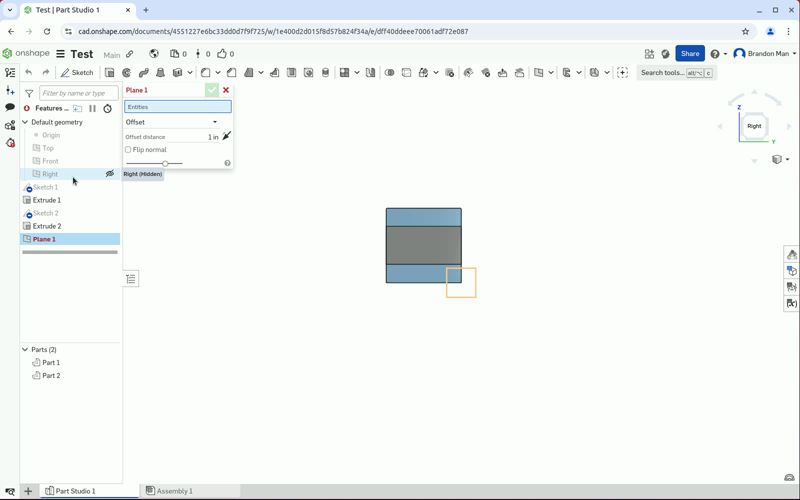
click(73, 176)
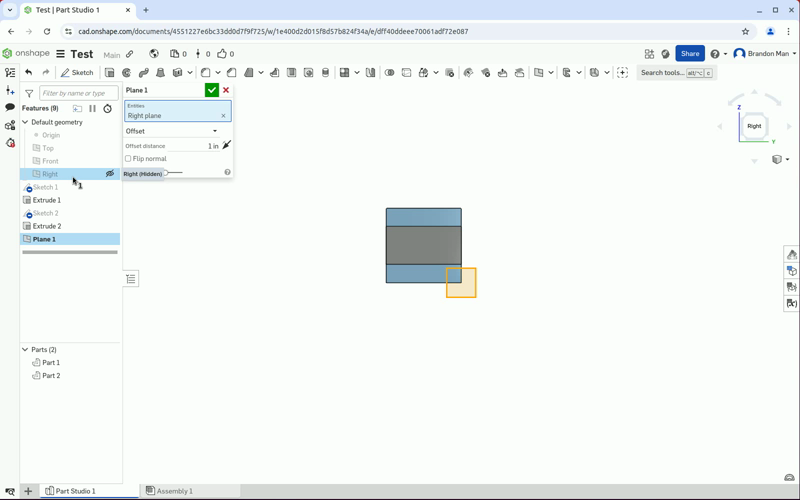
key(tab, 2)
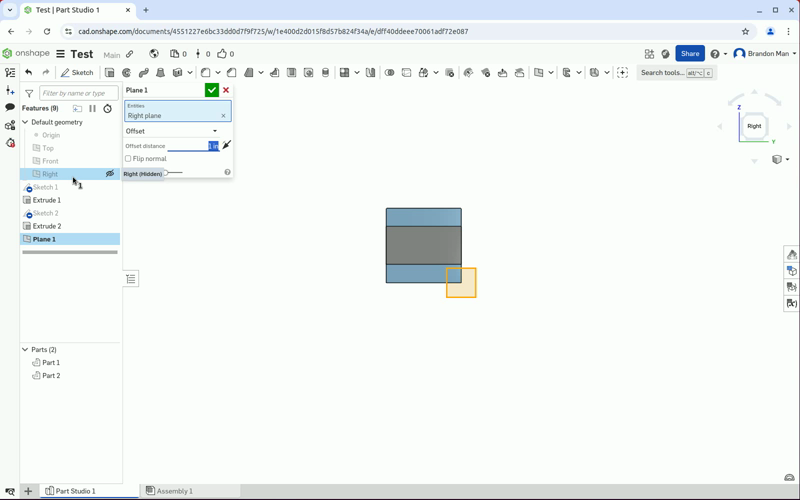
text(23.108)
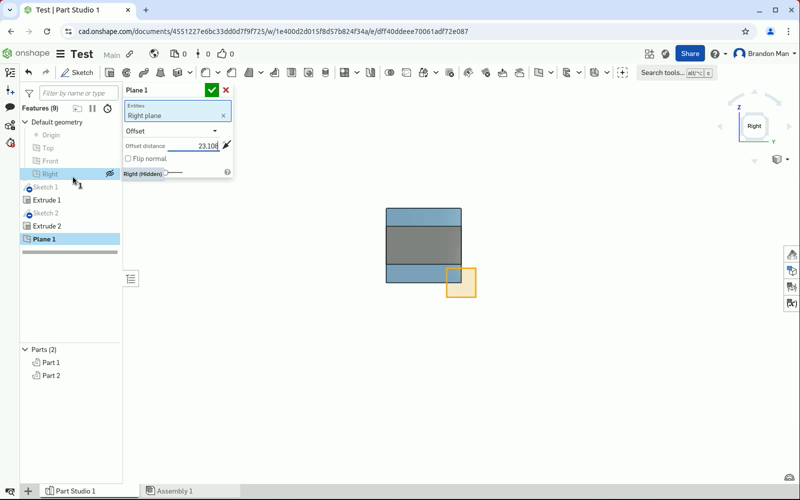
key(enter, 2)
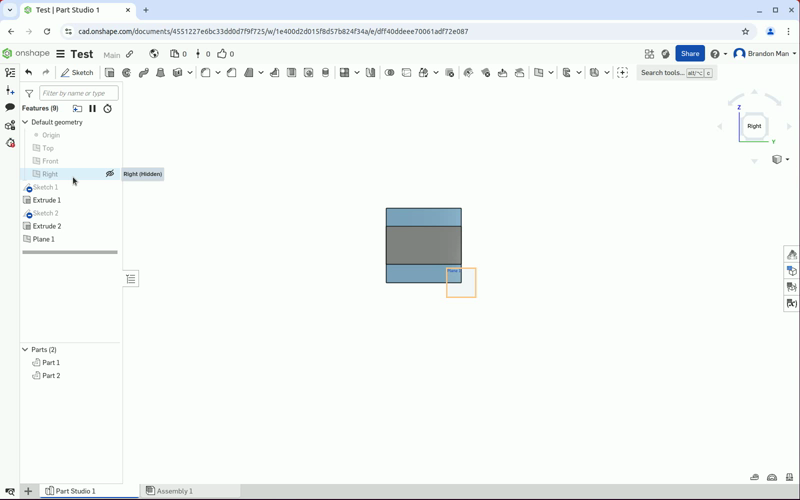
key(shift+s)
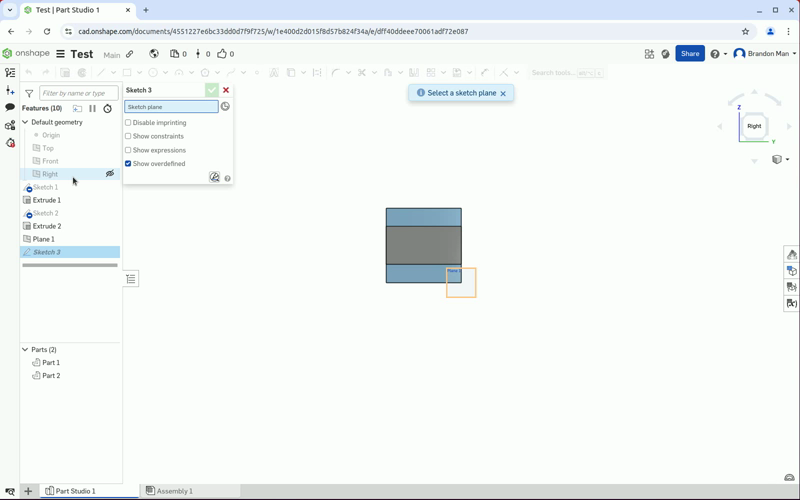
mouse_move(73, 241)
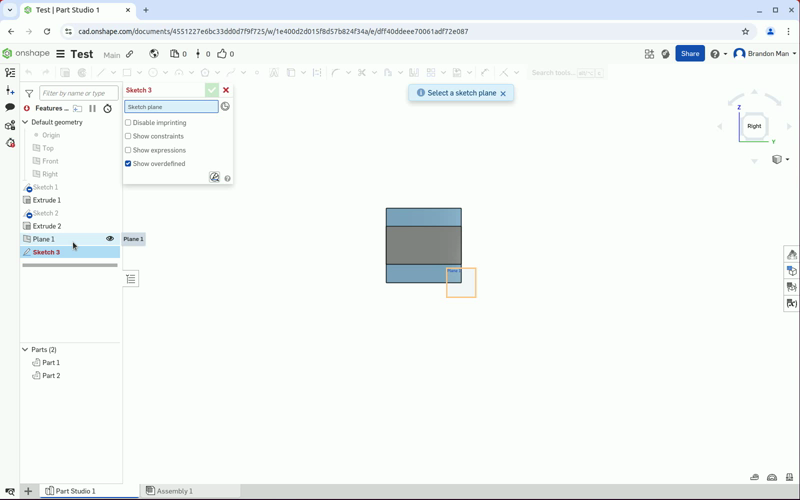
click(73, 241)
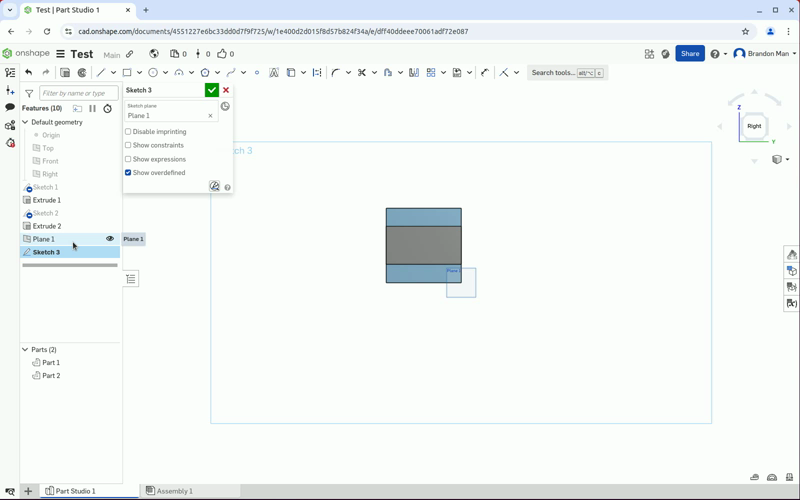
mouse_move(73, 352)
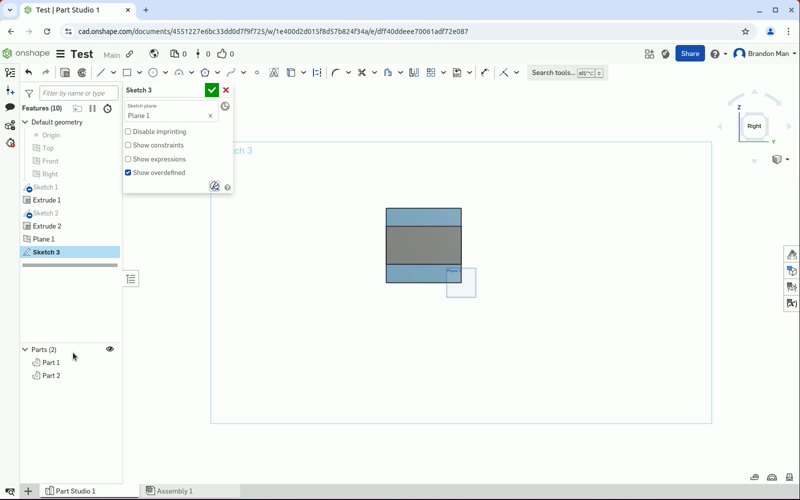
key(y)
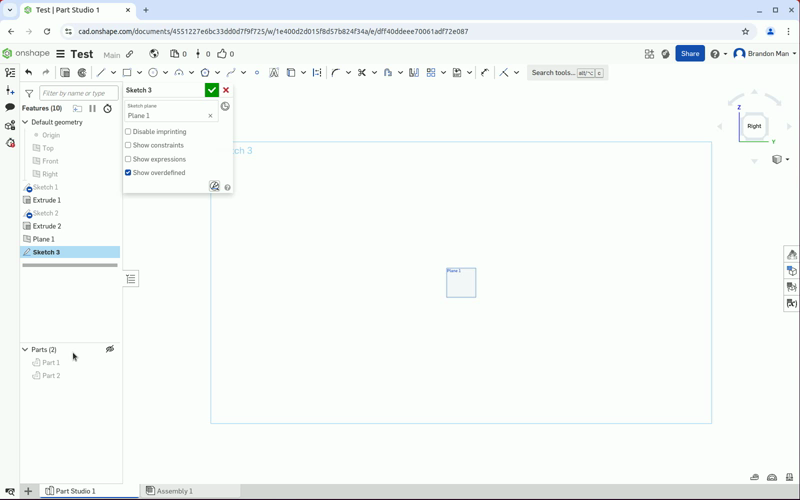
key(l)
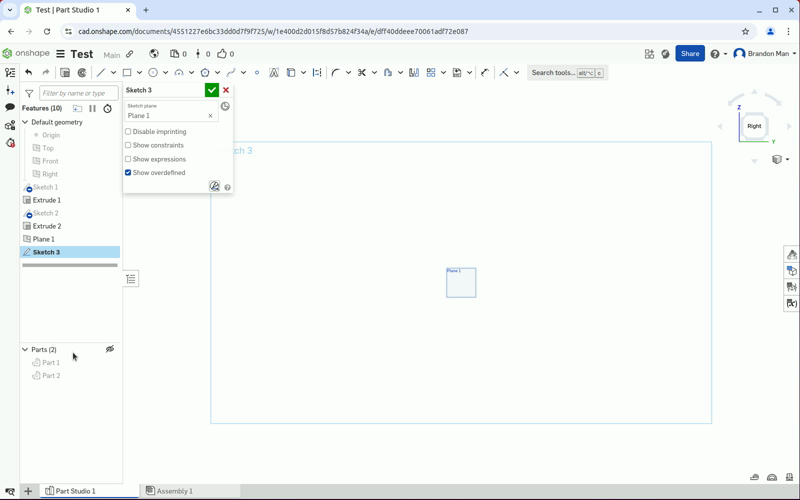
key_down(shift)
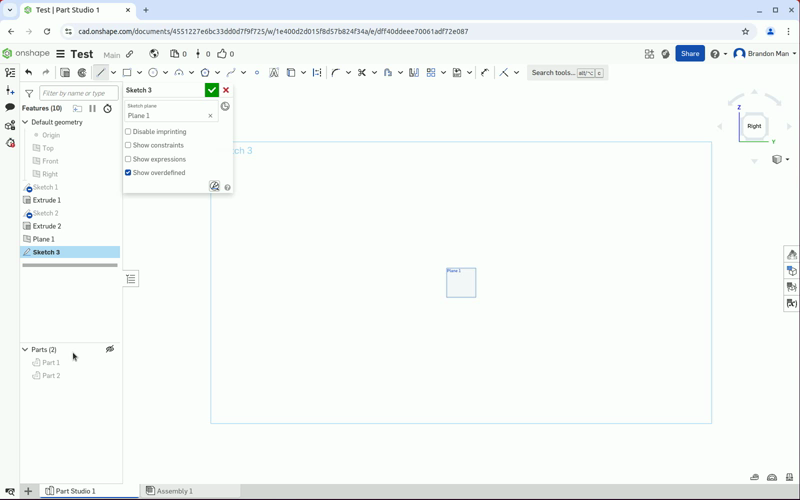
mouse_move(385, 264)
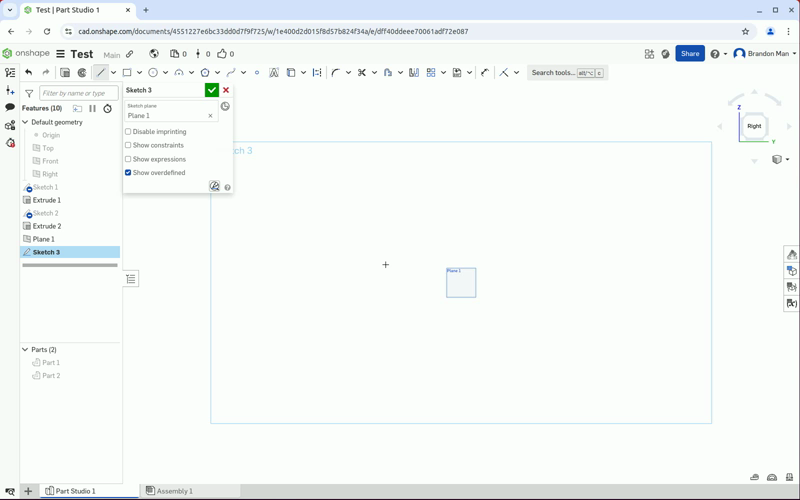
click(385, 264)
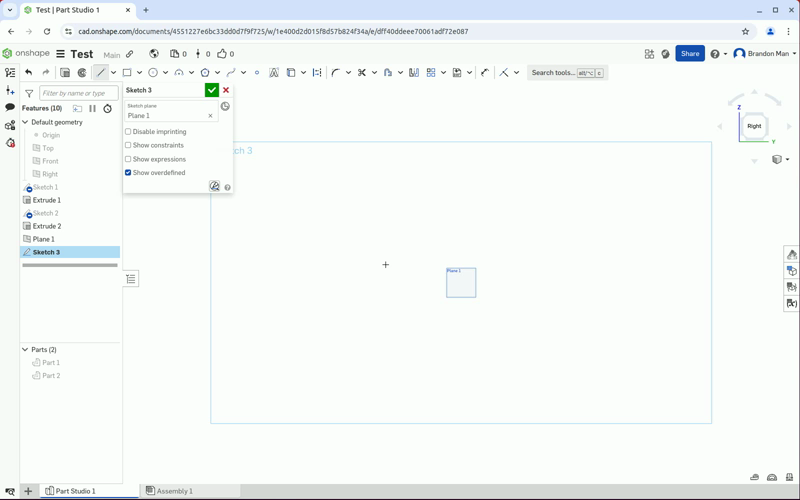
key_up(shift)
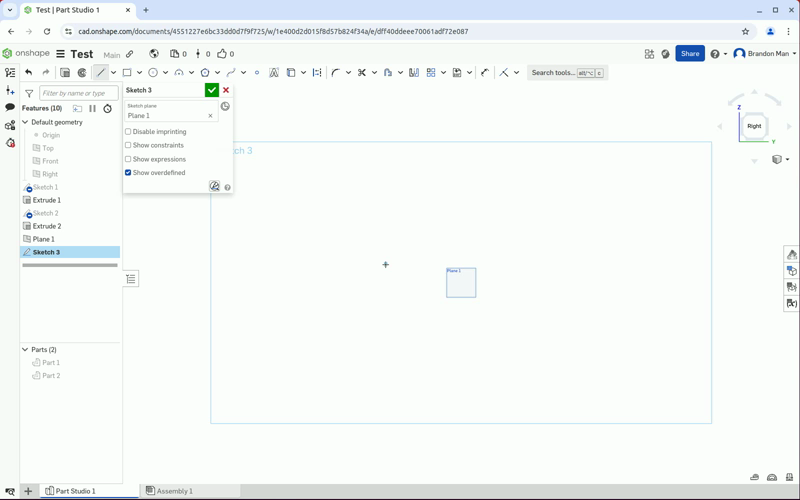
key_down(shift)
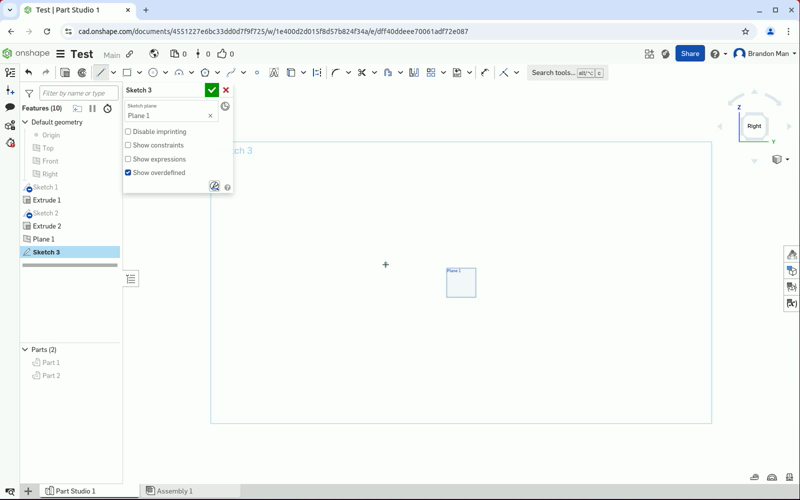
mouse_move(415, 264)
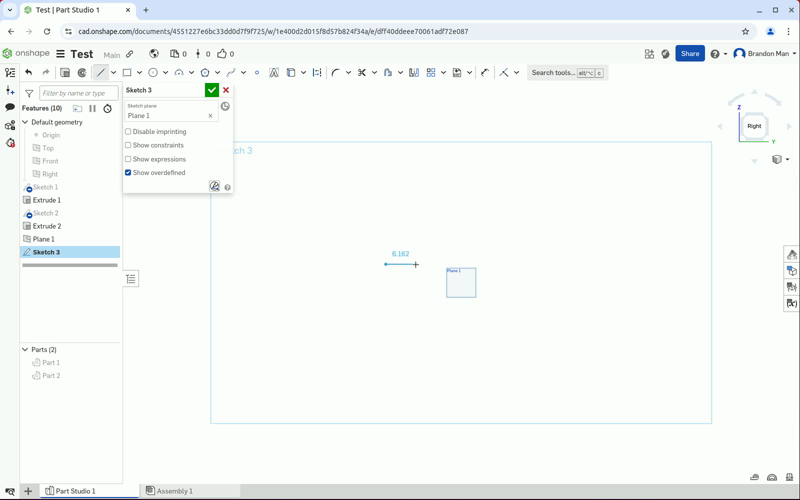
mouse_move(442, 264)
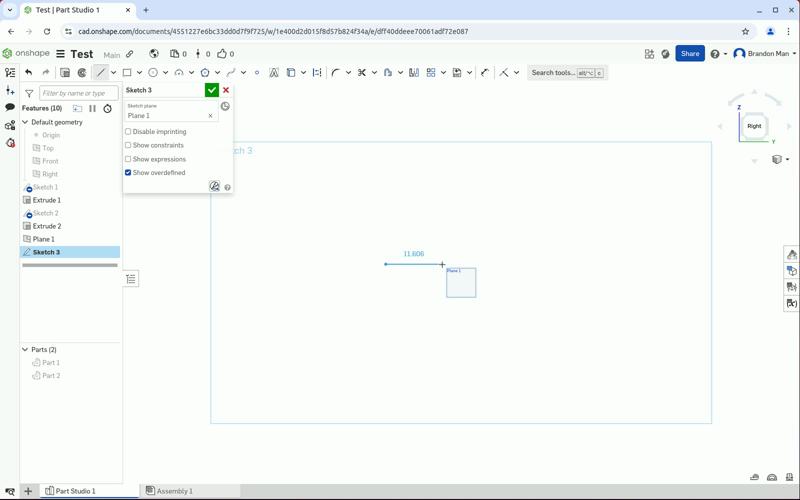
click(442, 264)
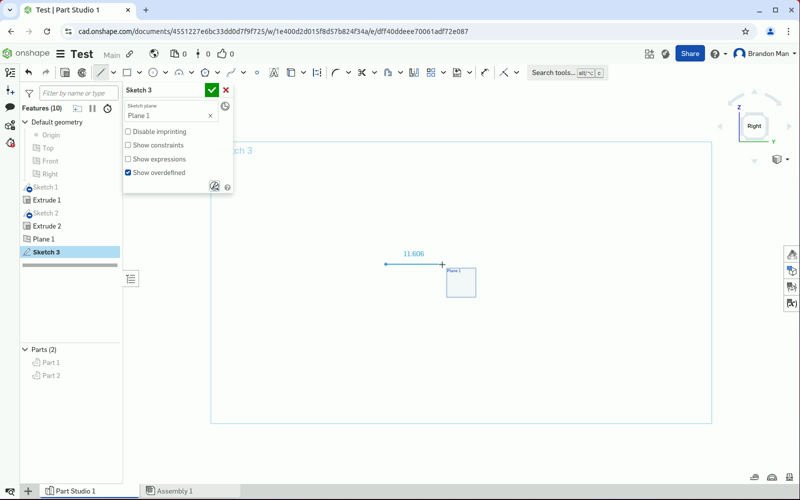
key_up(shift)
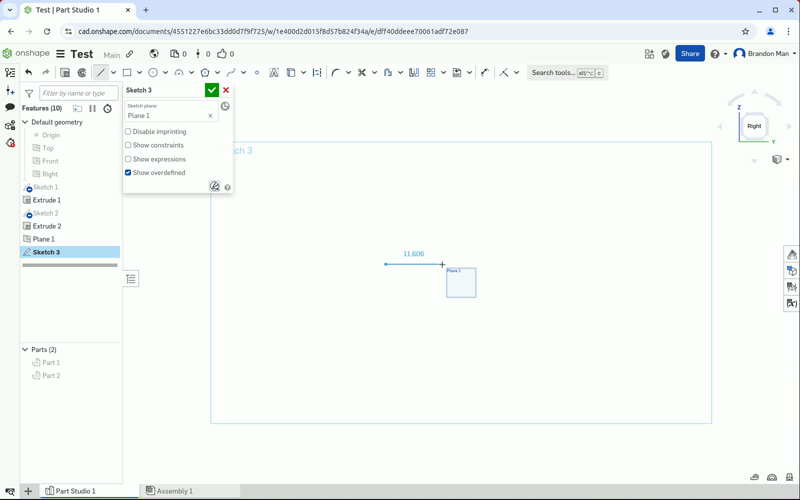
key_down(shift)
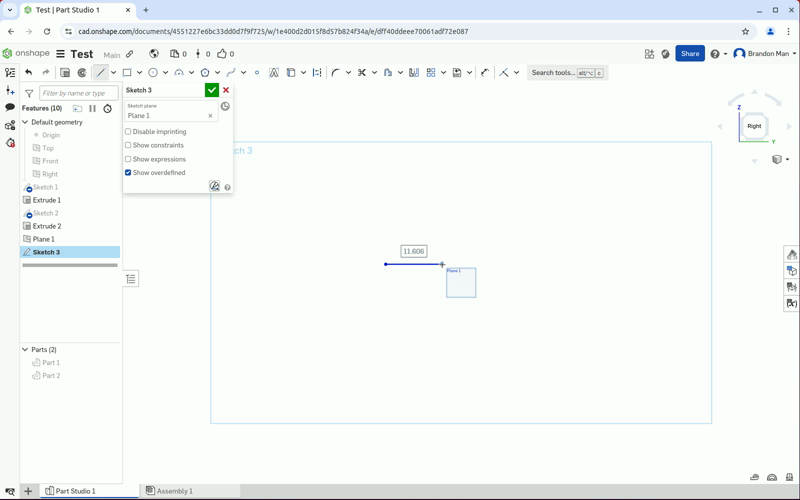
mouse_move(472, 264)
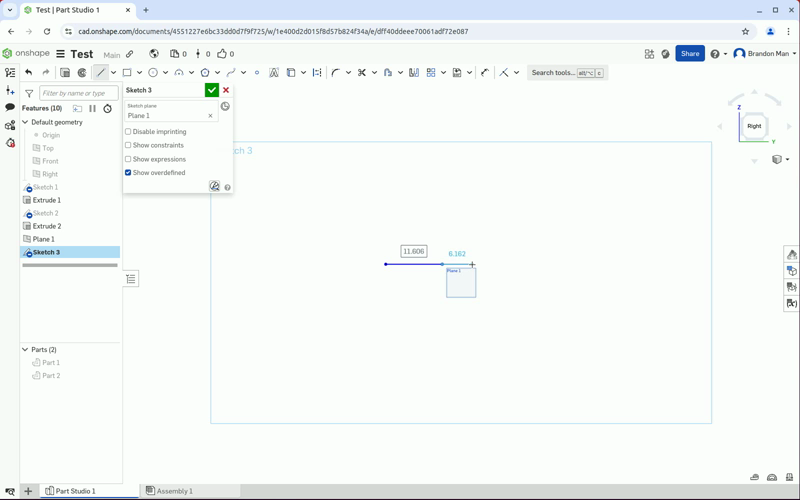
mouse_move(442, 226)
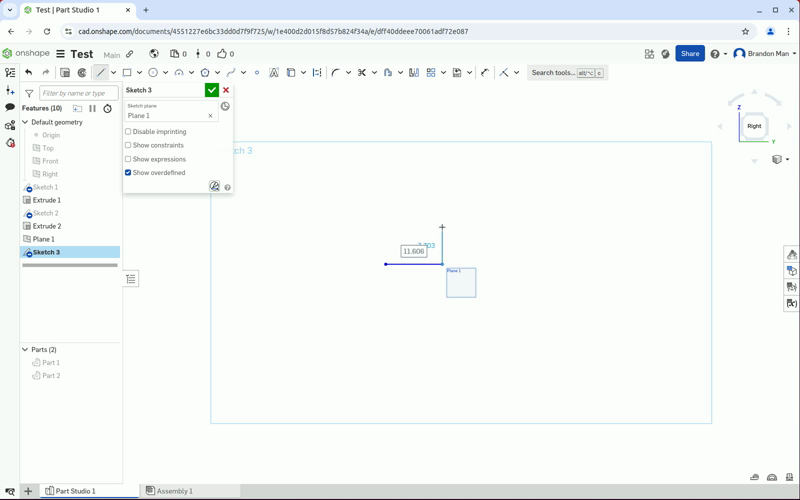
click(442, 226)
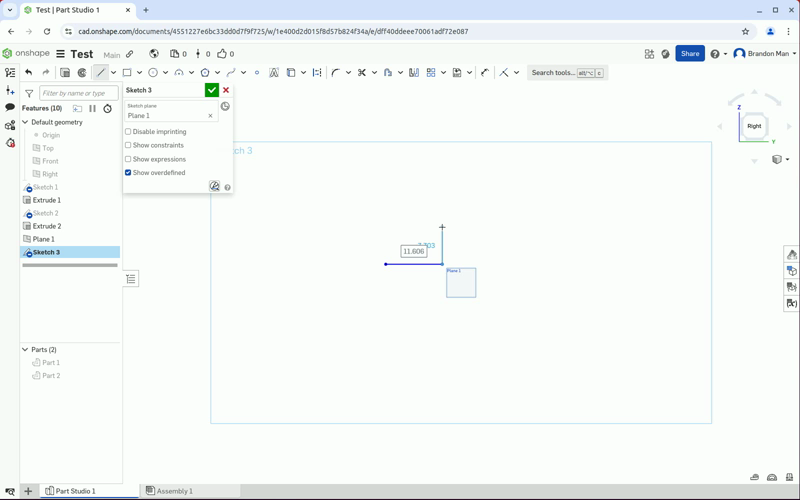
key_up(shift)
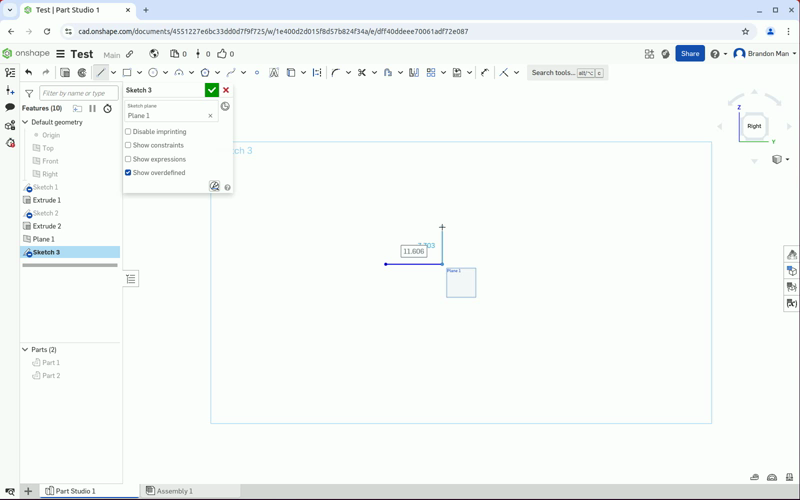
key_down(shift)
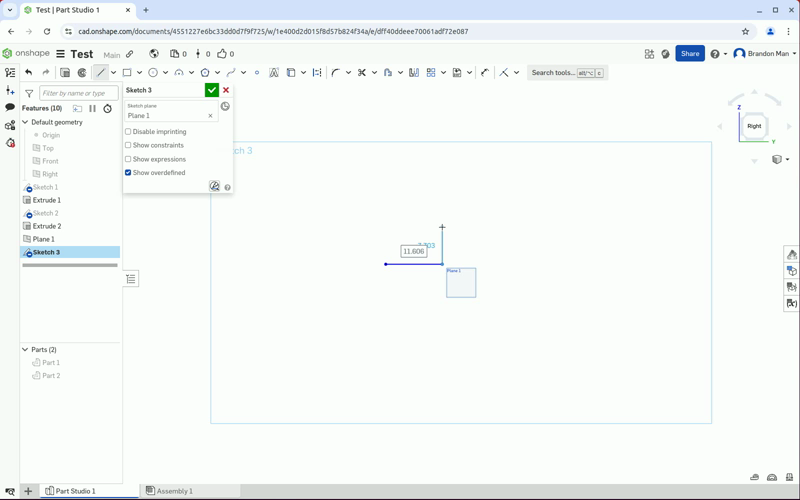
mouse_move(472, 226)
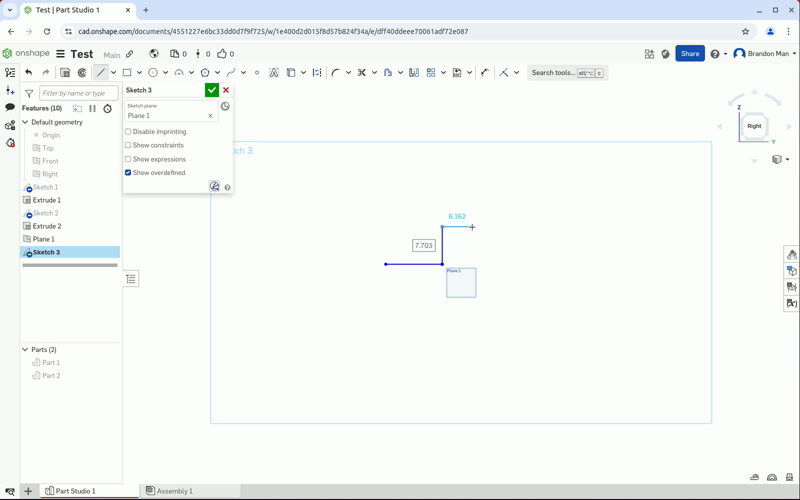
mouse_move(385, 226)
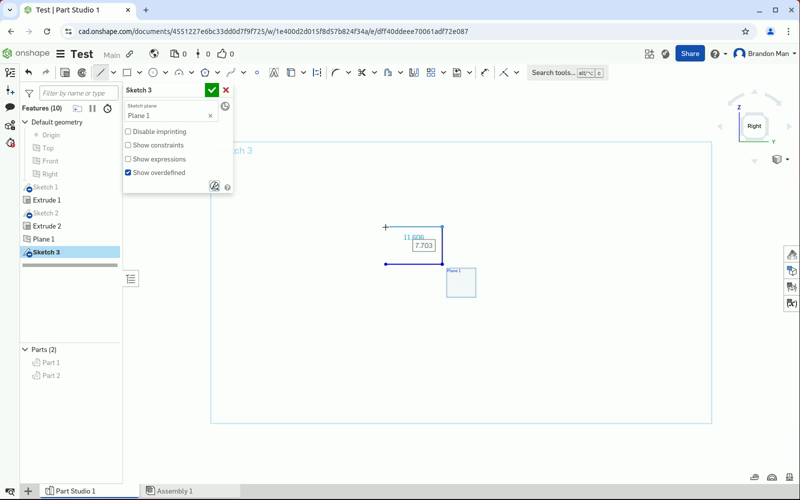
click(385, 226)
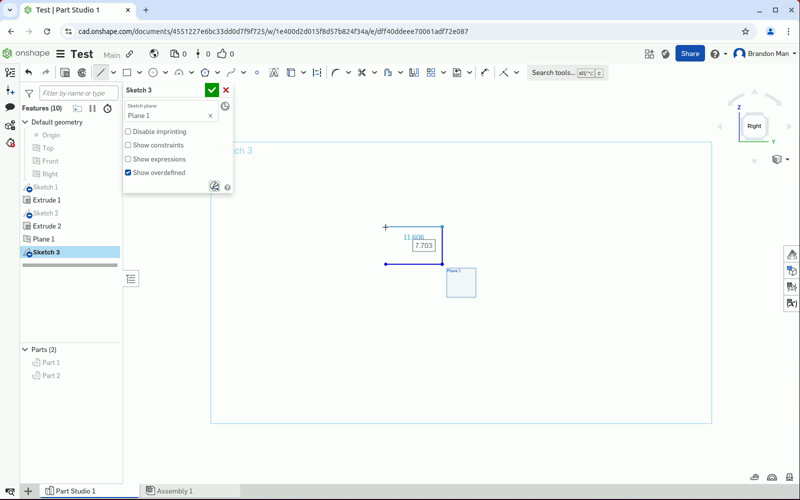
key_up(shift)
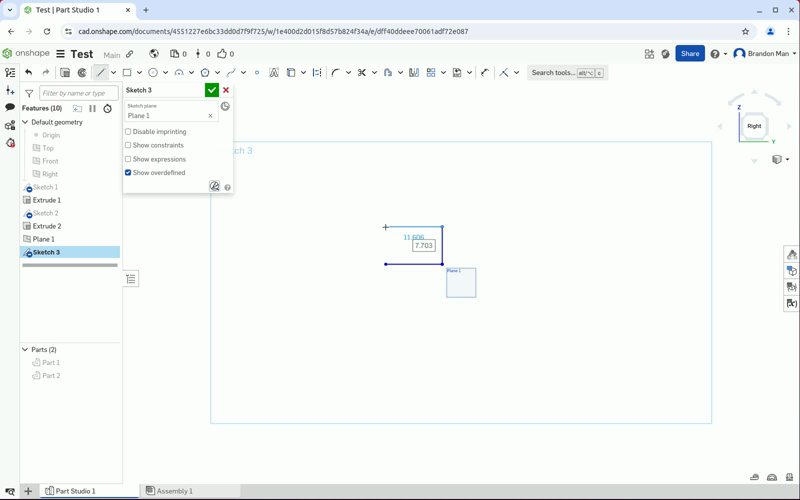
mouse_move(415, 226)
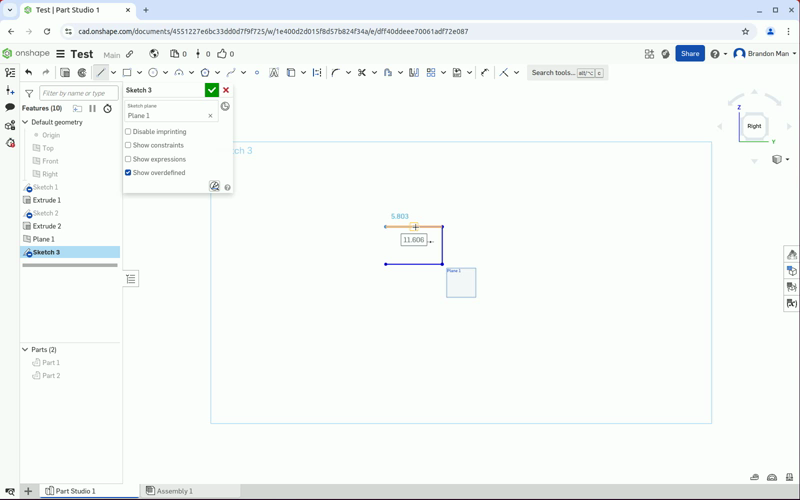
key_down(shift)
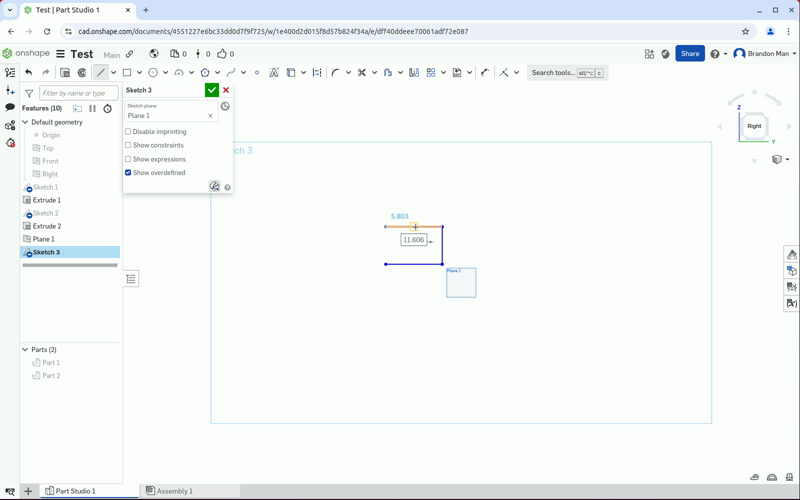
mouse_move(385, 264)
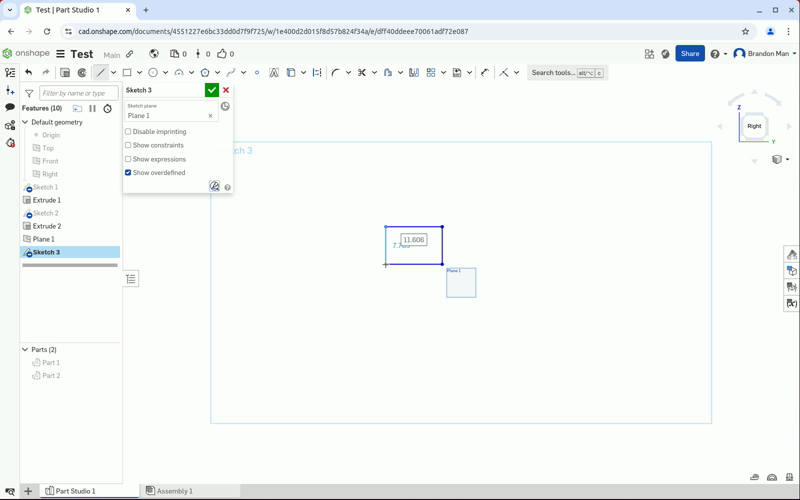
key_up(shift)
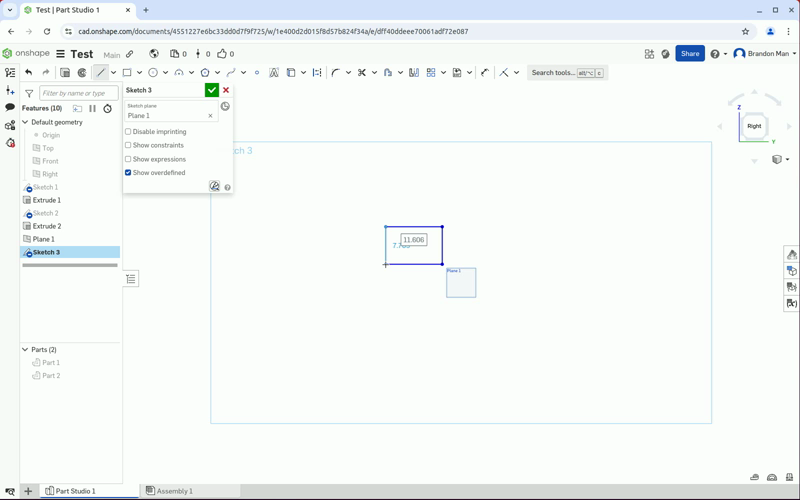
click(385, 264)
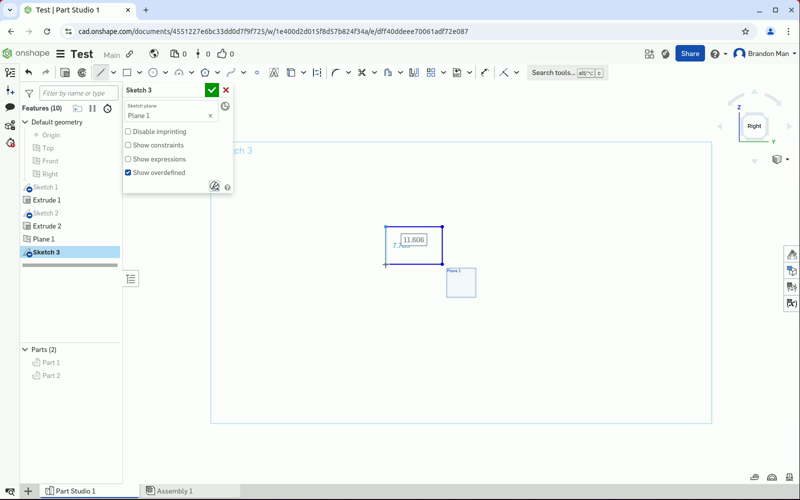
key(esc)
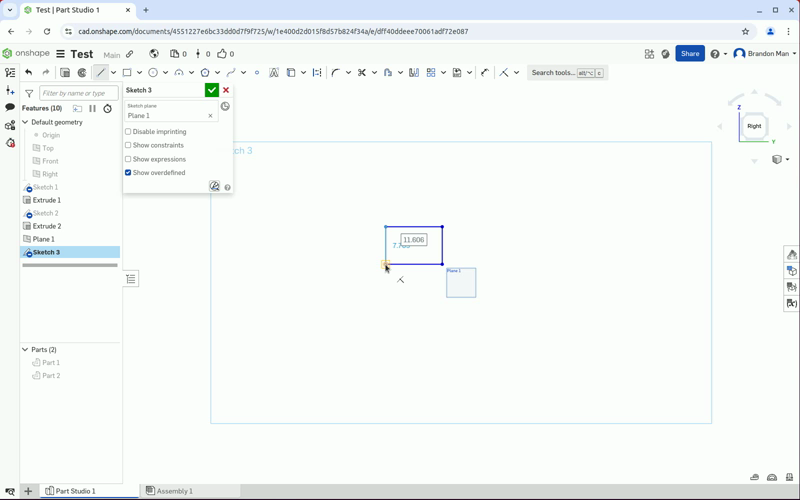
mouse_move(407, 259)
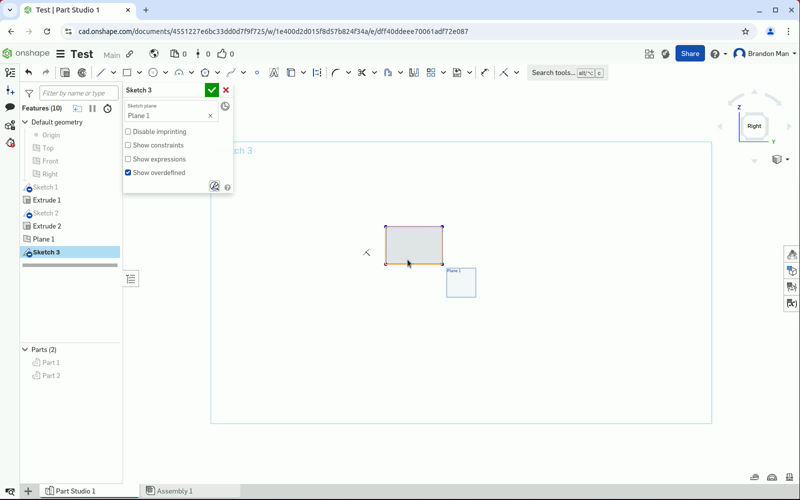
click(407, 259)
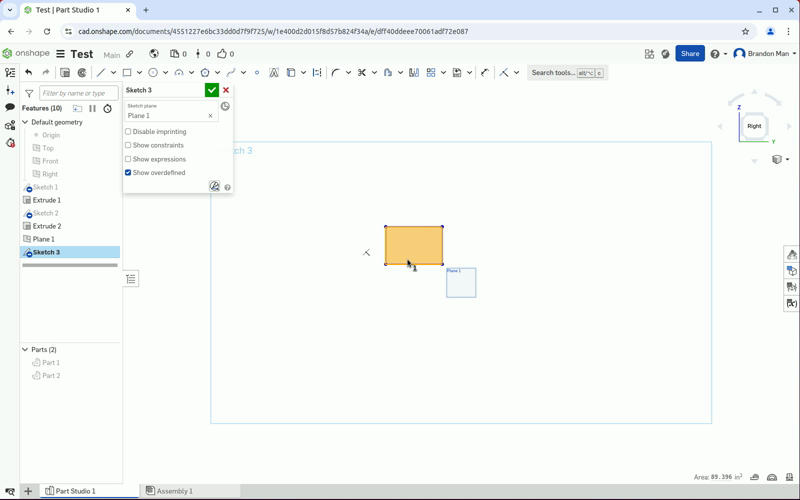
mouse_move(73, 352)
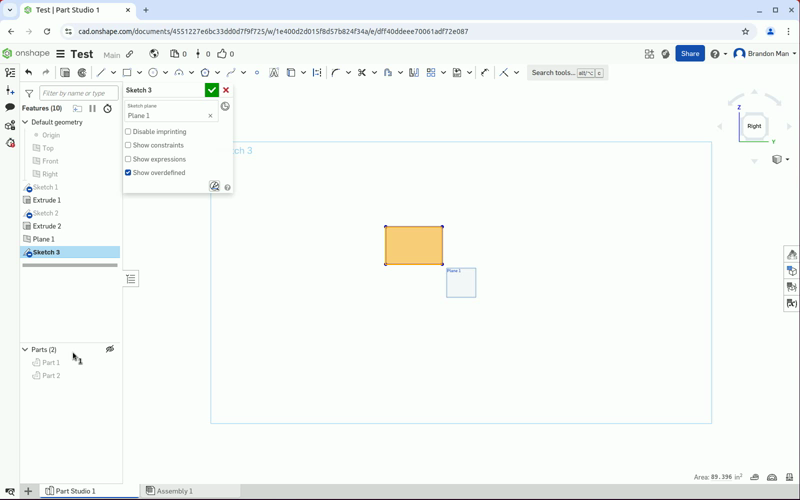
key(shift+y)
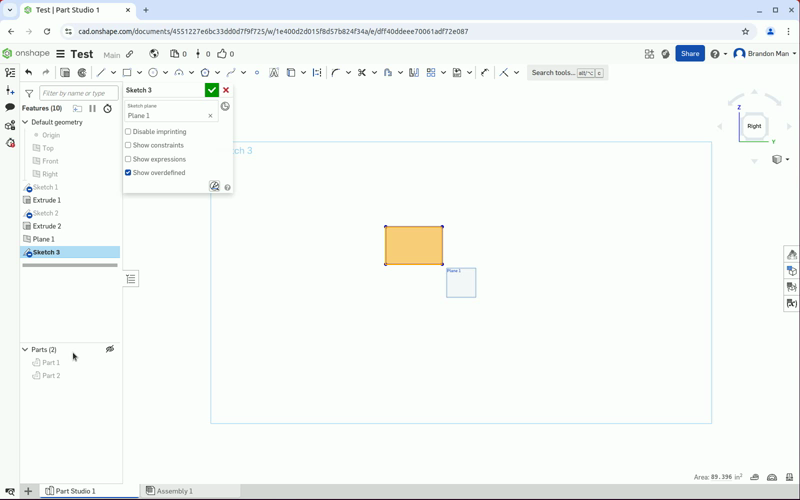
key(shift+e)
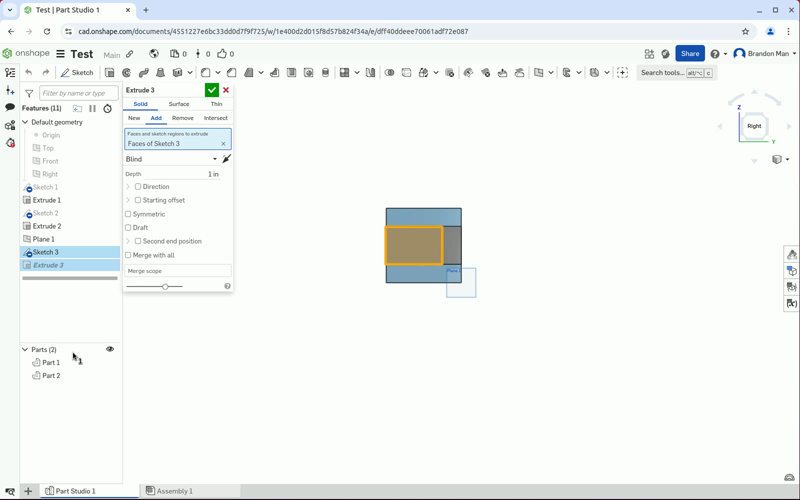
mouse_move(143, 106)
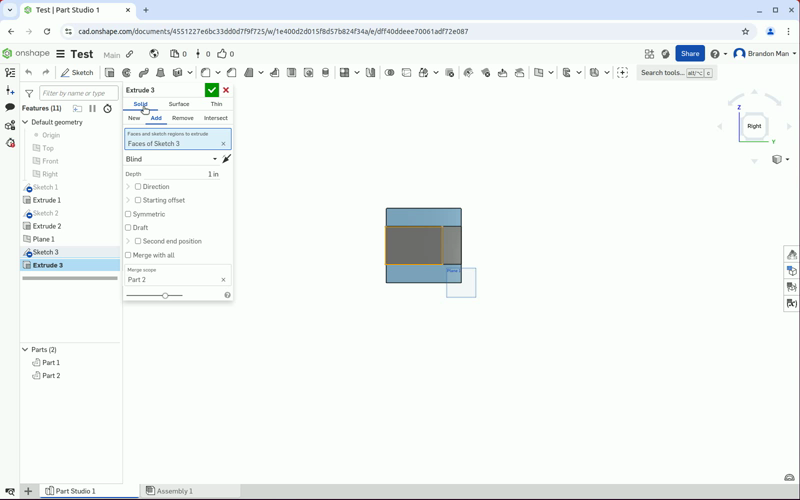
click(143, 106)
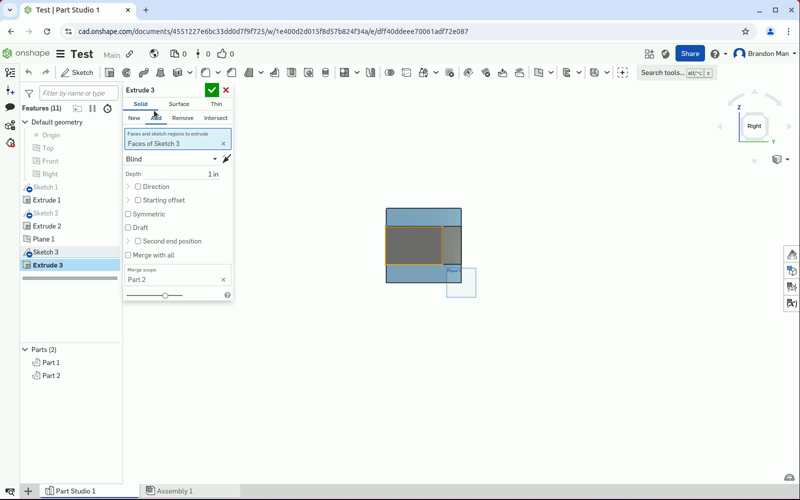
mouse_move(186, 120)
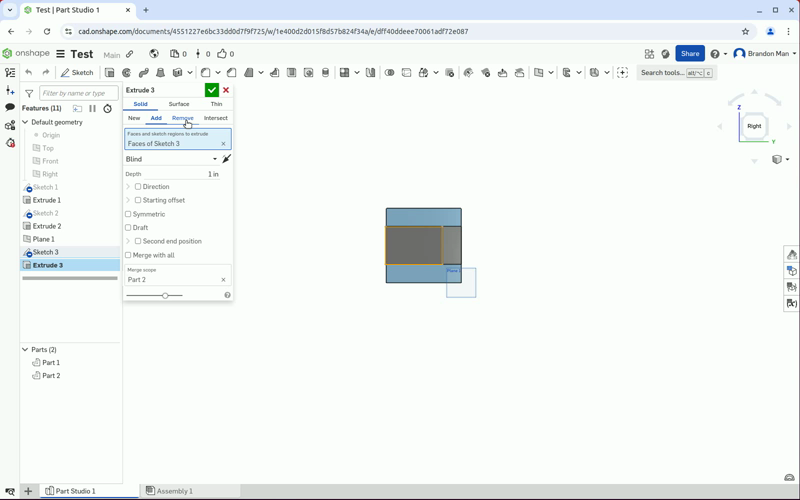
click(186, 120)
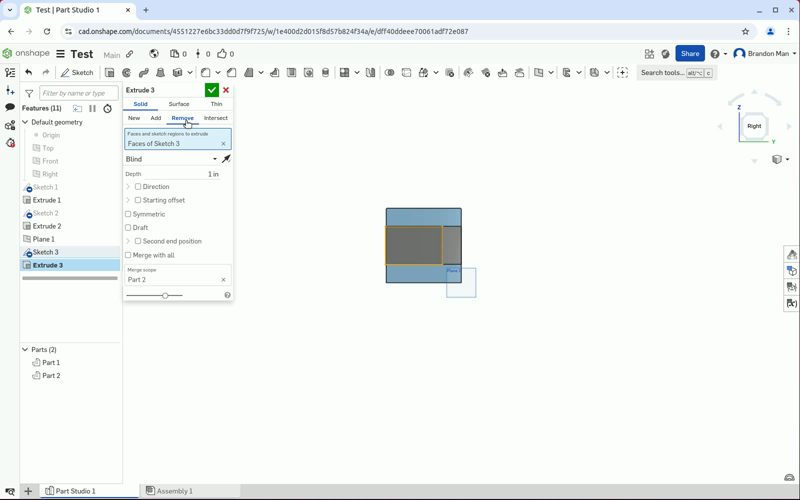
key(tab, 4)
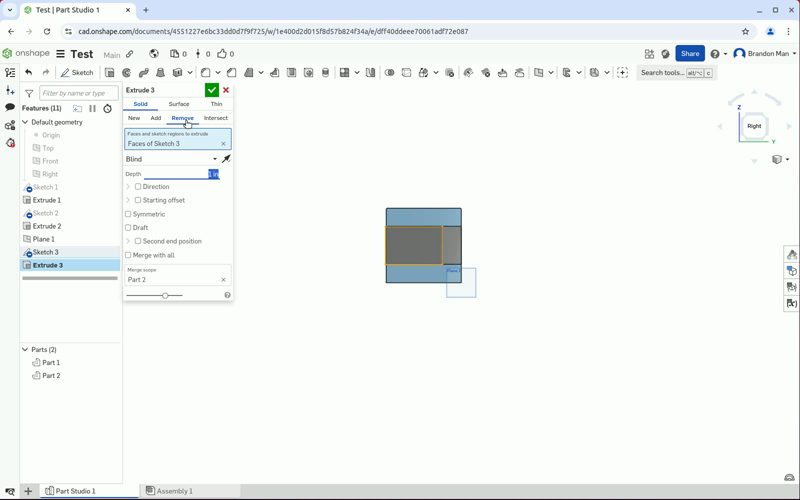
text(15.405)
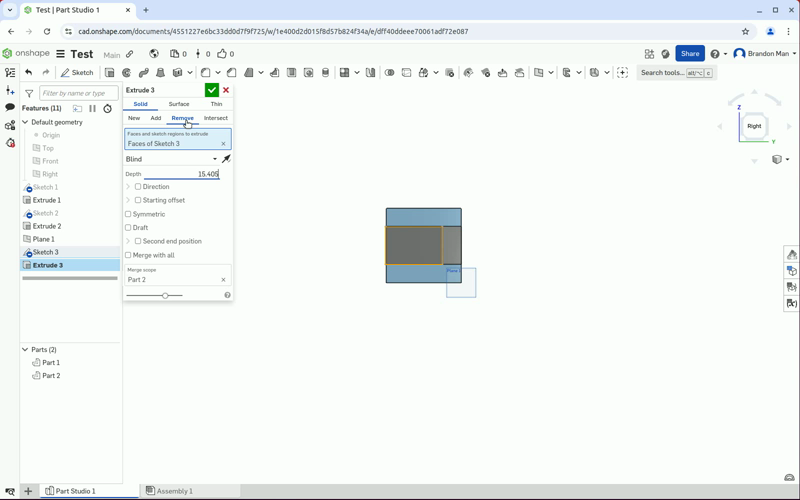
key(tab, 6)
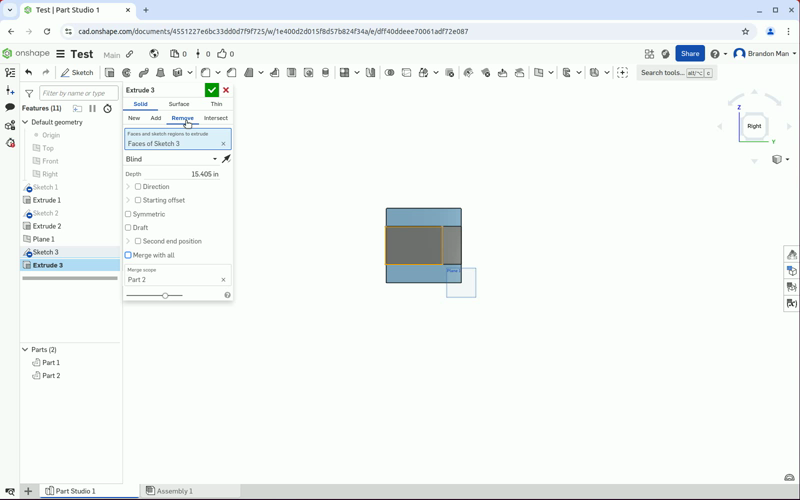
key(space)
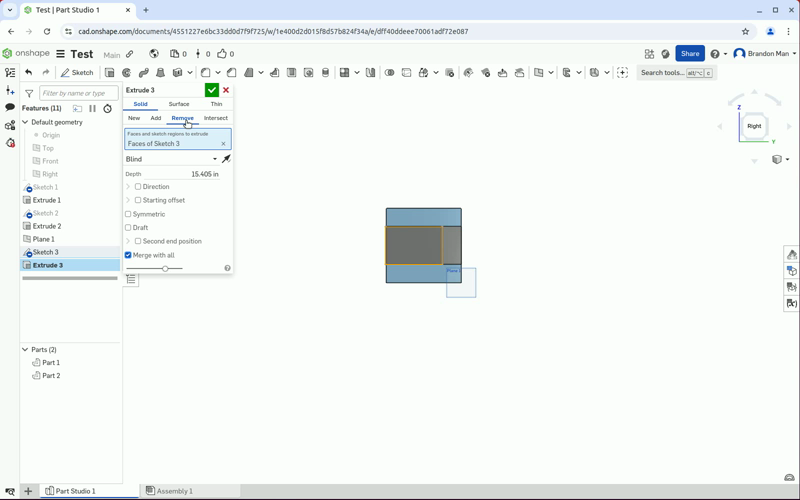
key(enter)
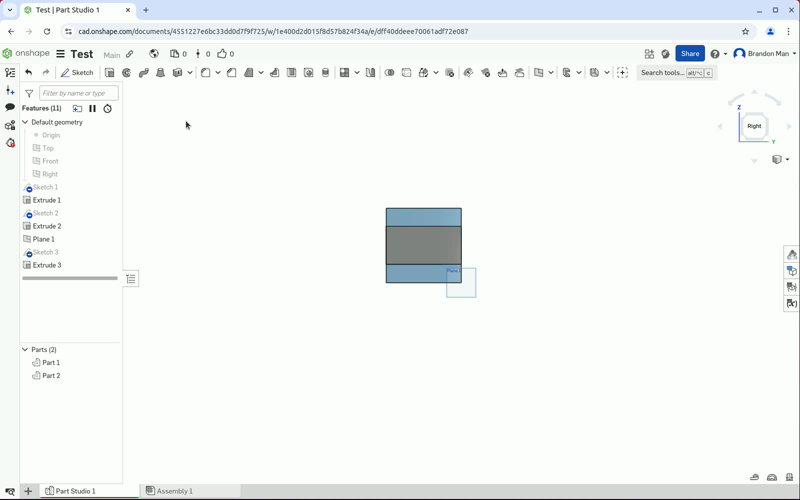
key(shift+h)
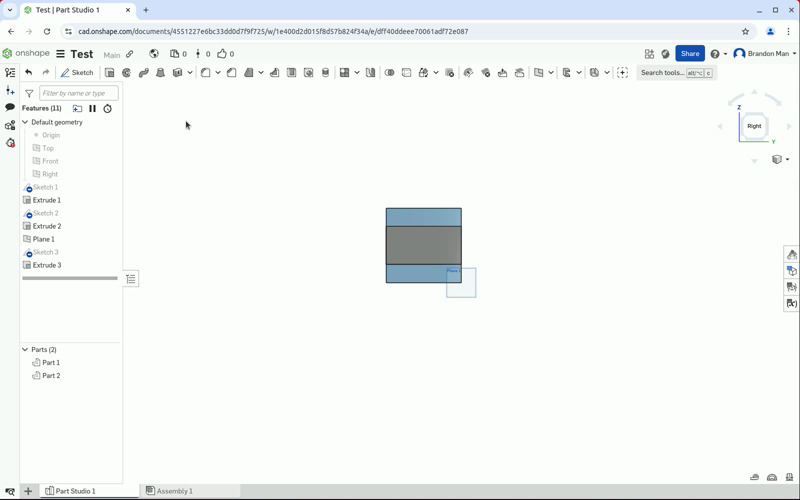
key(shift+h)
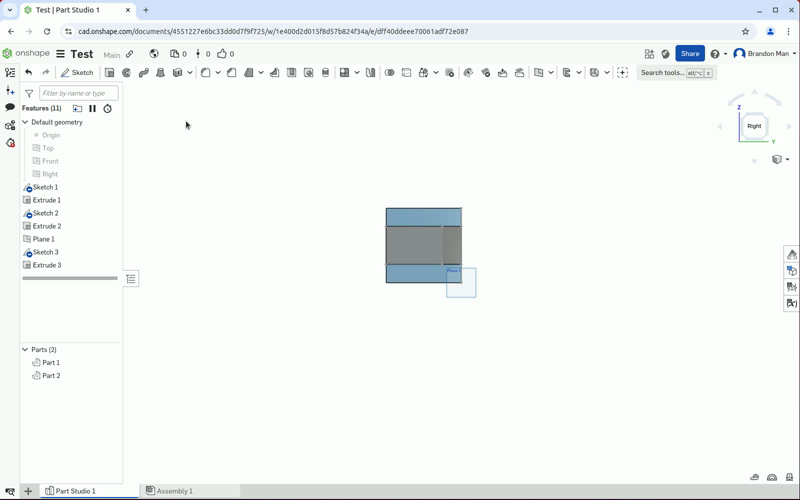
key(shift+7)
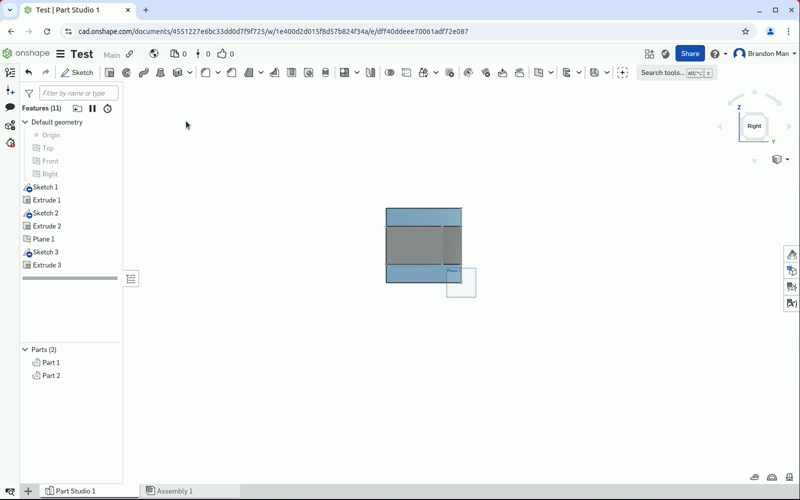
key(right, 2)
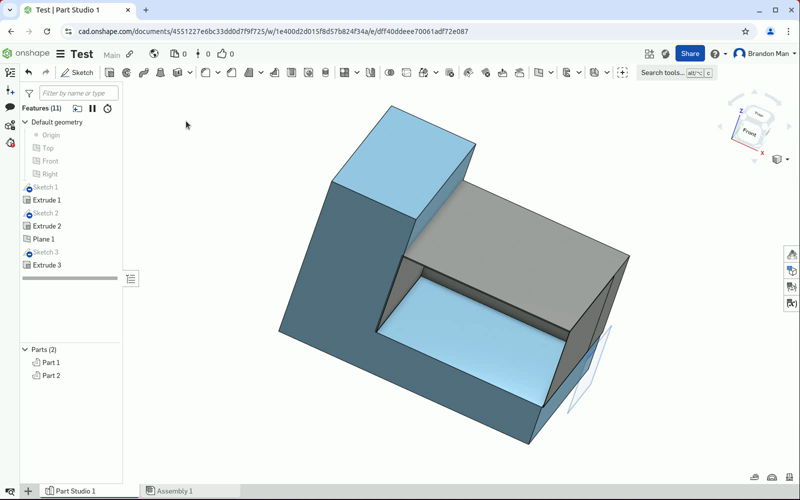
key(down, 2)
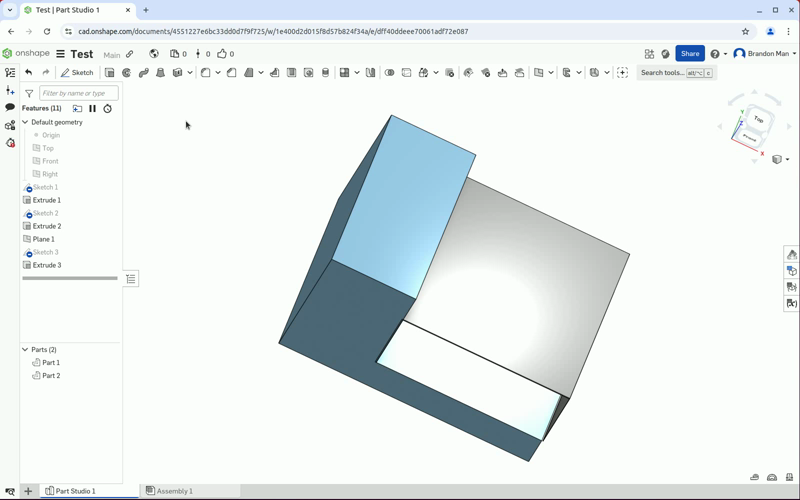
key(up, 2)
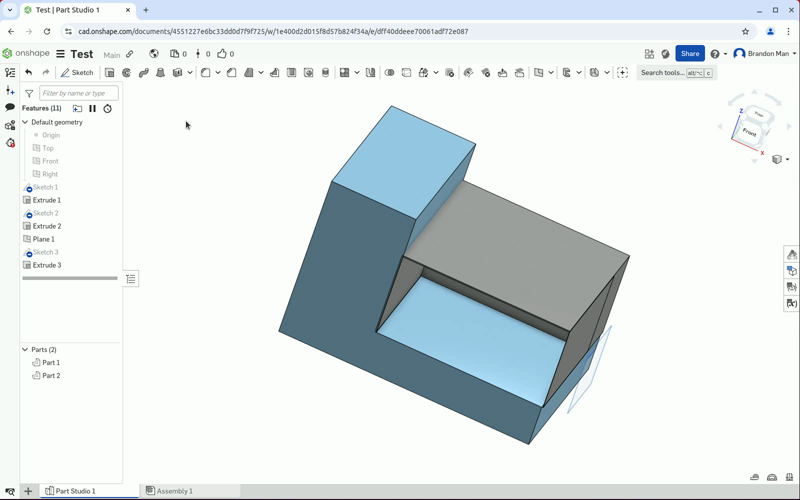
key(left, 2)
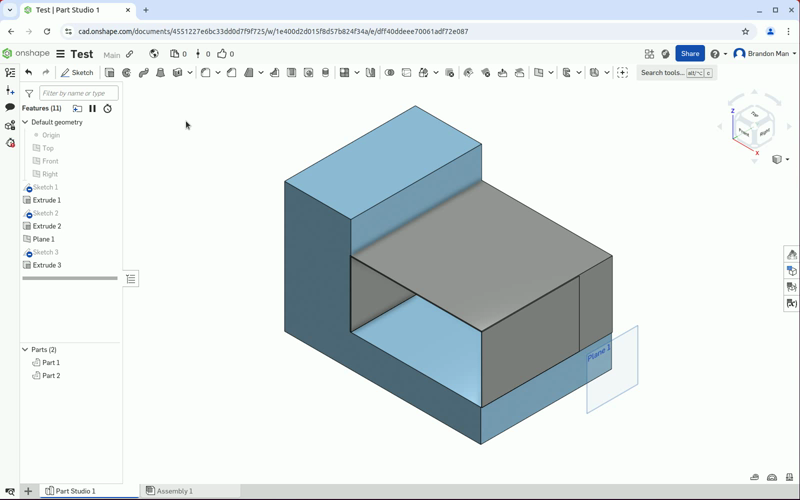
mouse_move(73, 189)
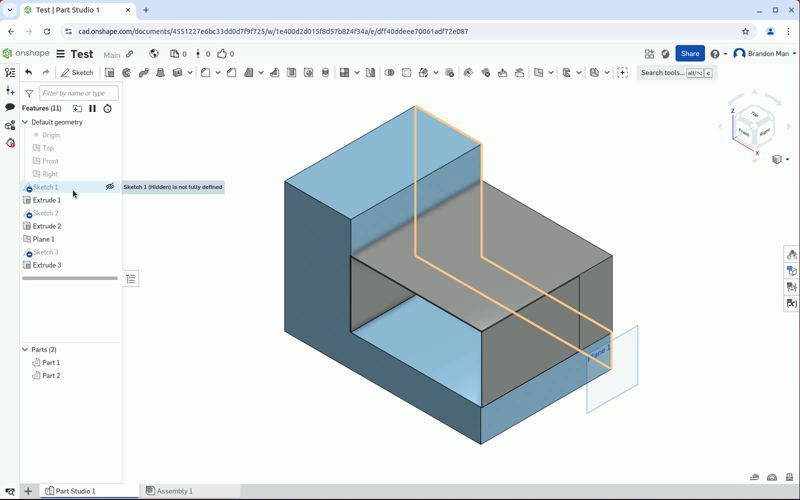
click(73, 189)